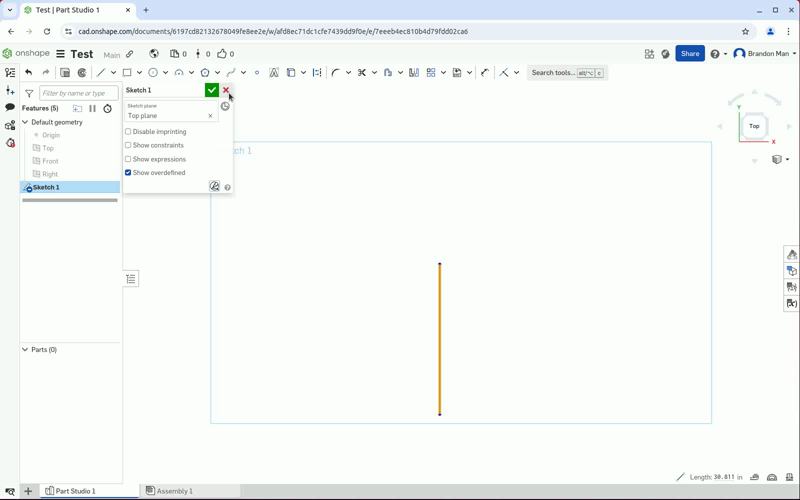
key(shift+h)
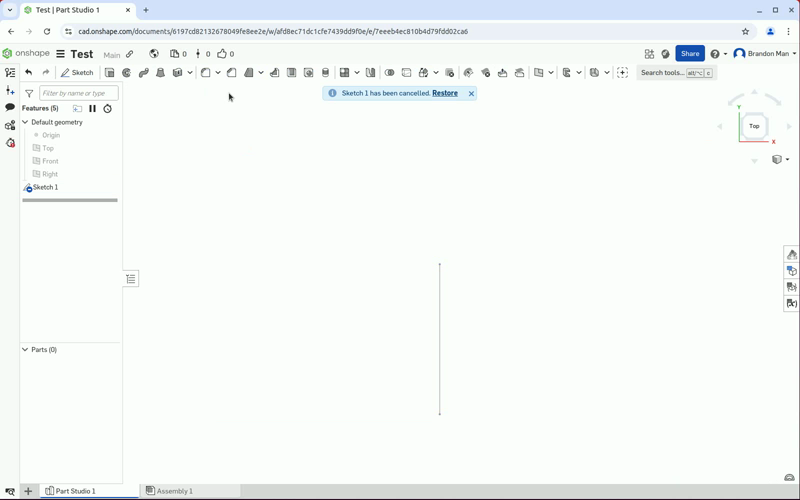
key(shift+s)
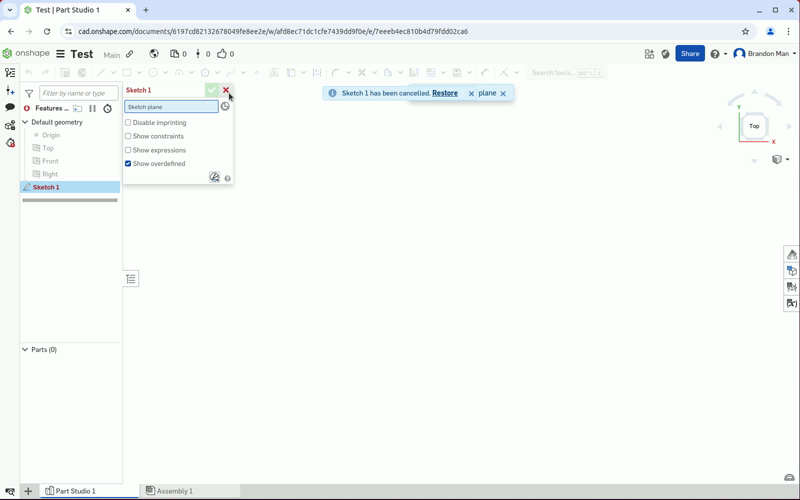
mouse_move(73, 150)
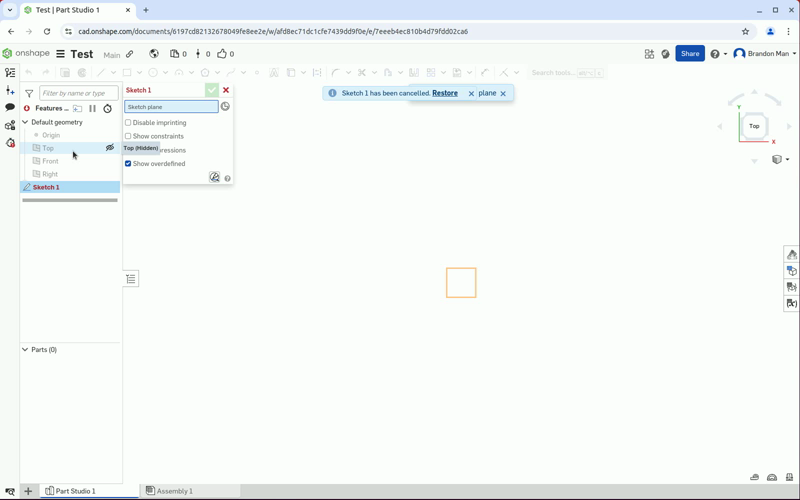
click(73, 150)
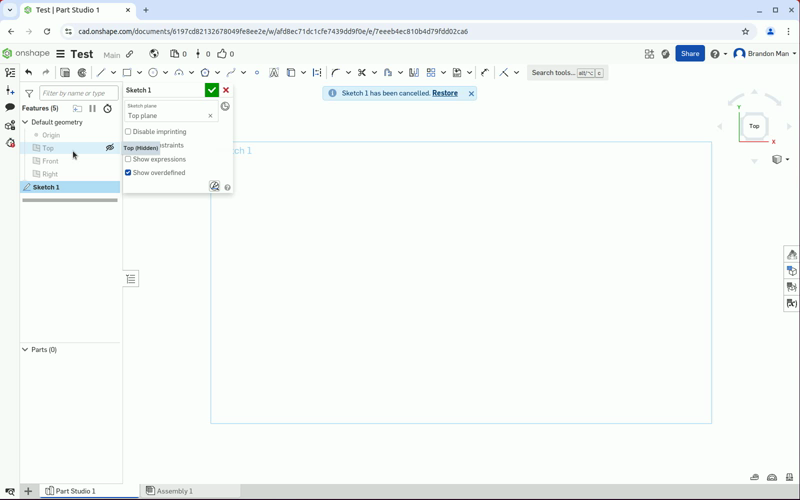
mouse_move(73, 352)
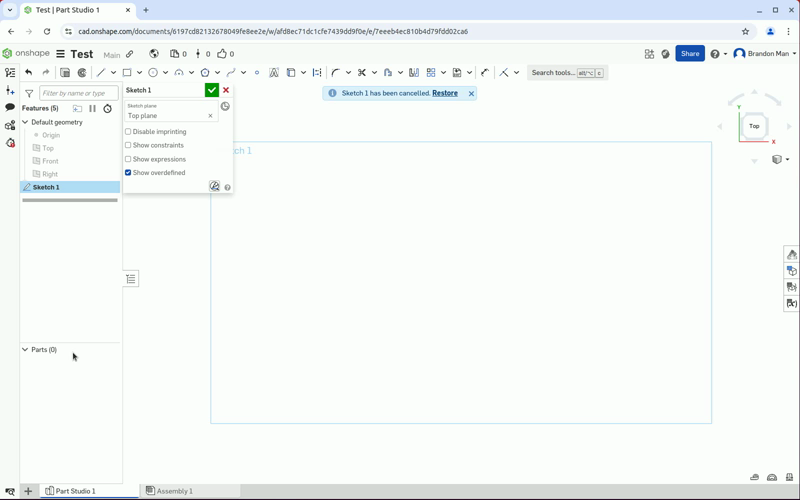
key(y)
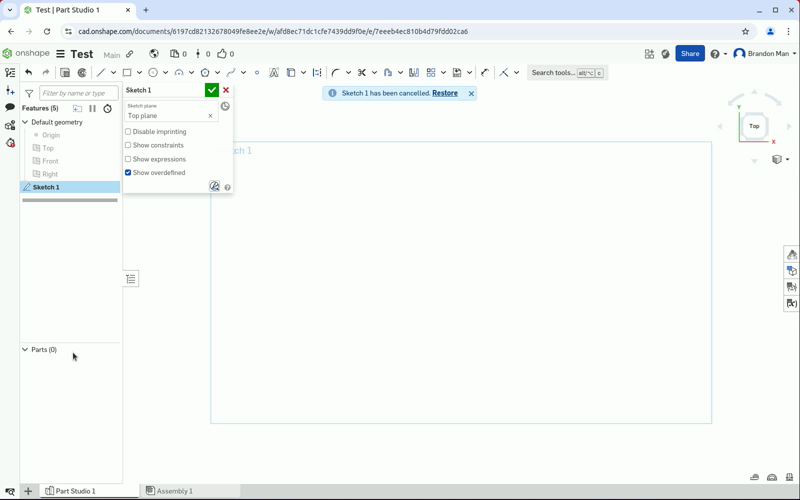
key(l)
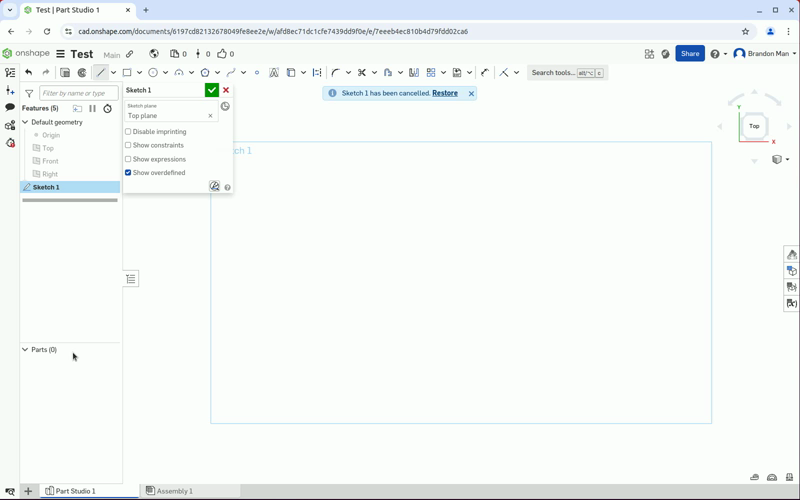
key_down(shift)
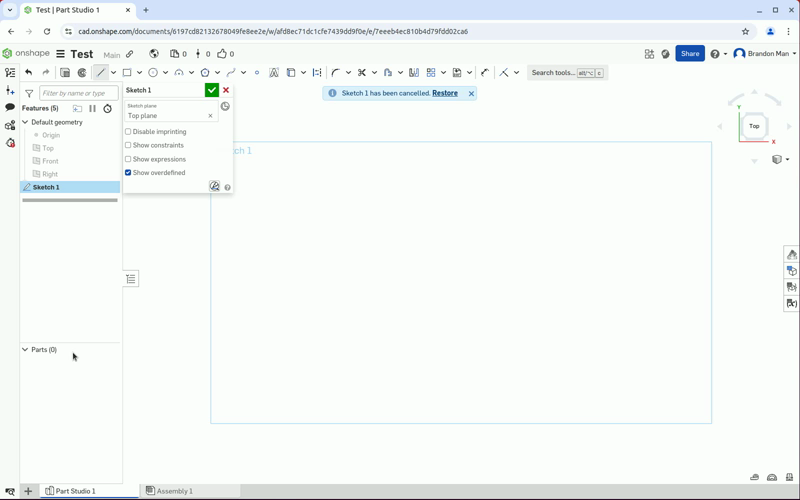
mouse_move(348, 301)
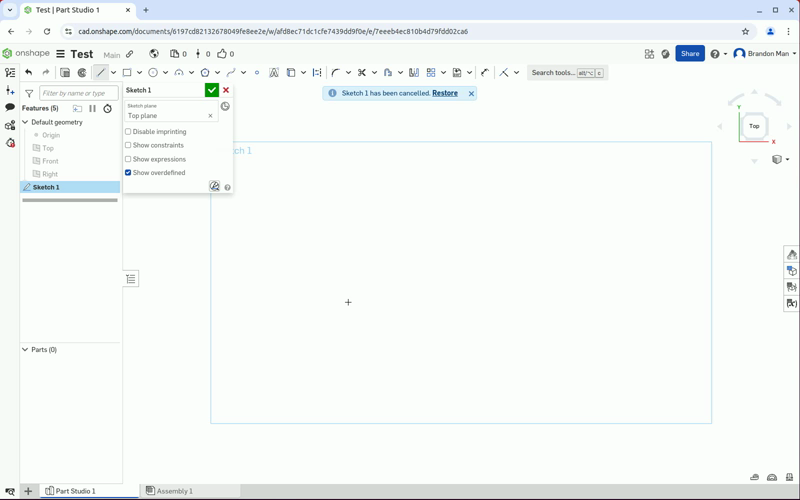
click(348, 301)
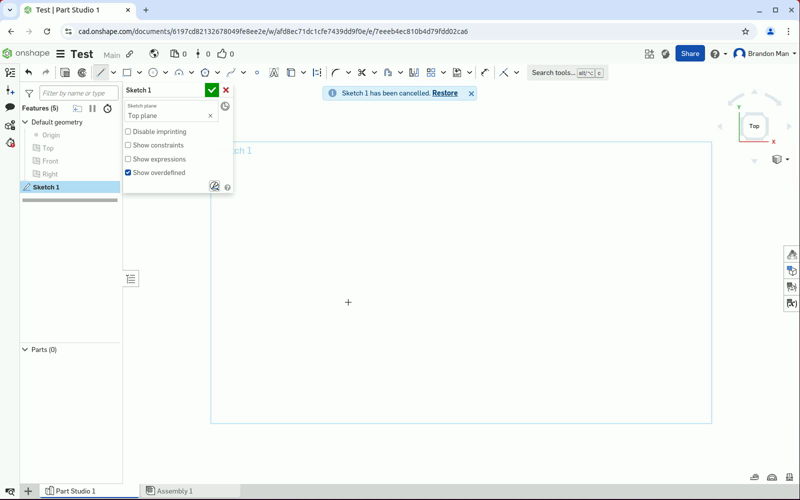
key_up(shift)
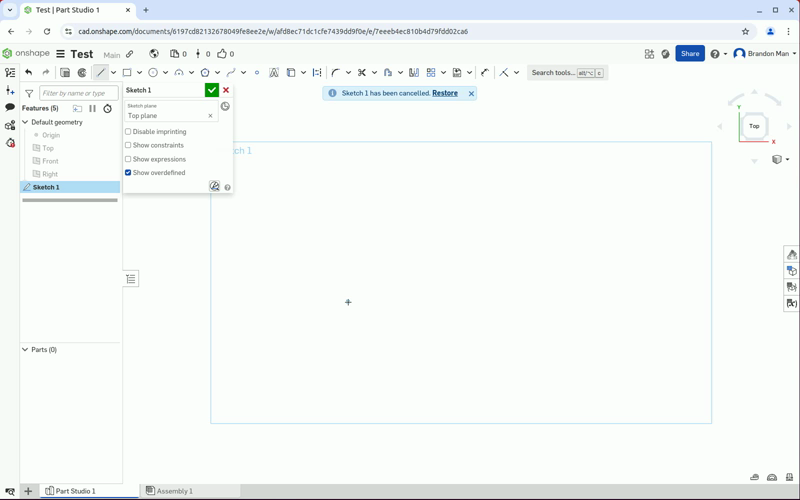
key_down(shift)
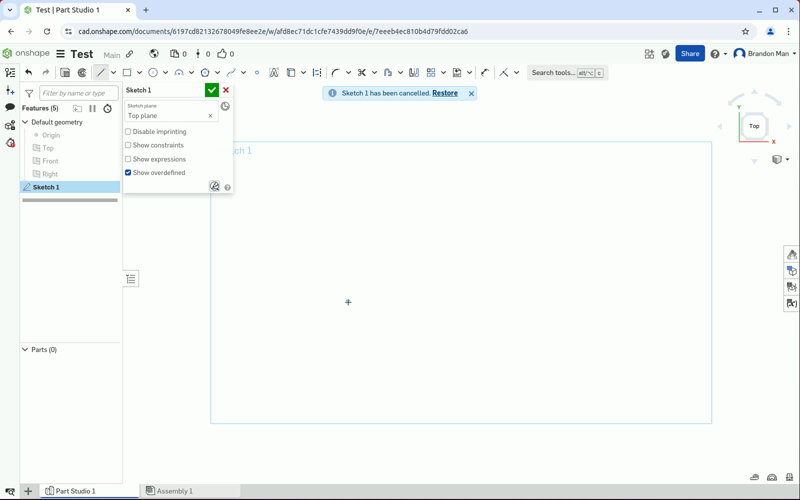
mouse_move(572, 301)
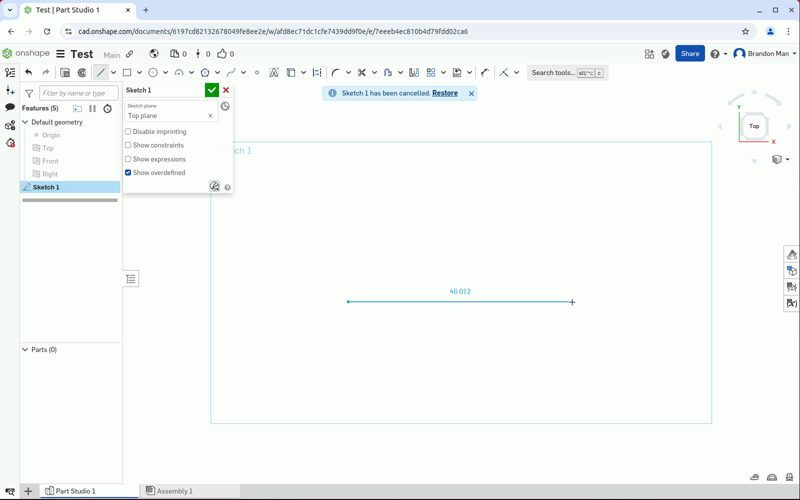
click(572, 301)
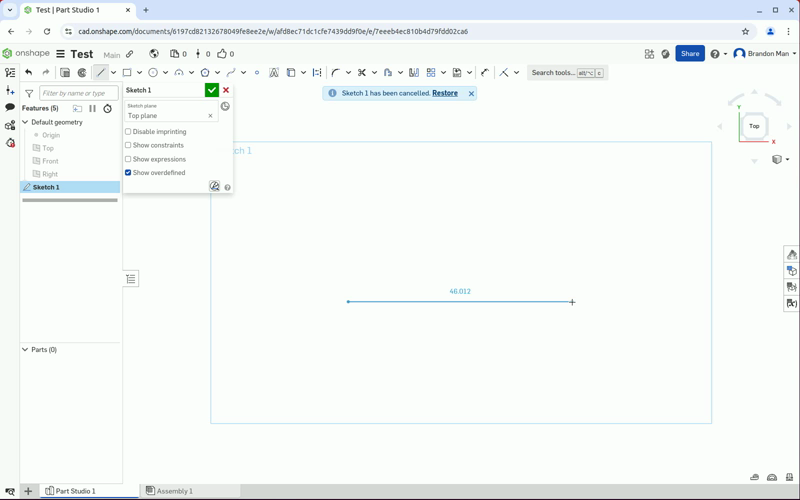
key_up(shift)
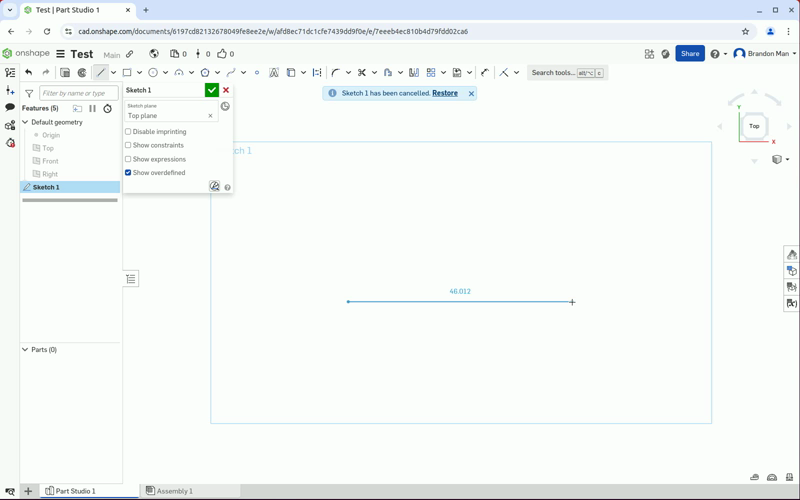
key_down(shift)
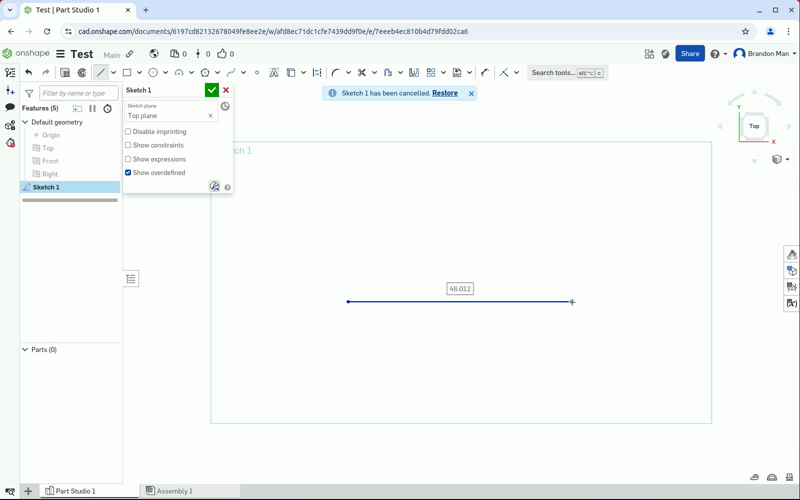
mouse_move(589, 301)
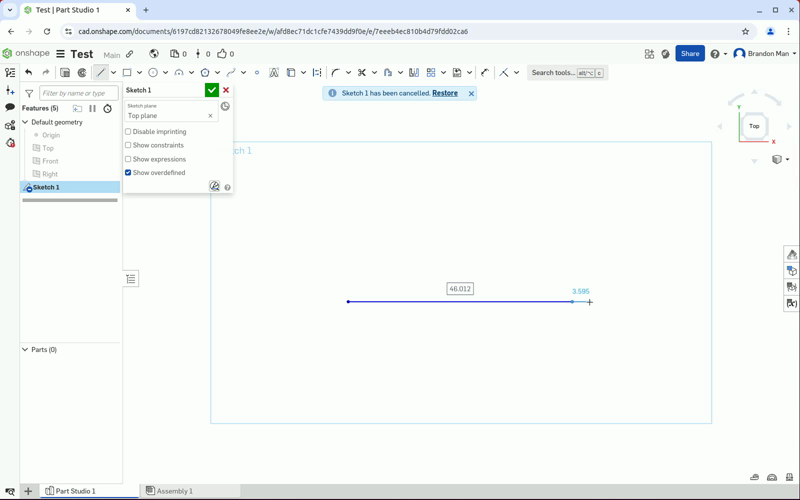
mouse_move(572, 264)
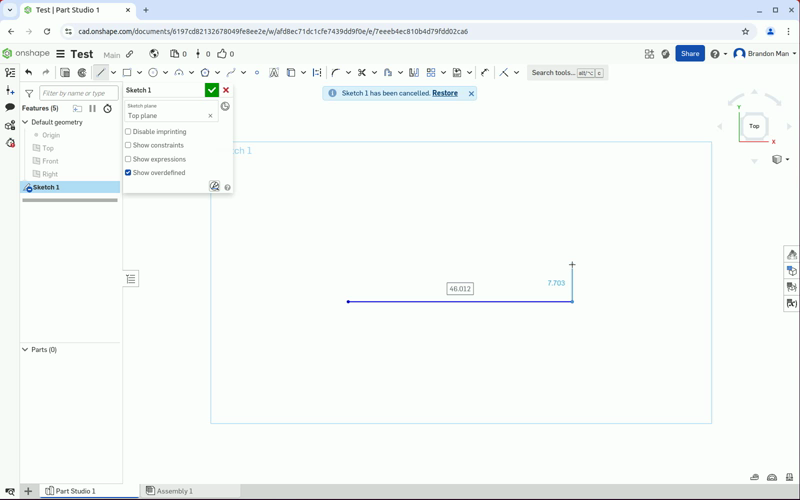
click(572, 264)
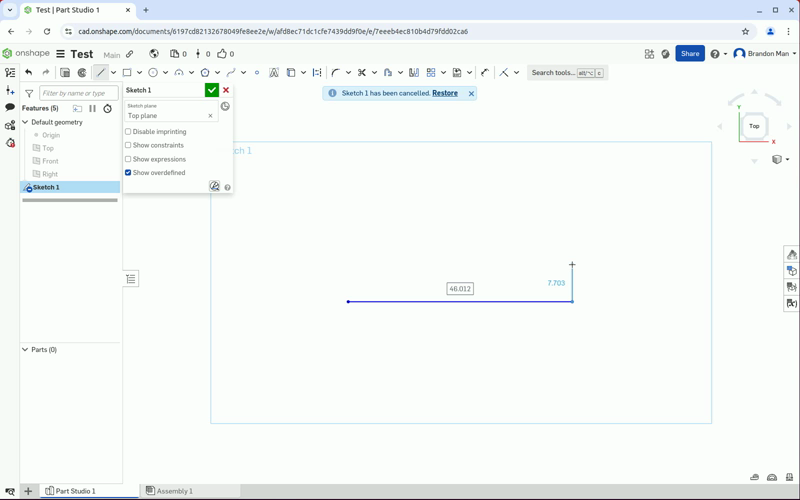
key_up(shift)
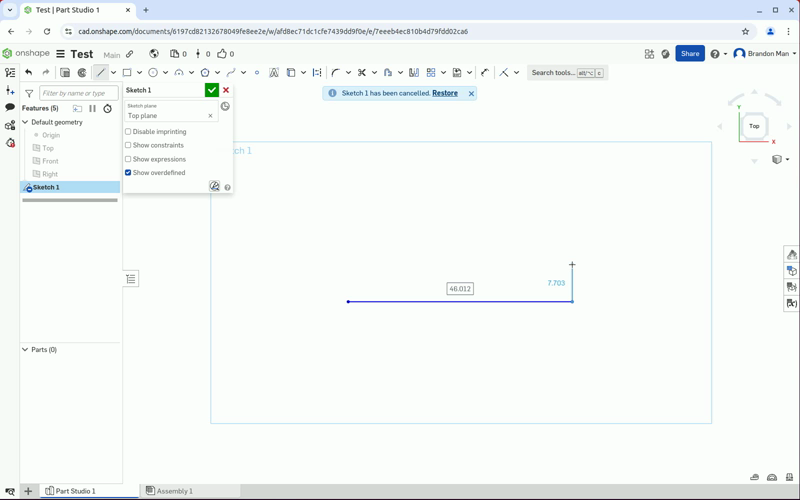
key_down(shift)
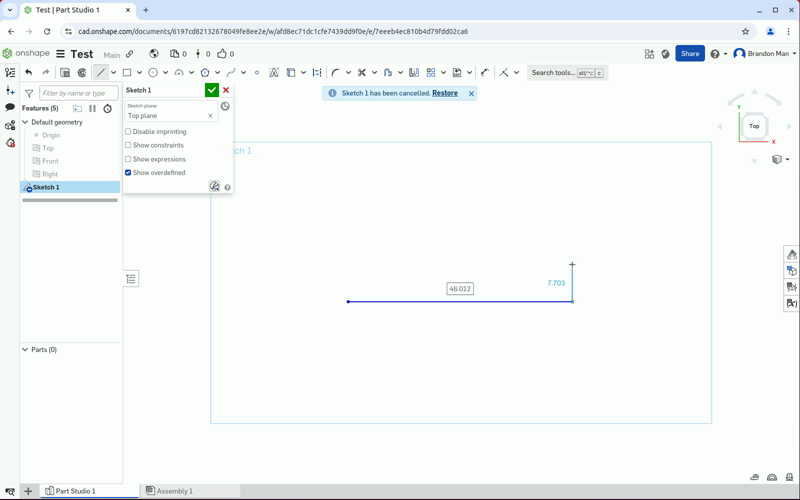
mouse_move(480, 264)
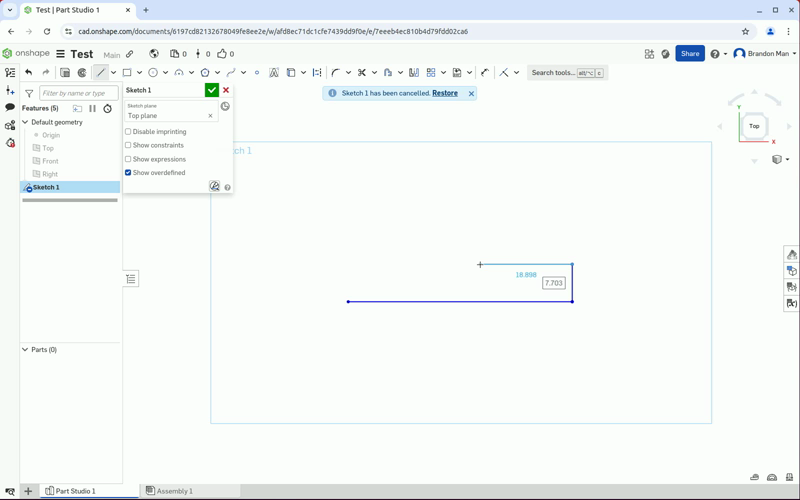
click(480, 264)
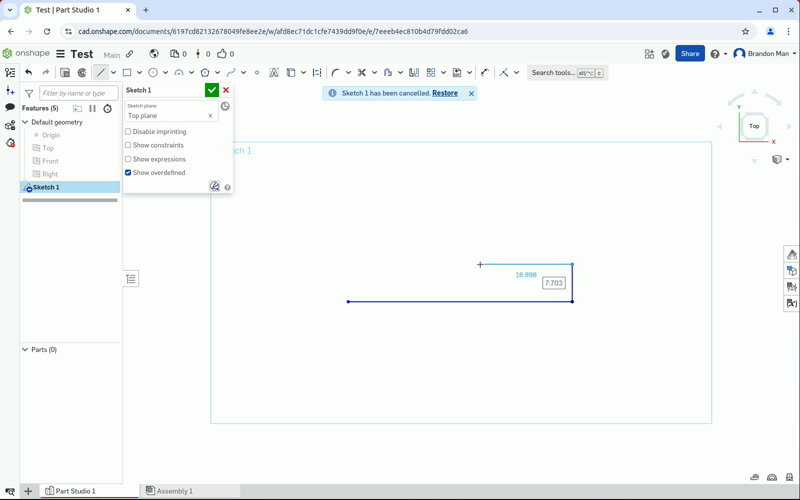
key_up(shift)
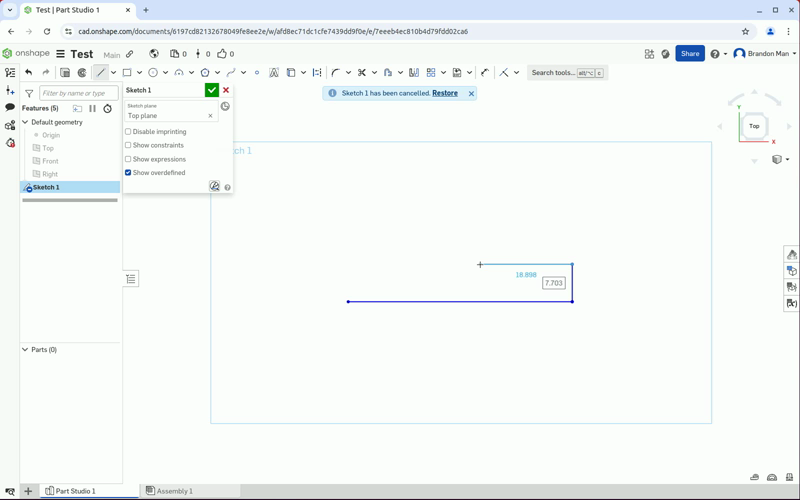
key_down(shift)
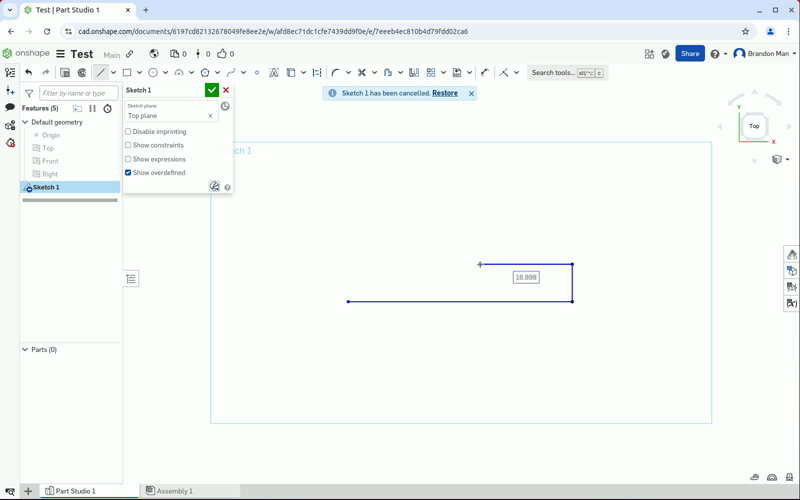
mouse_move(510, 264)
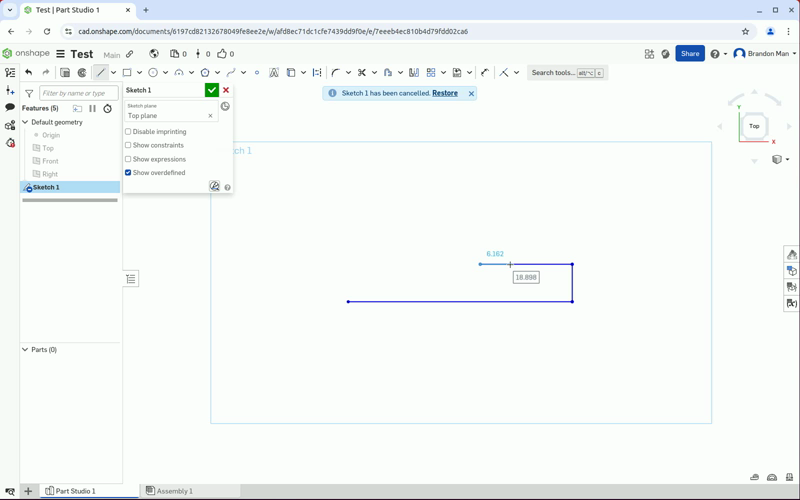
mouse_move(480, 292)
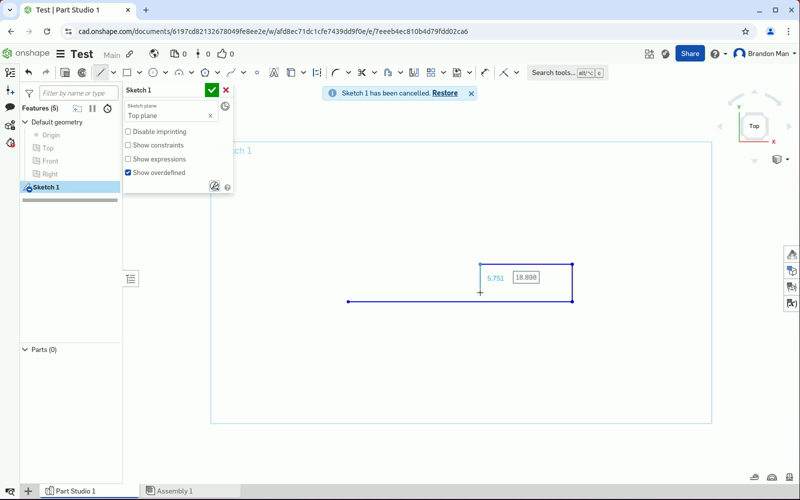
click(480, 292)
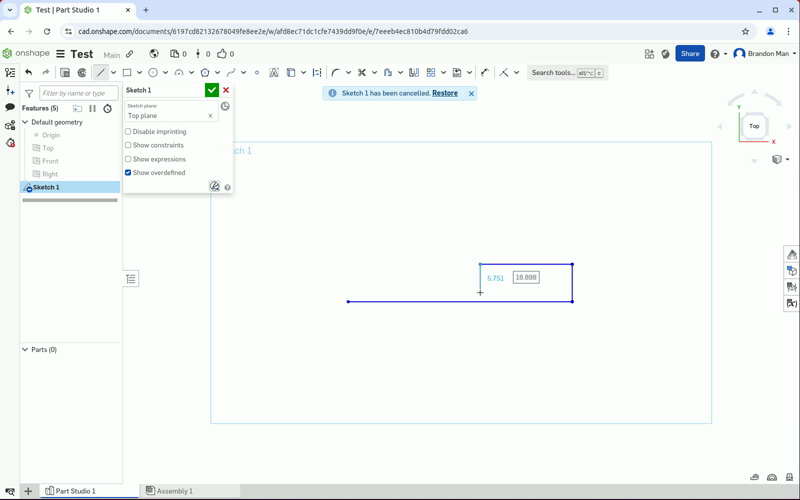
key_up(shift)
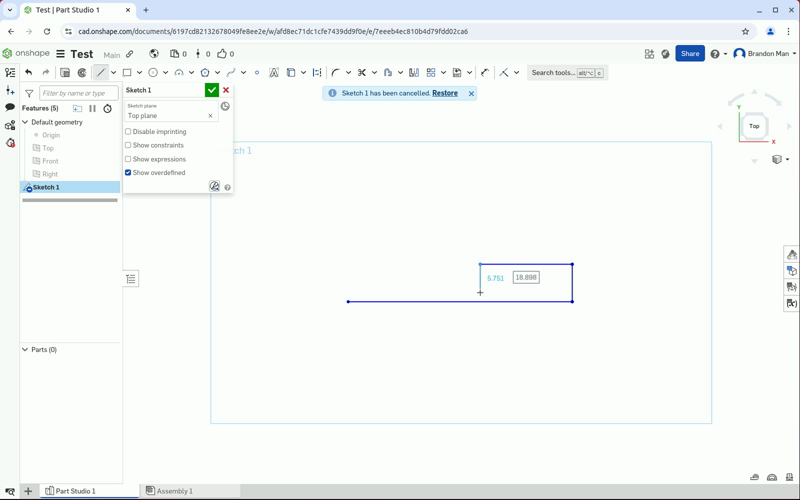
key_down(shift)
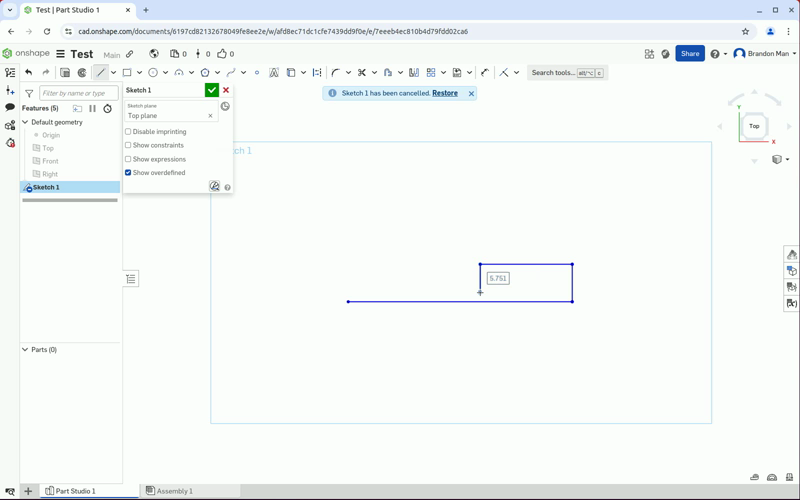
mouse_move(510, 292)
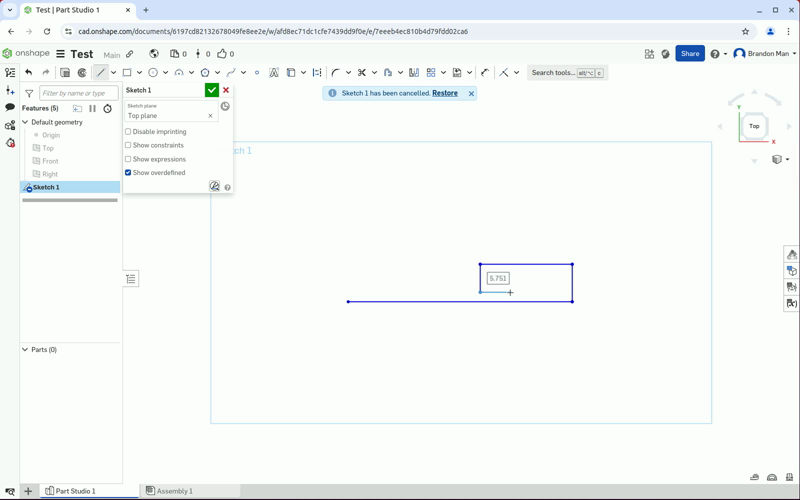
mouse_move(440, 292)
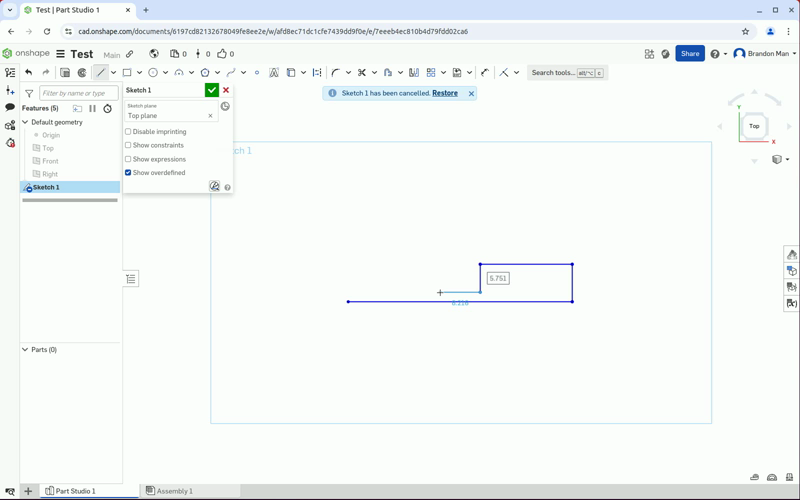
click(440, 292)
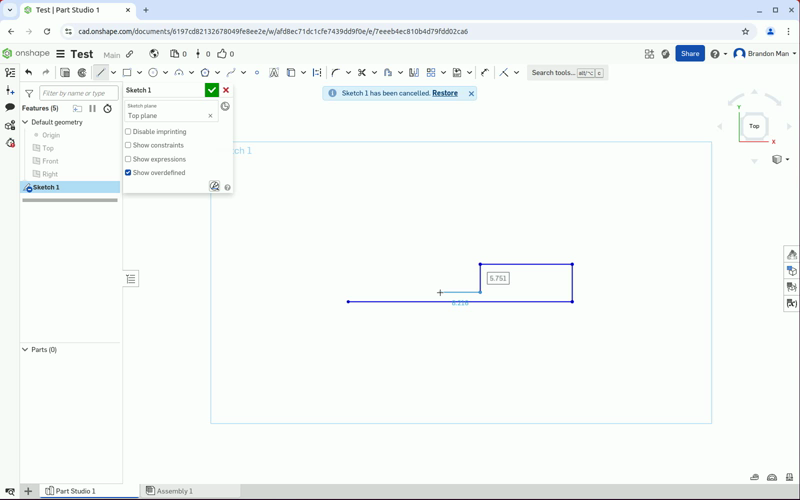
key_up(shift)
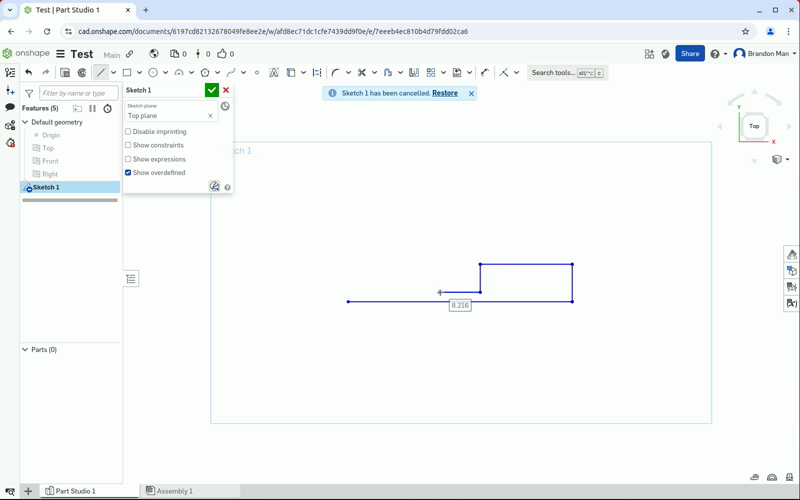
key_down(shift)
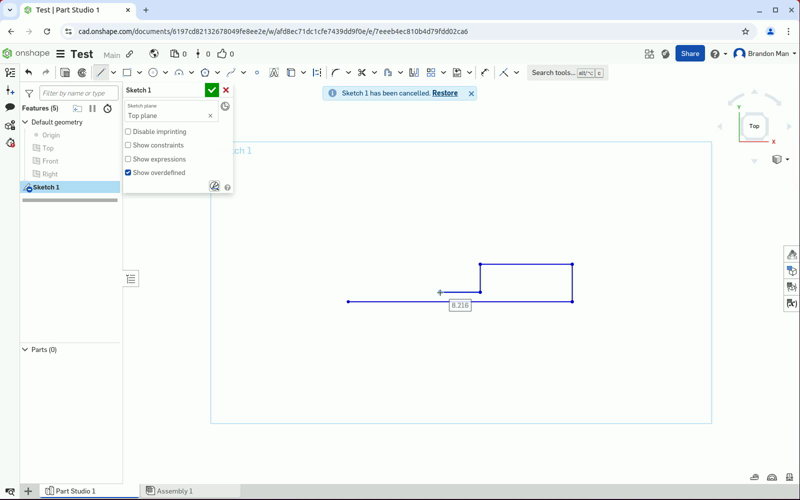
mouse_move(470, 292)
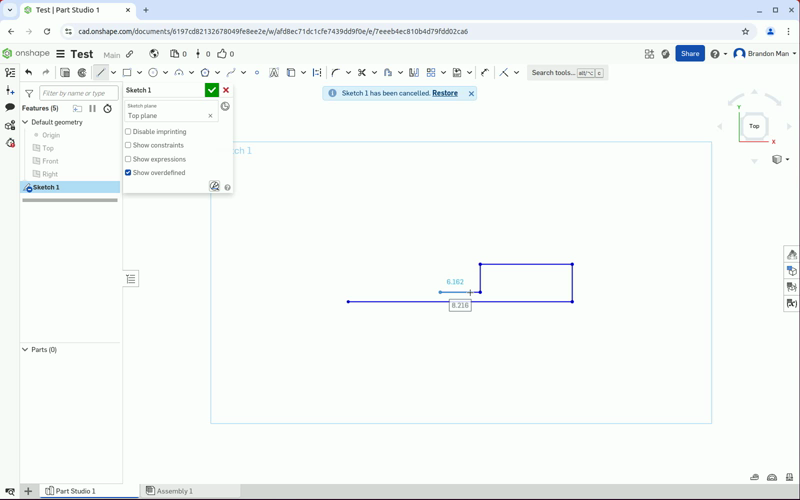
mouse_move(440, 264)
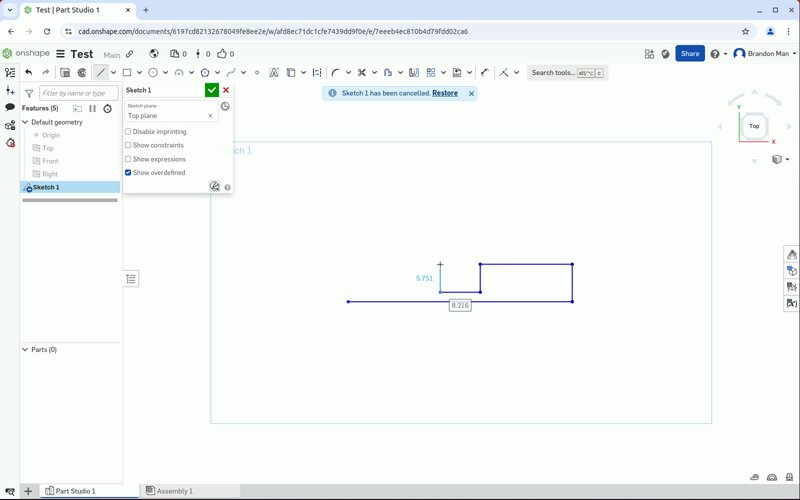
click(440, 264)
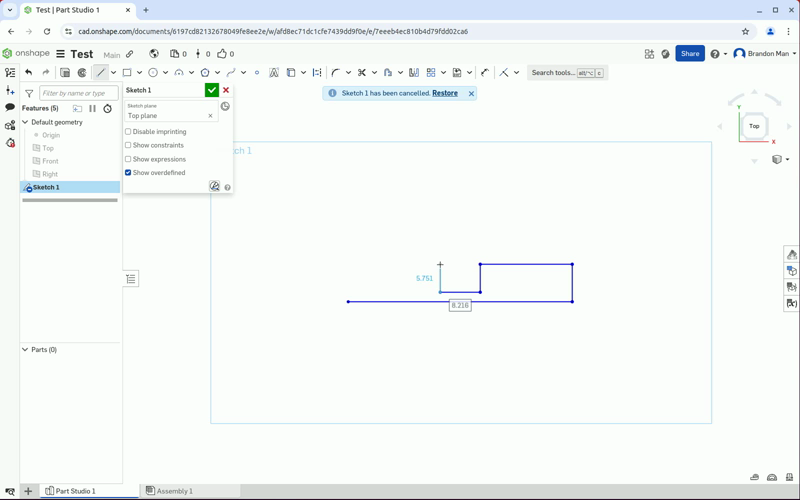
key_up(shift)
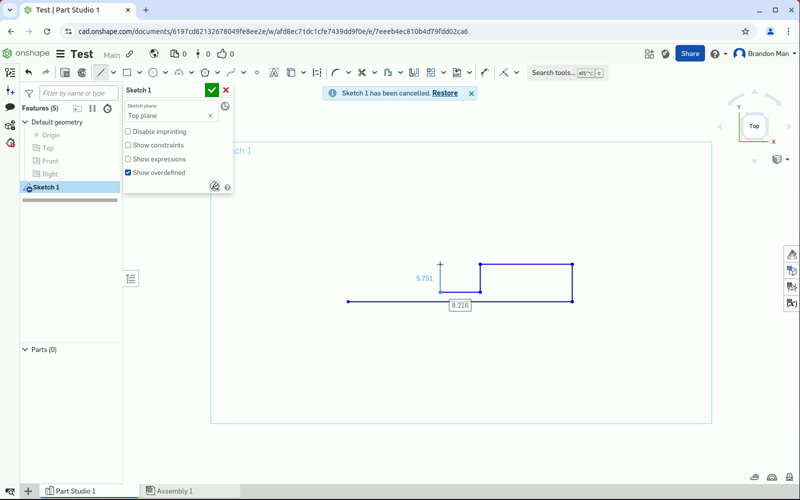
key_down(shift)
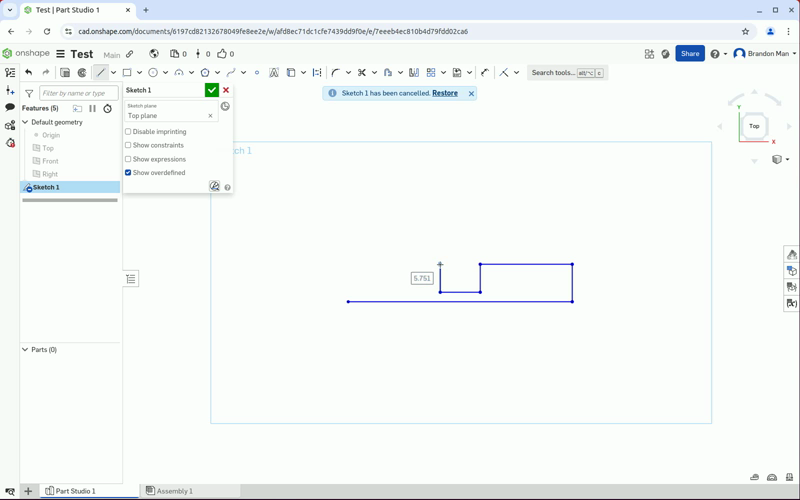
mouse_move(348, 264)
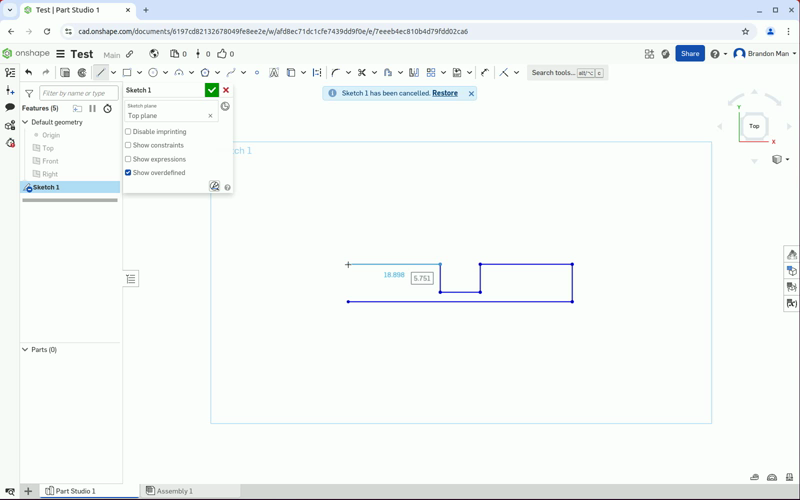
click(348, 264)
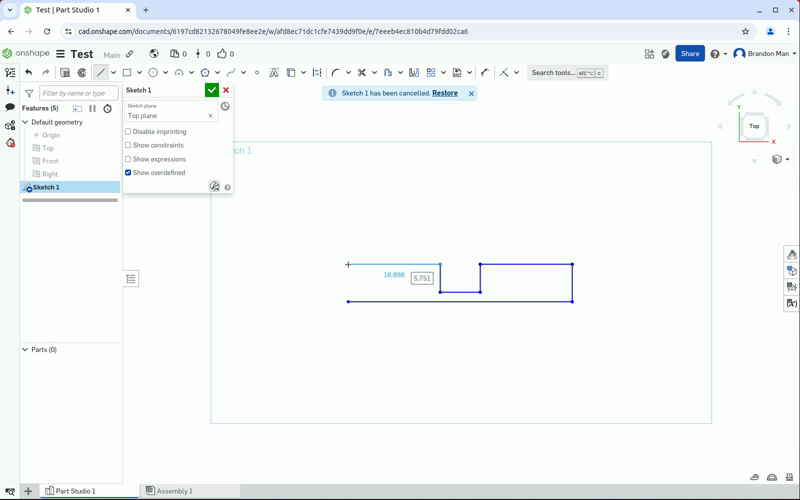
key_up(shift)
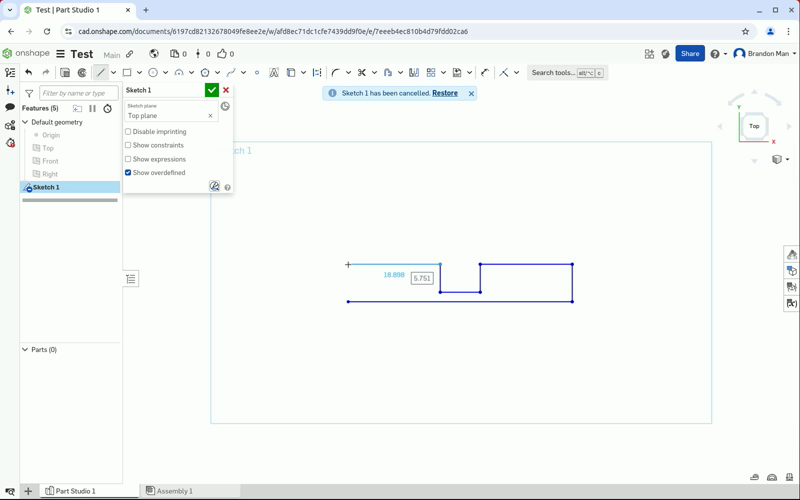
mouse_move(378, 264)
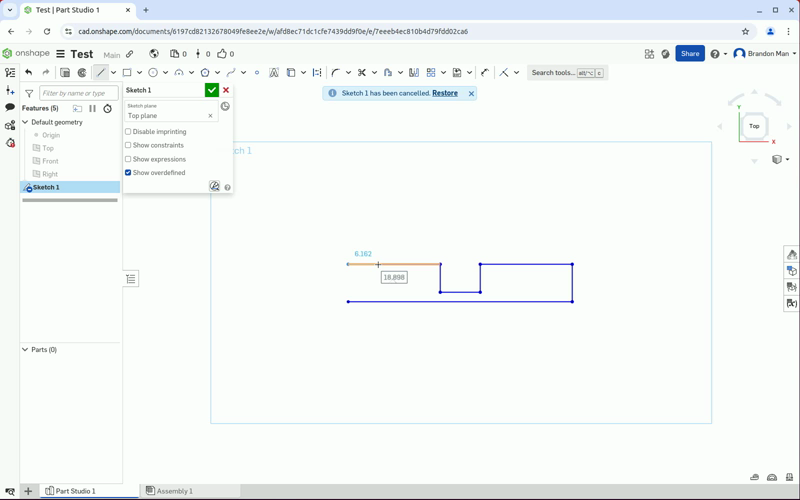
key_down(shift)
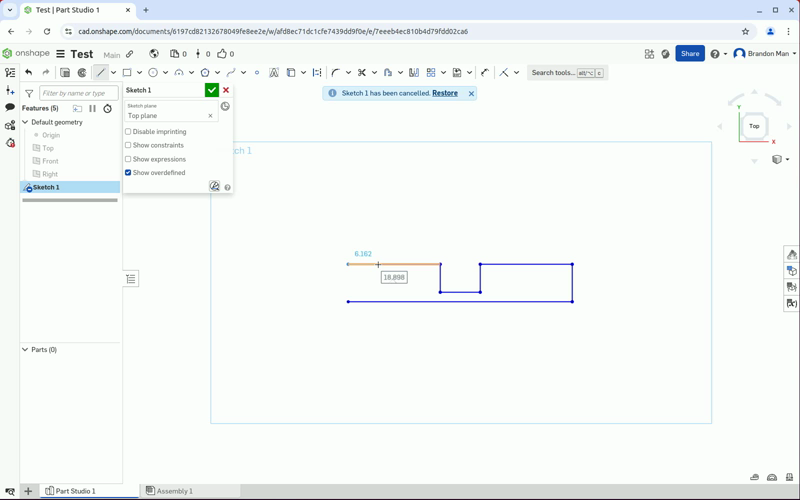
mouse_move(348, 301)
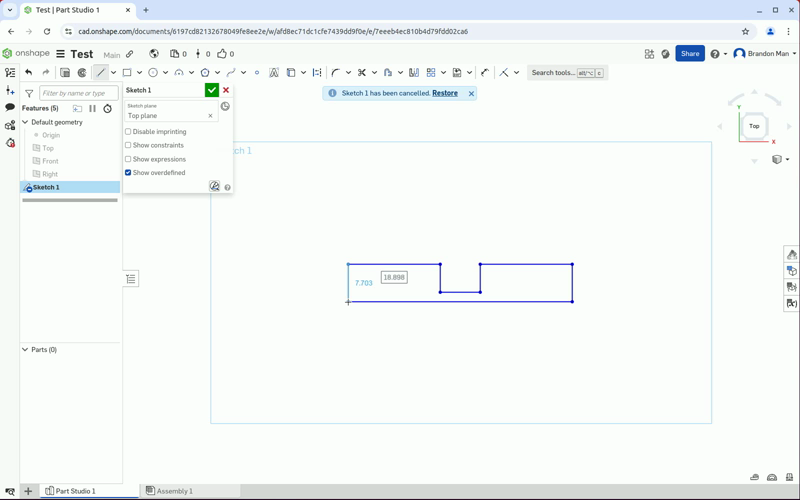
key_up(shift)
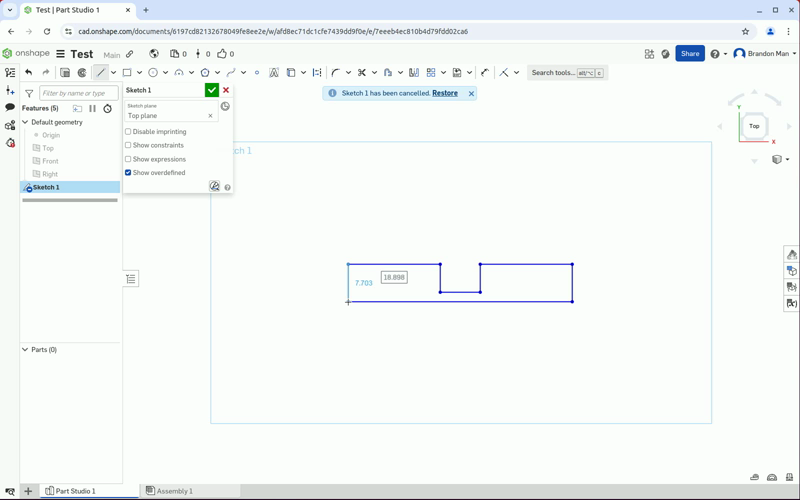
click(348, 301)
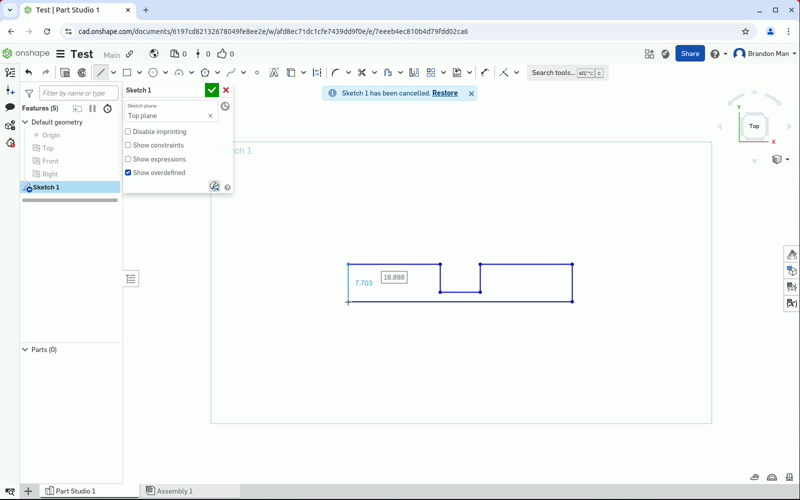
key(esc)
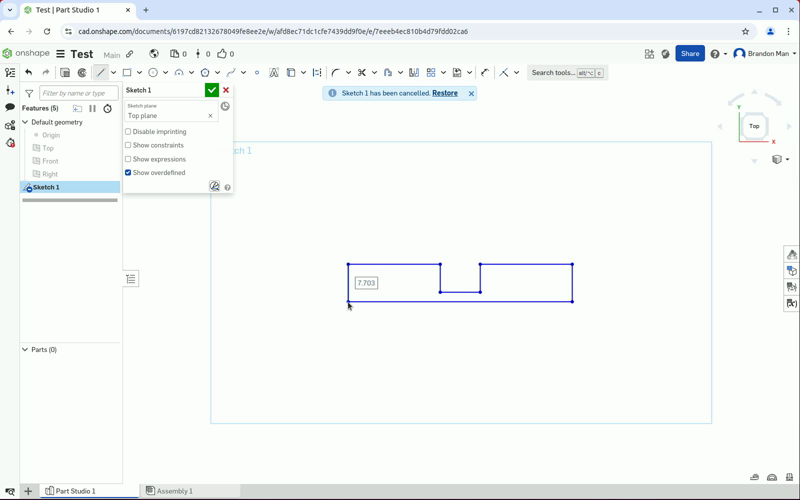
key(c)
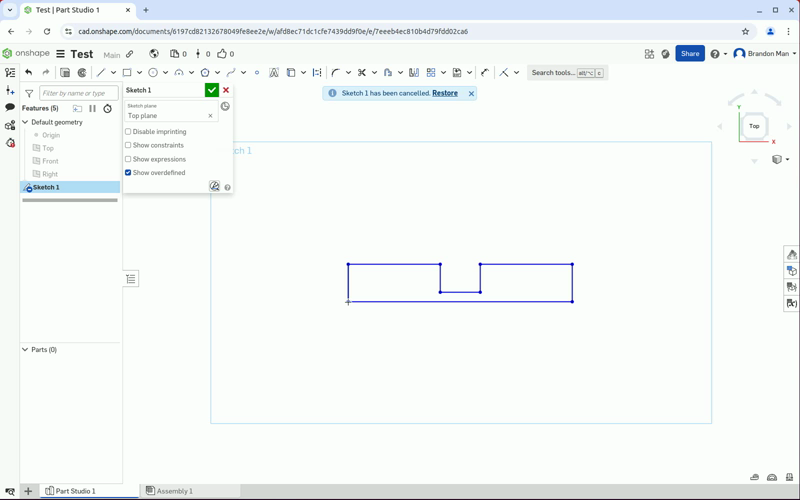
key_down(shift)
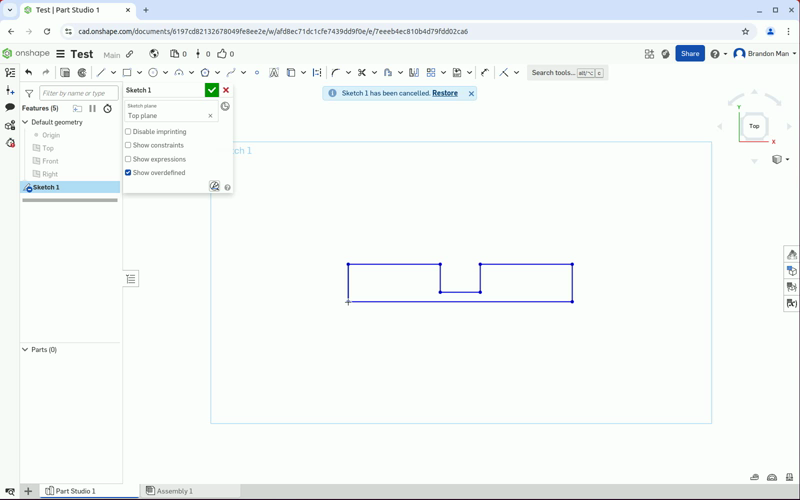
mouse_move(367, 282)
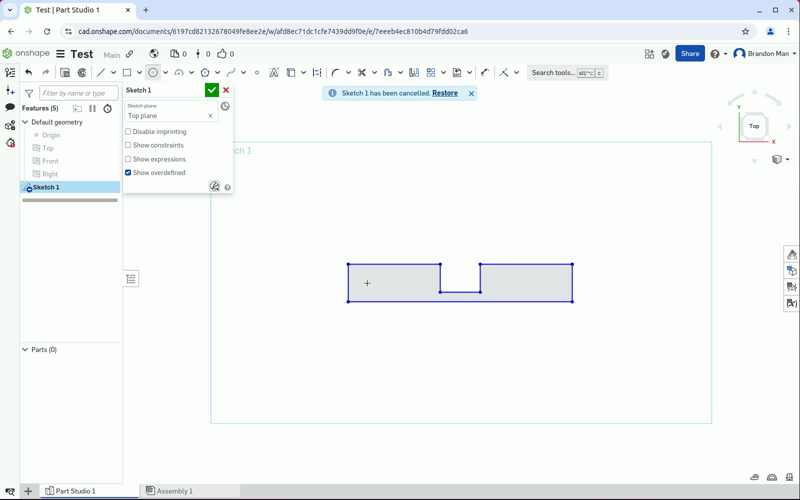
click(367, 282)
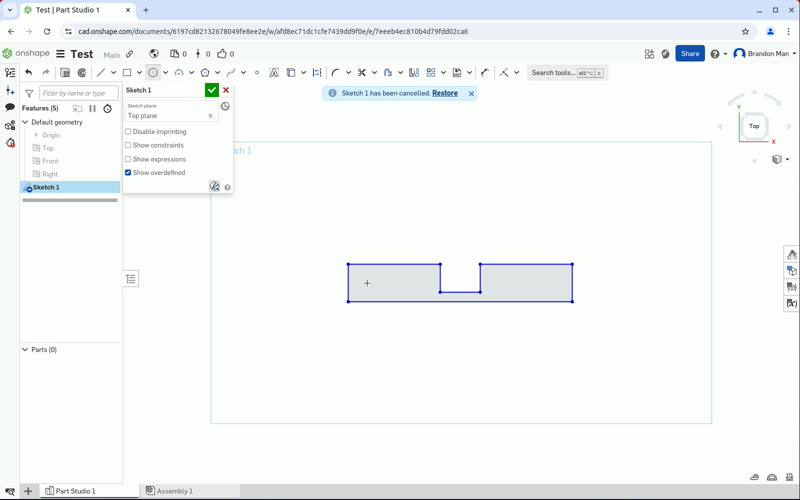
key_up(shift)
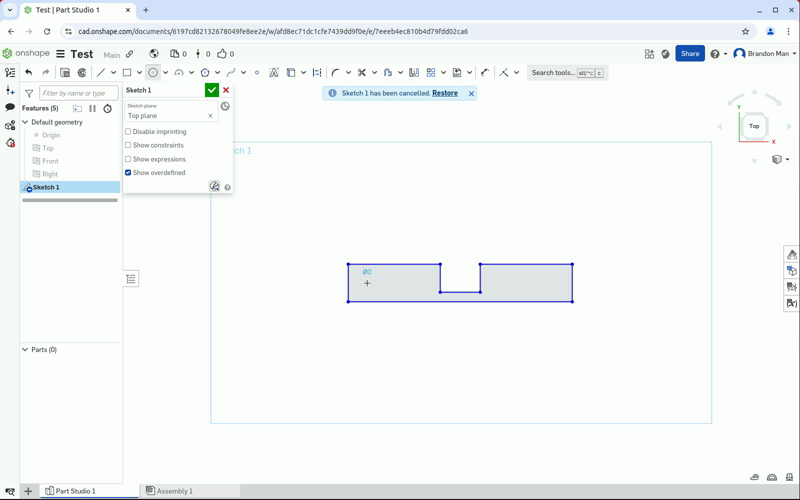
mouse_move(376, 282)
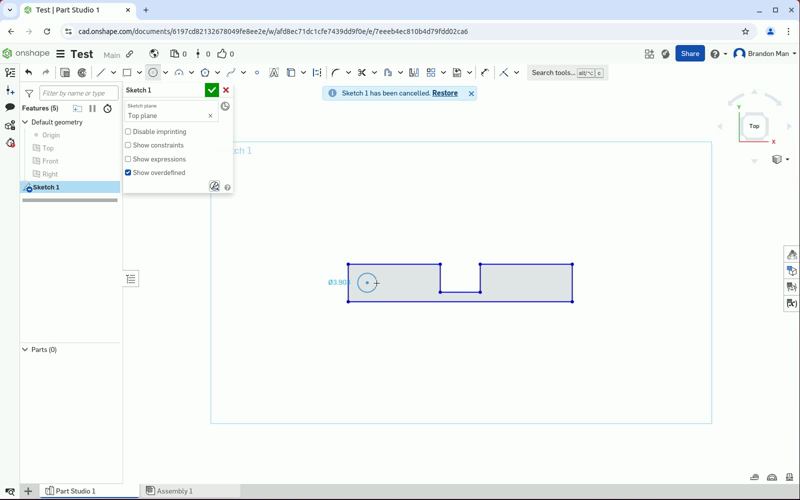
click(376, 282)
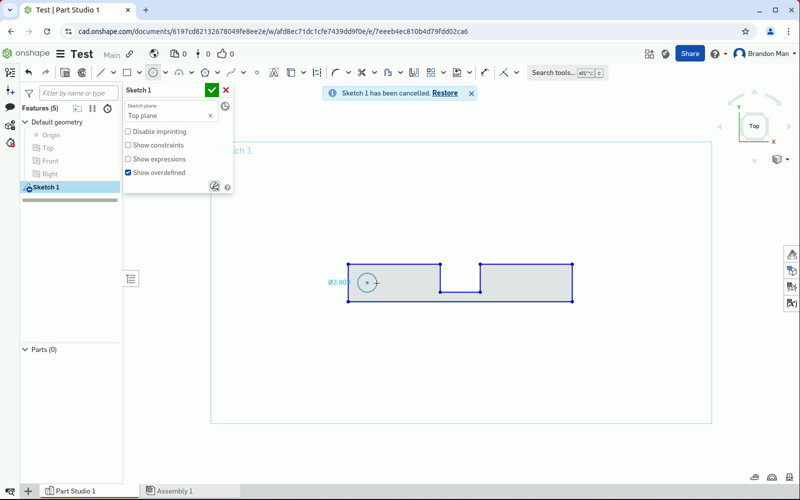
key(esc)
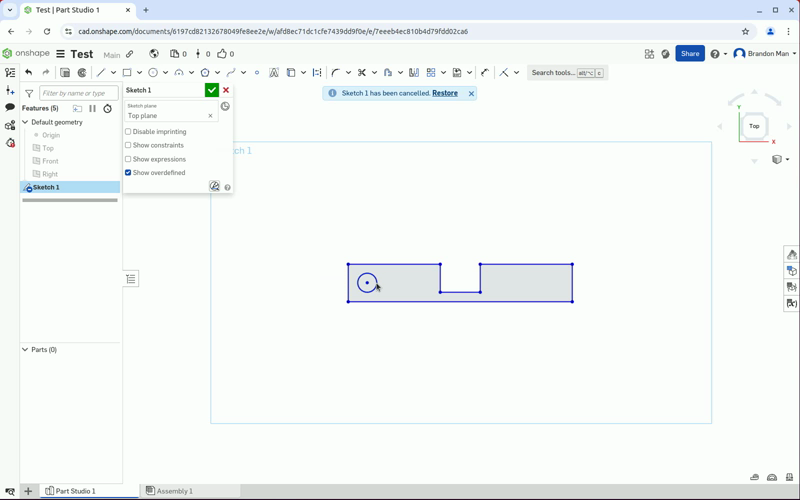
key(c)
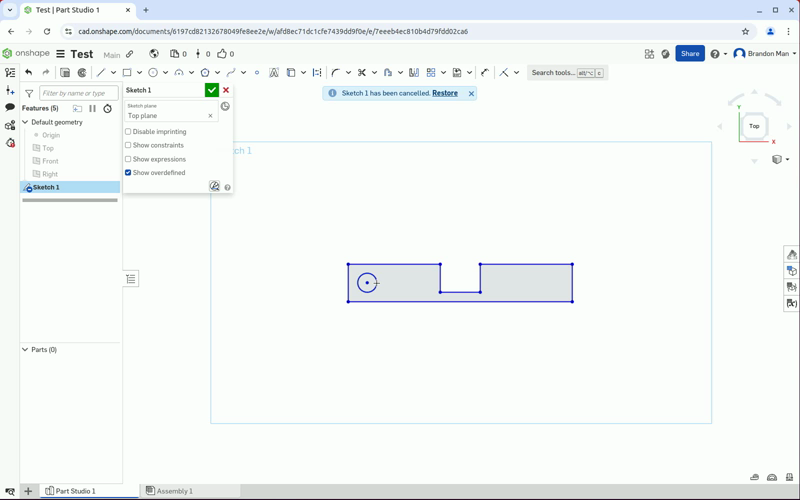
key_down(shift)
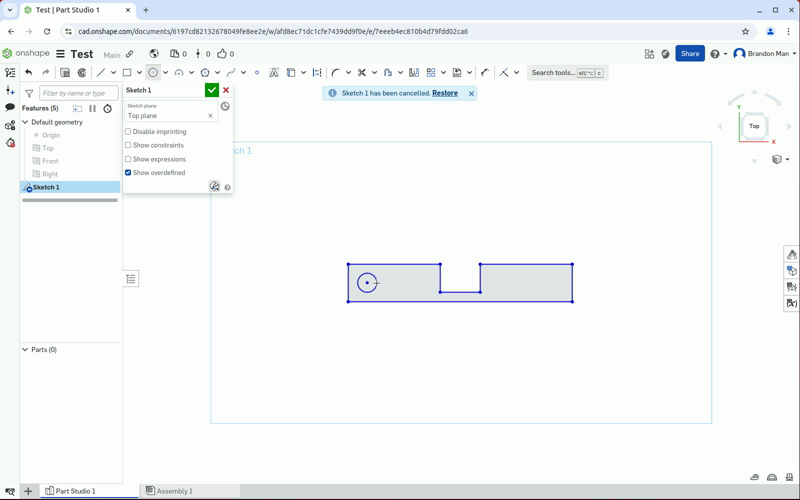
mouse_move(553, 282)
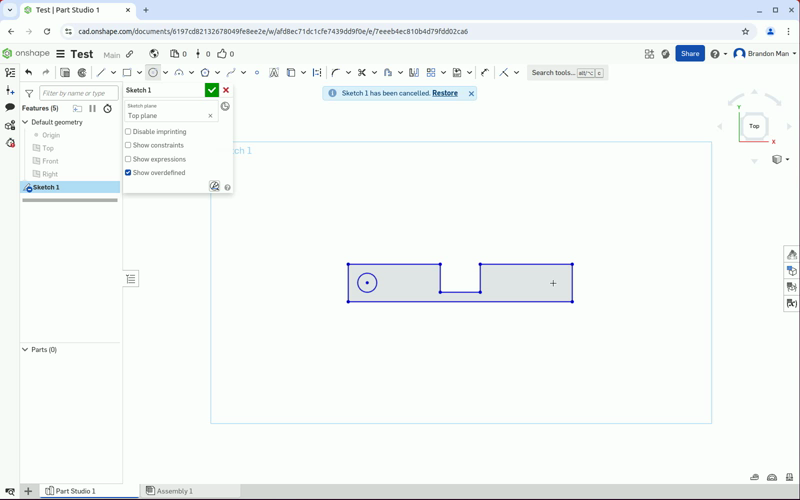
click(553, 282)
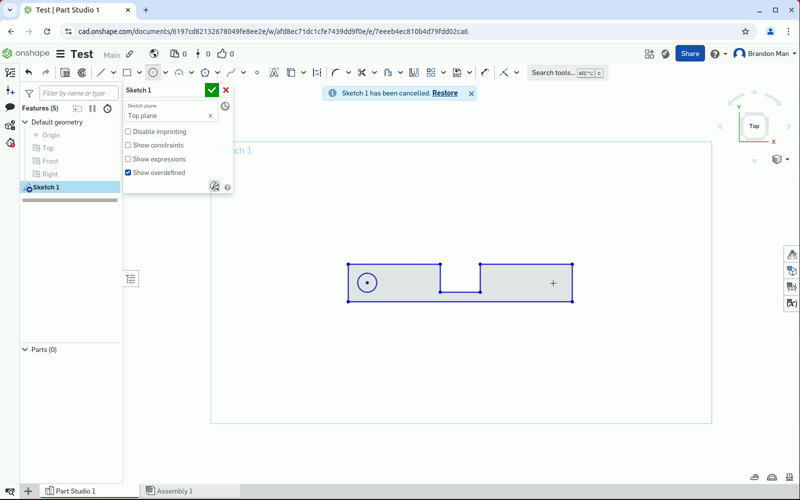
key_up(shift)
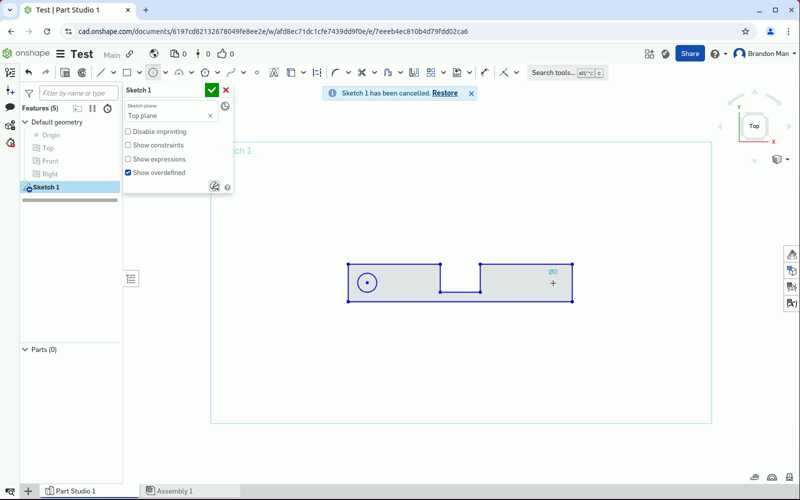
mouse_move(562, 282)
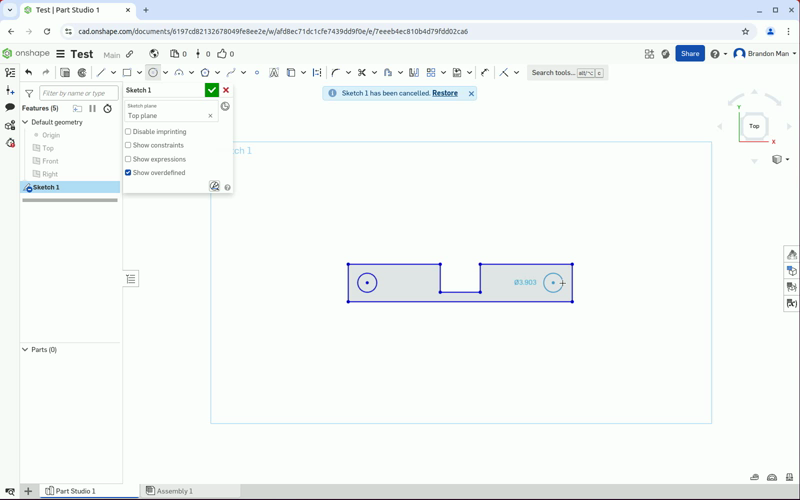
click(562, 282)
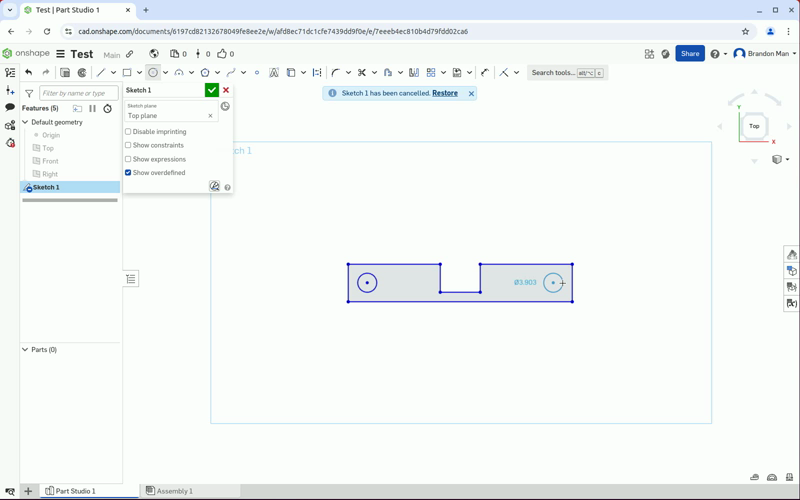
key(esc)
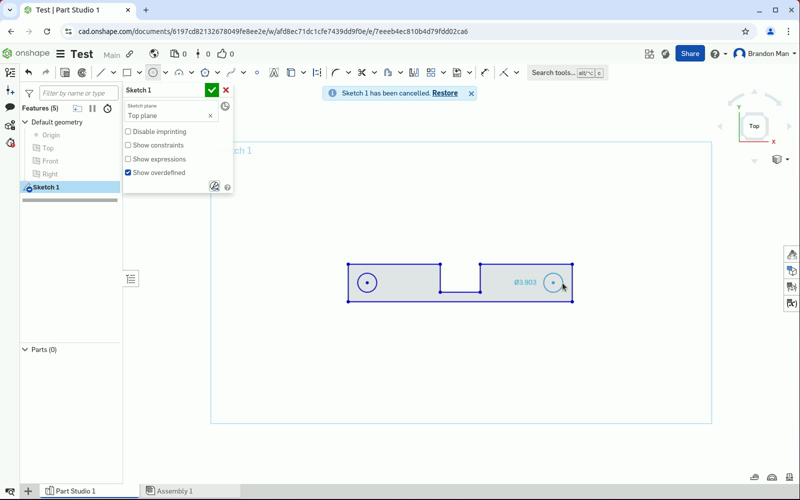
mouse_move(385, 292)
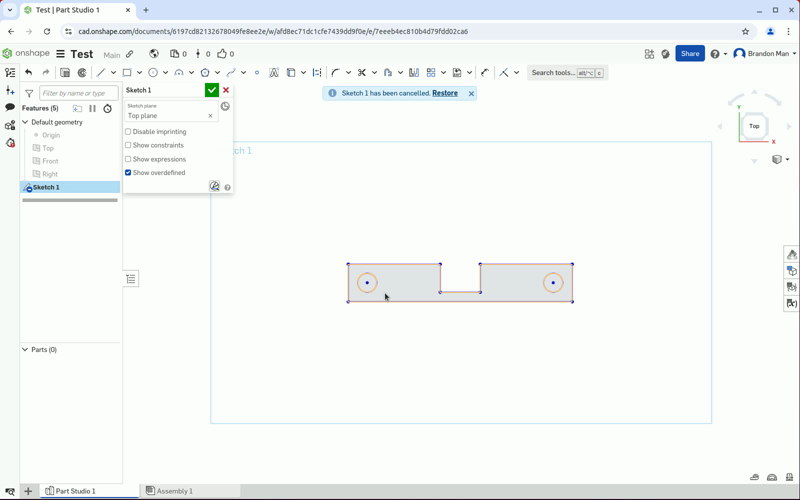
click(385, 292)
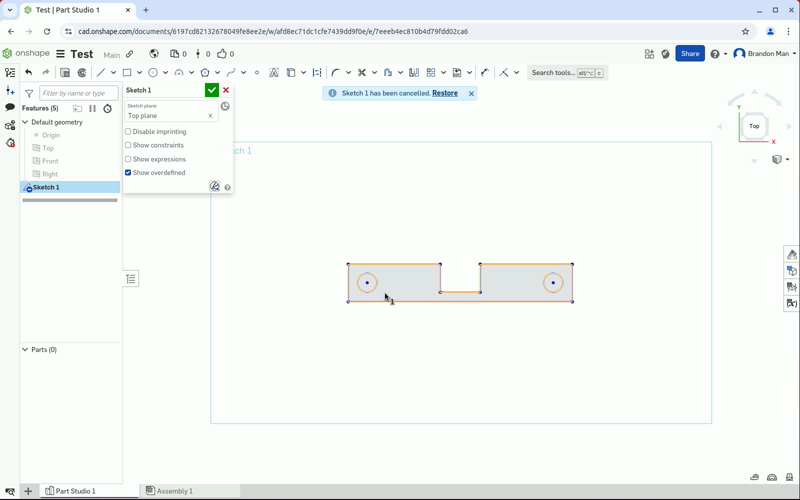
mouse_move(73, 352)
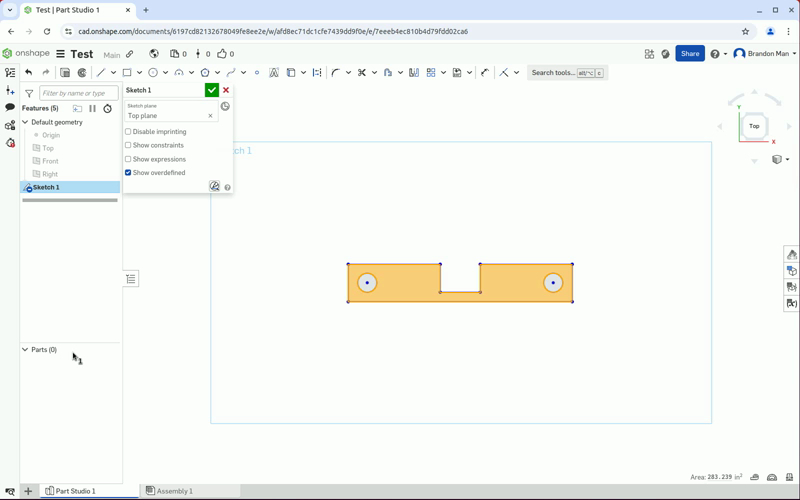
key(shift+y)
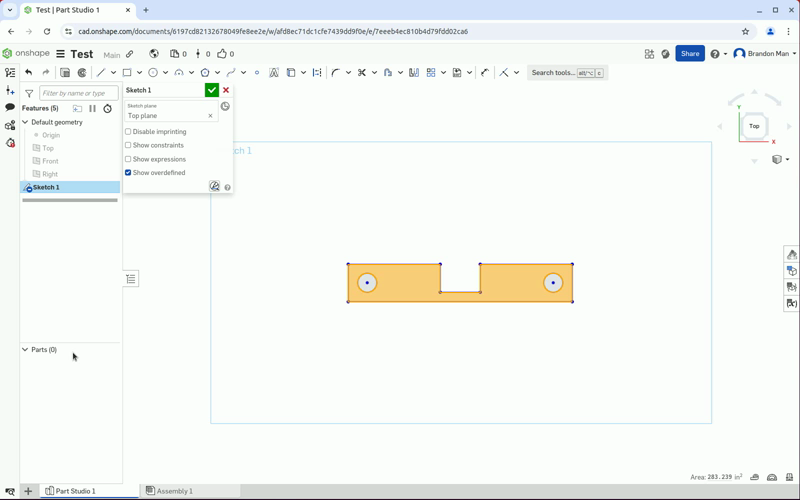
key(shift+e)
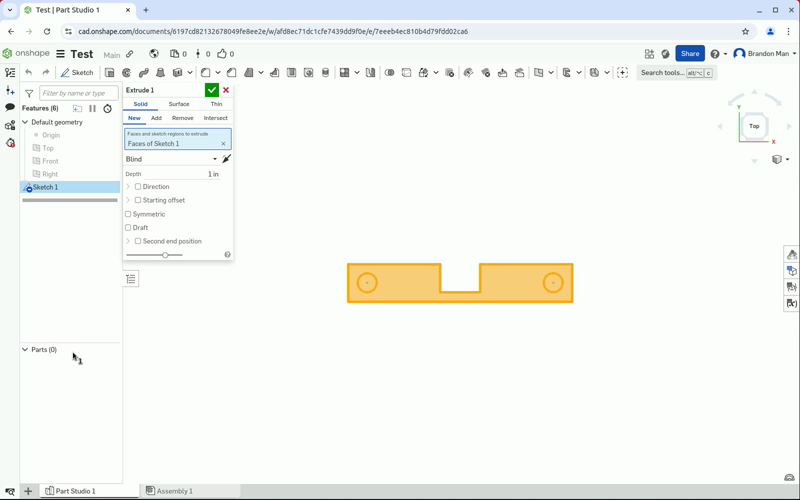
mouse_move(143, 106)
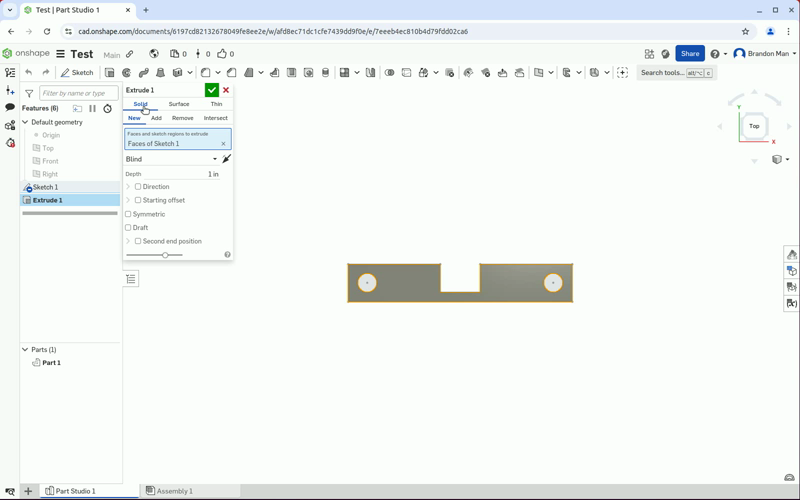
click(143, 106)
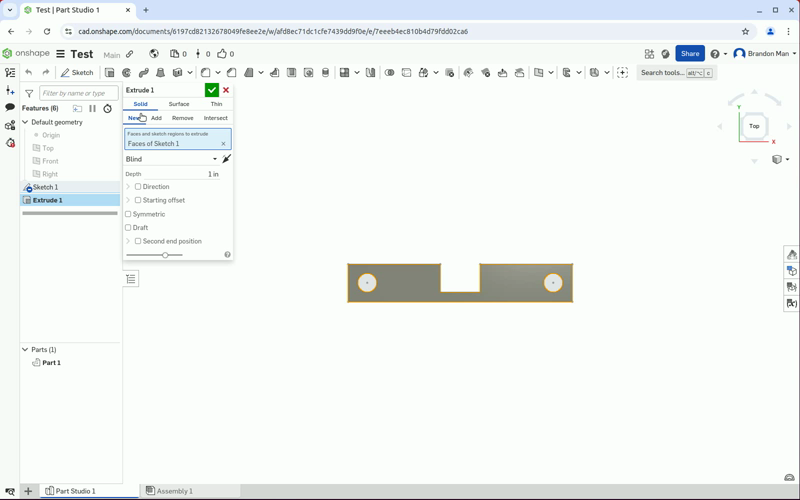
mouse_move(137, 120)
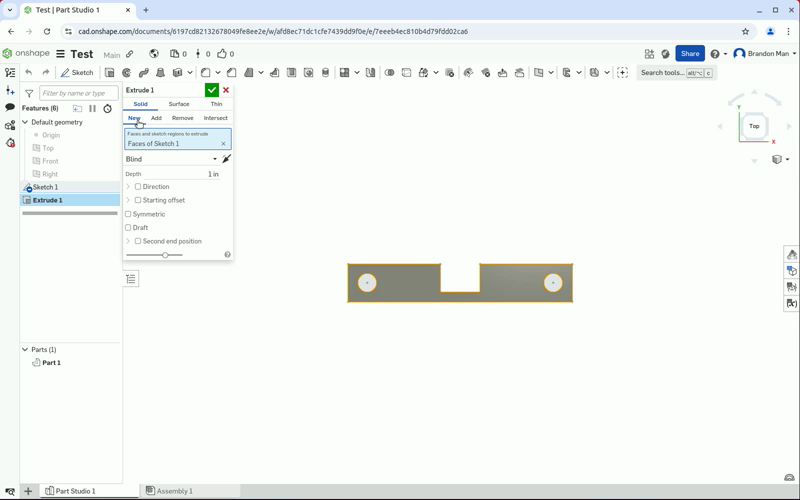
click(137, 120)
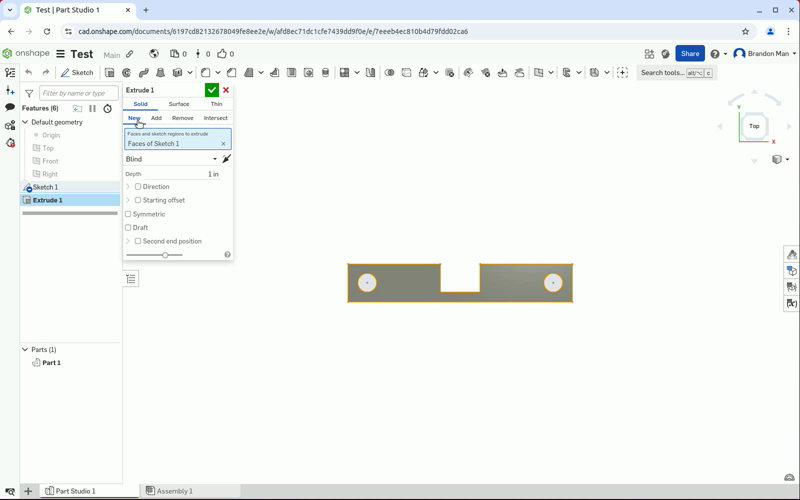
key(tab, 4)
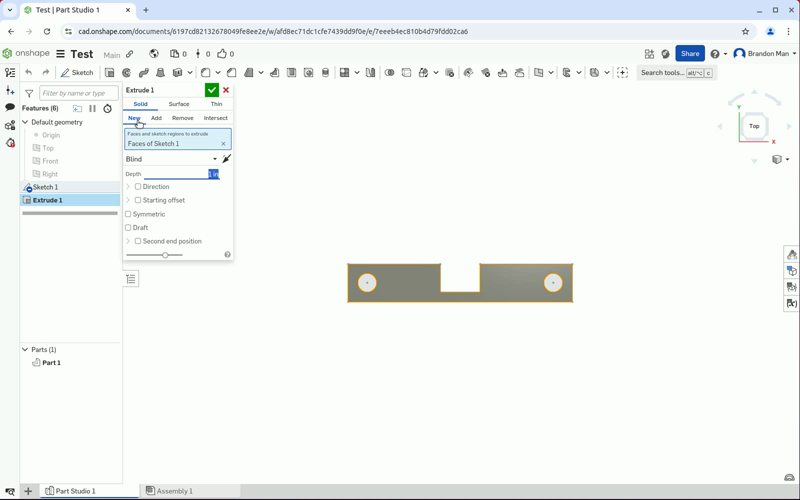
text(3.851)
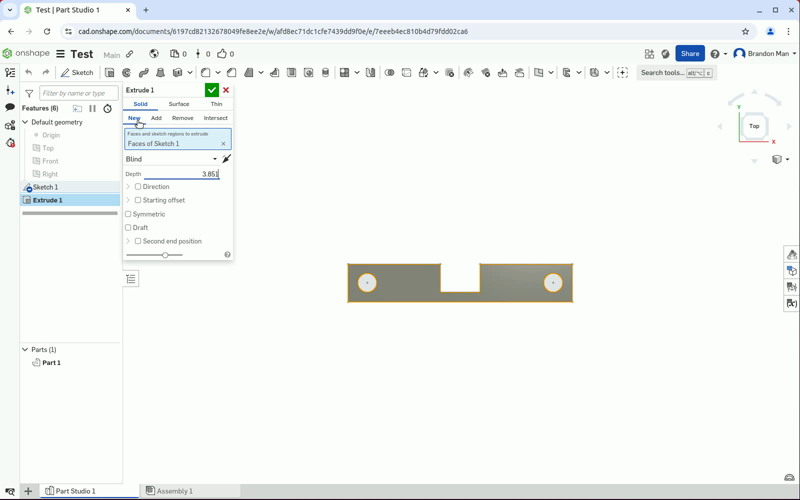
key(enter)
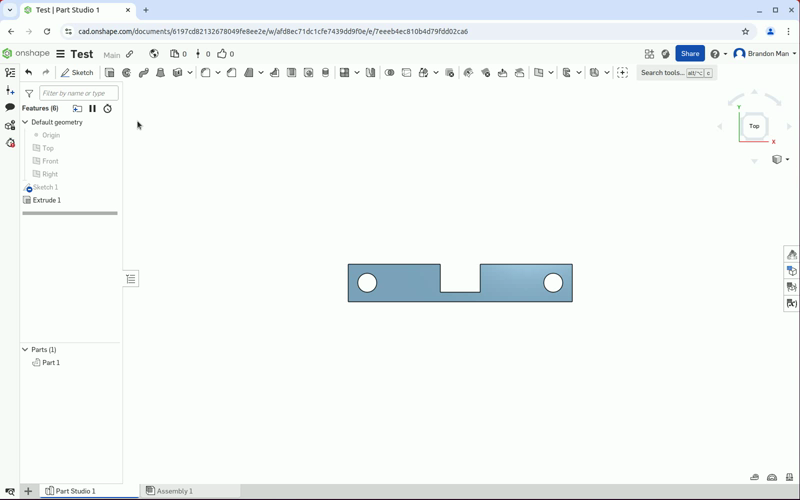
key(shift+h)
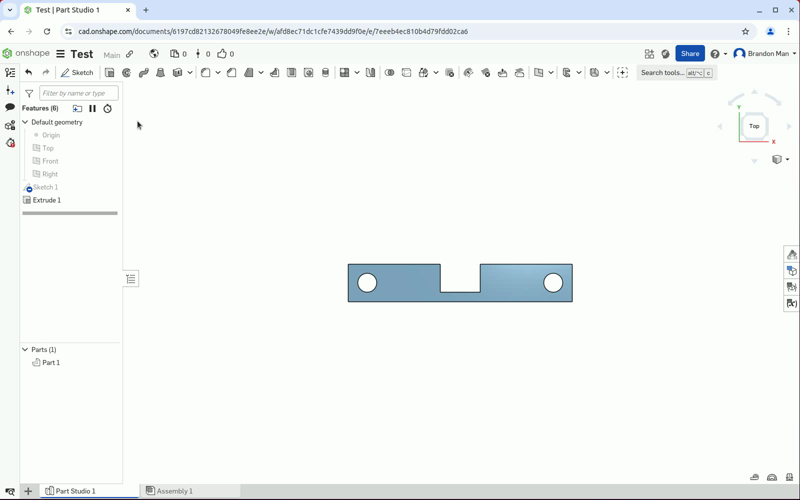
key(shift+h)
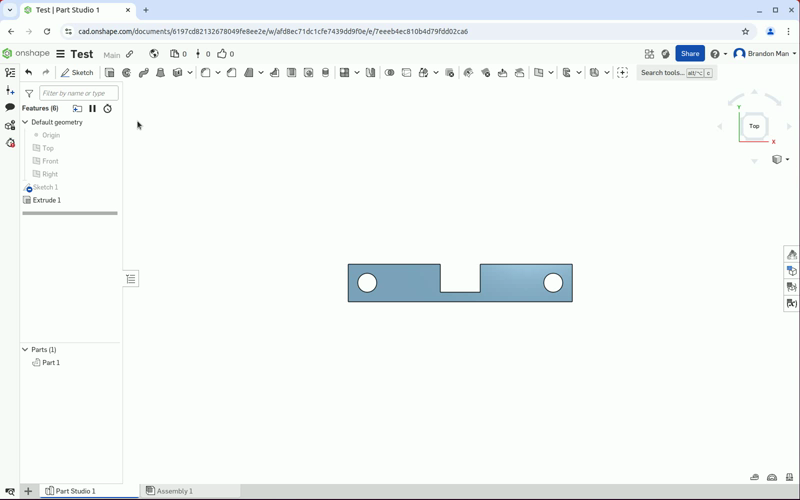
mouse_move(73, 189)
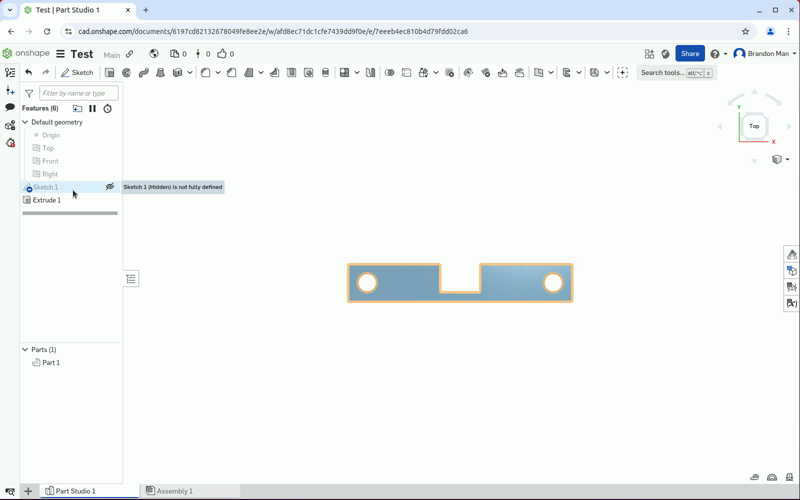
click(73, 189)
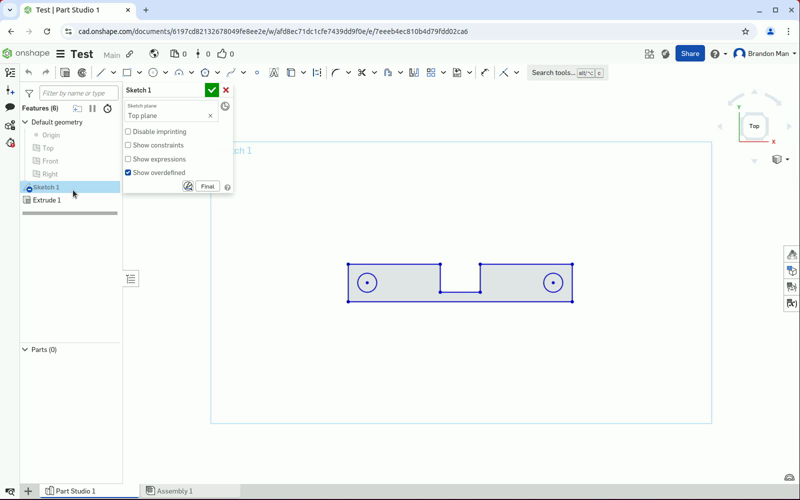
mouse_move(229, 92)
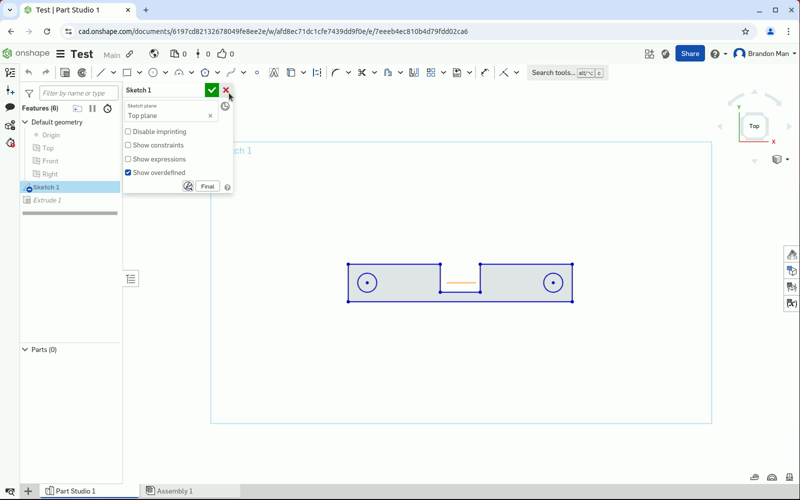
click(229, 92)
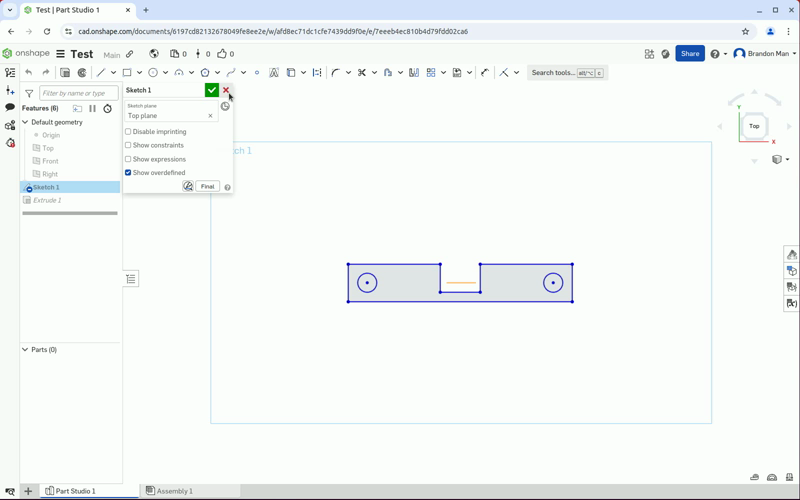
key(shift+s)
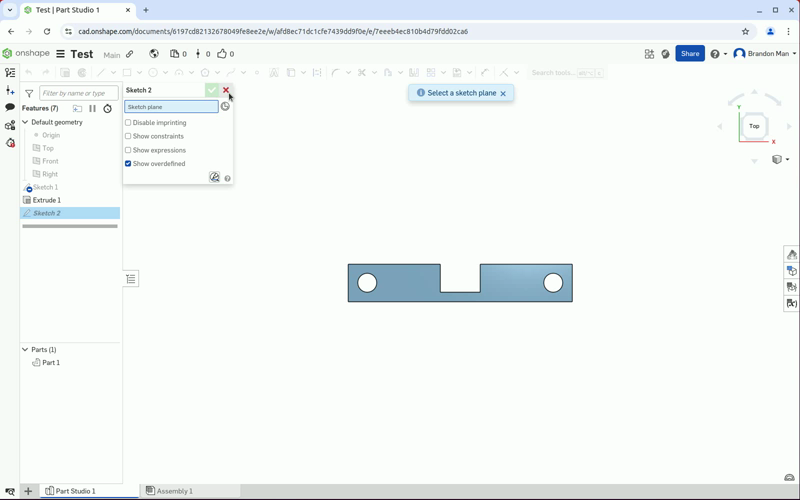
mouse_move(73, 150)
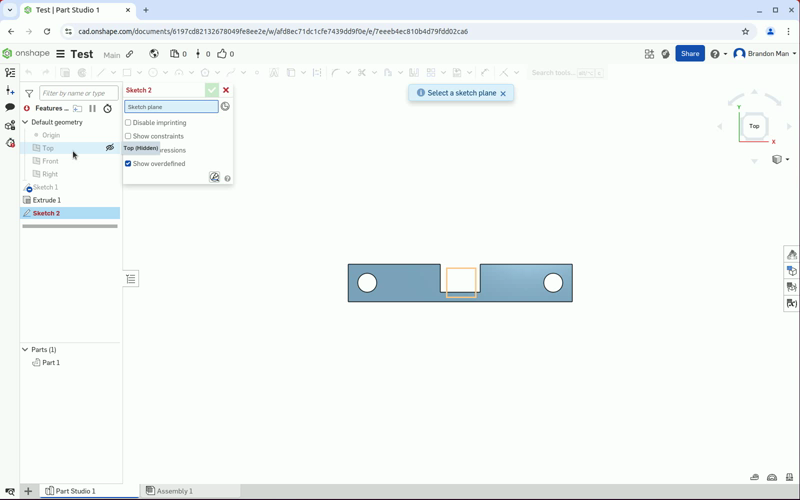
click(73, 150)
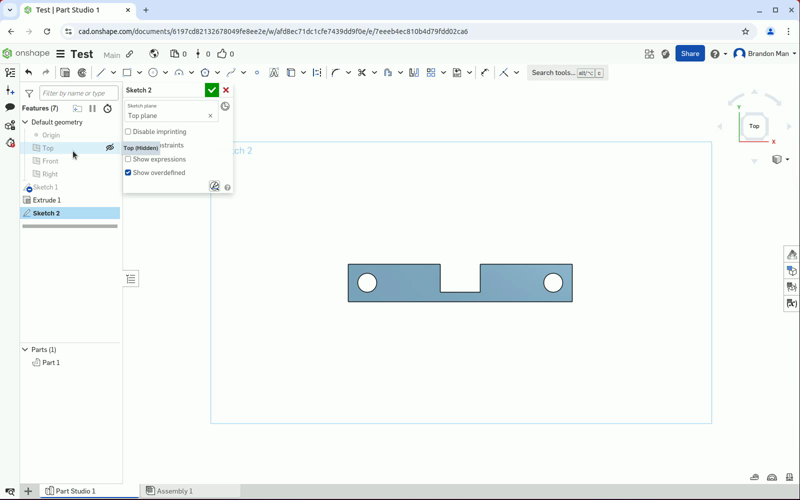
mouse_move(73, 352)
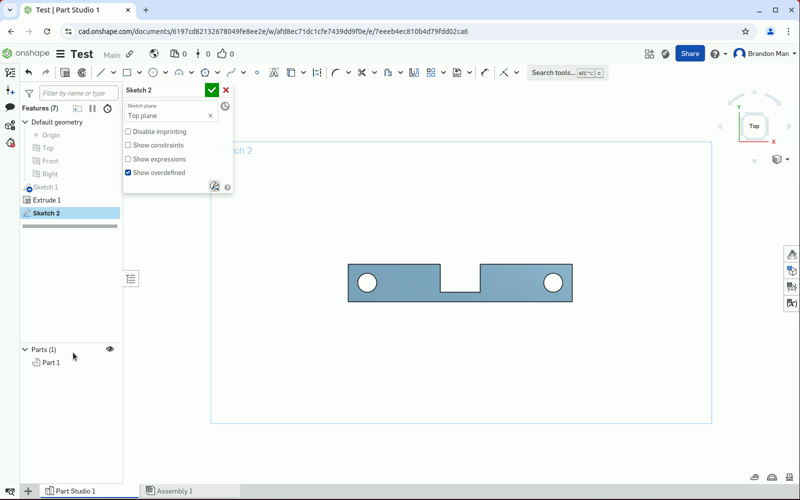
key(y)
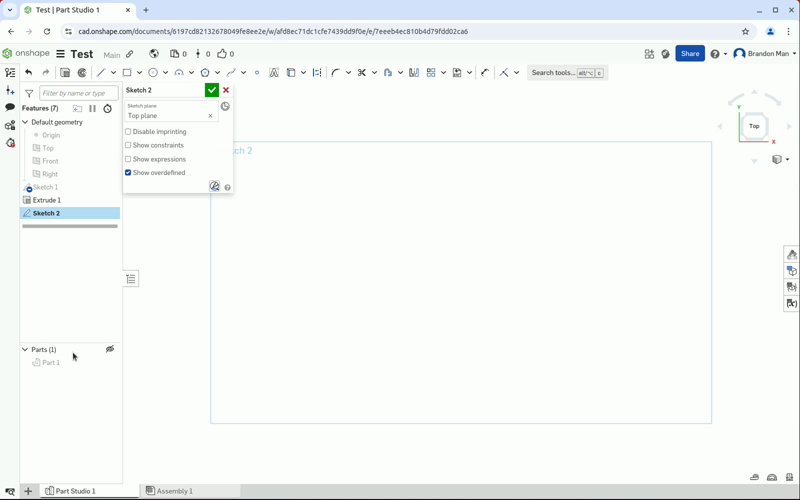
key(l)
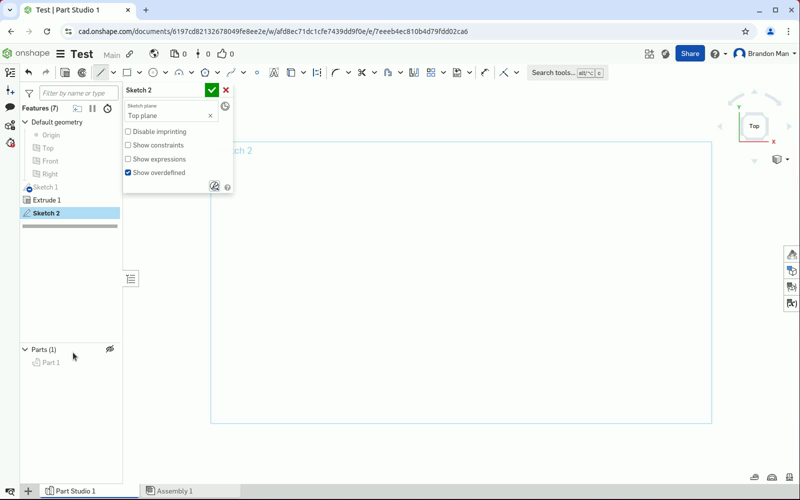
key_down(shift)
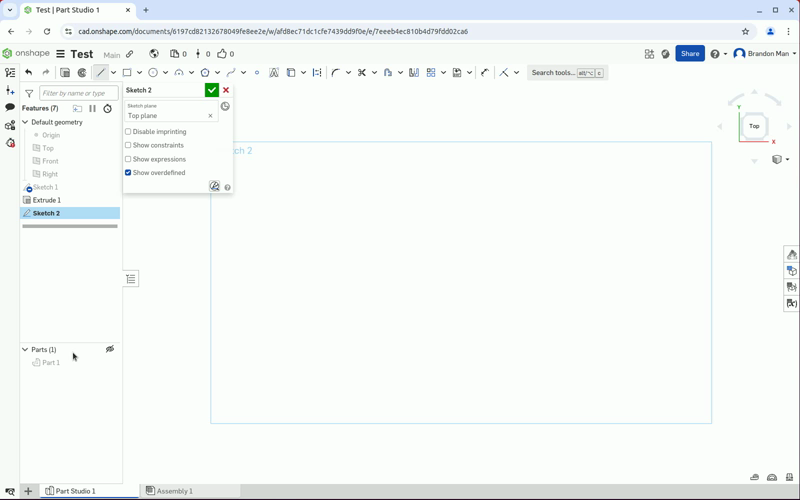
mouse_move(440, 292)
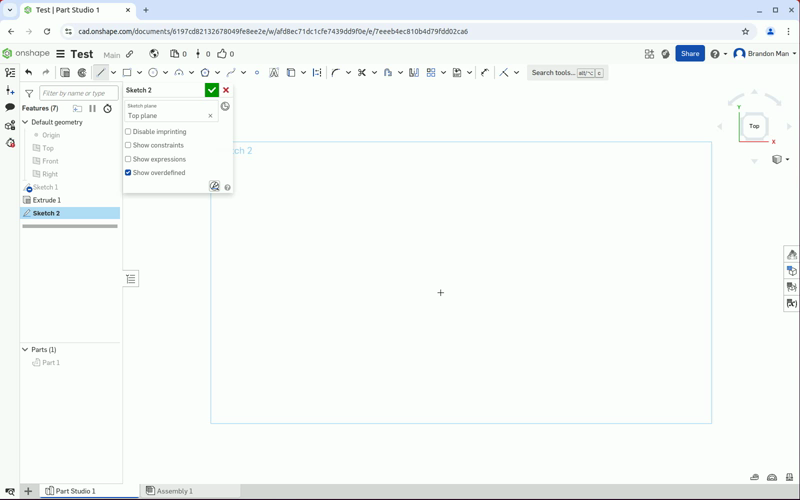
click(440, 292)
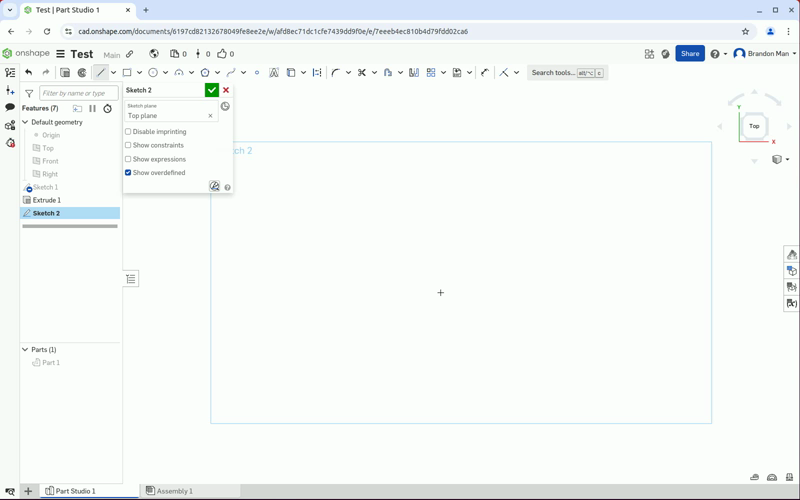
key_up(shift)
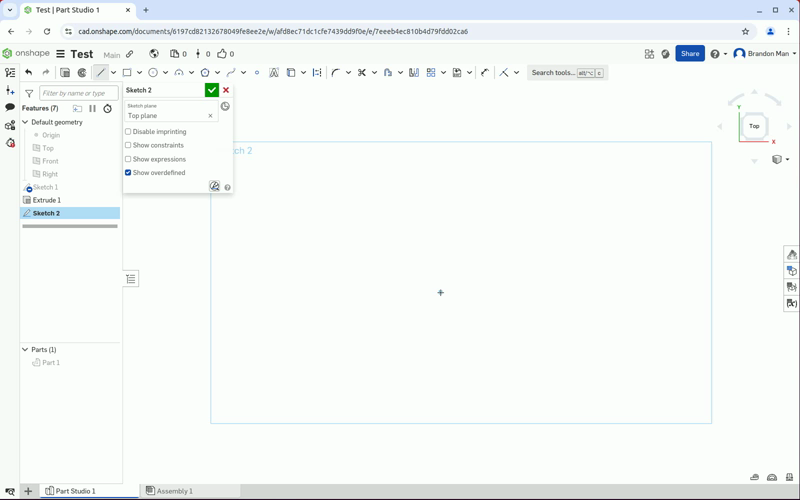
key_down(shift)
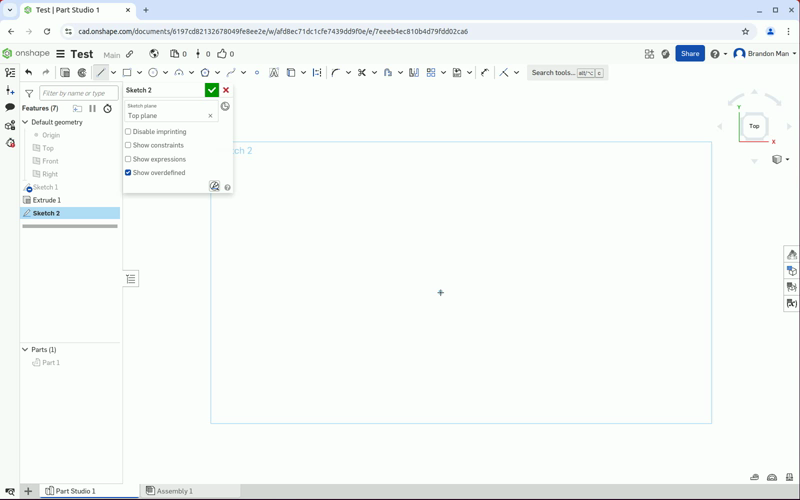
mouse_move(470, 292)
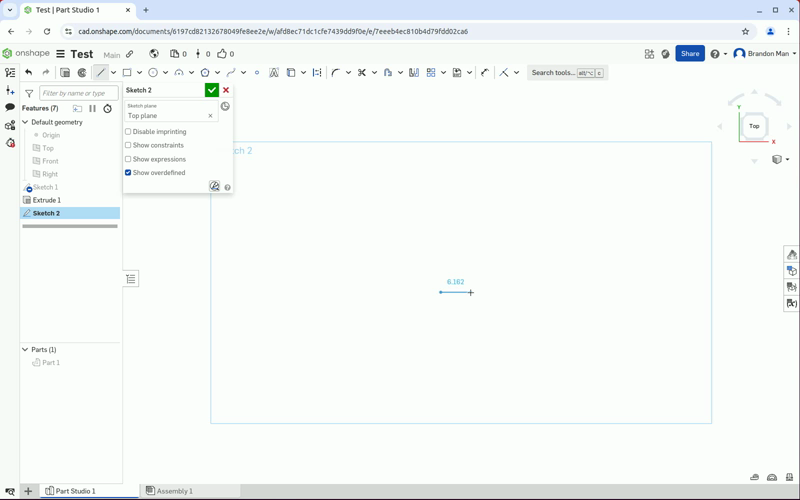
mouse_move(481, 292)
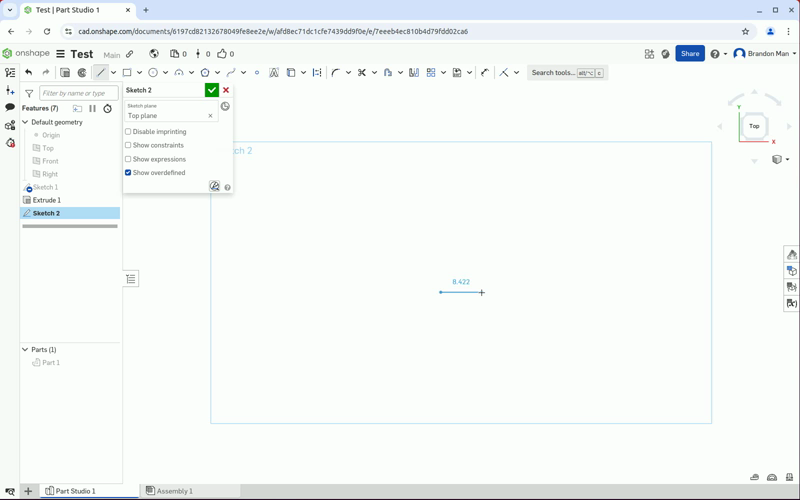
click(481, 292)
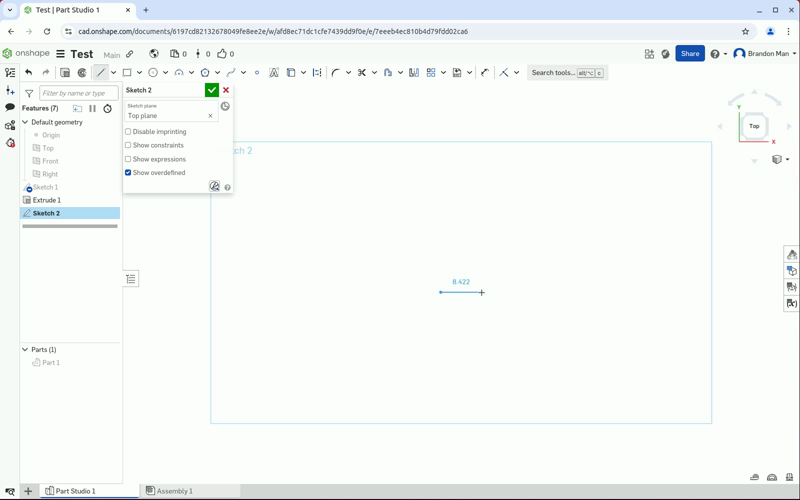
key_up(shift)
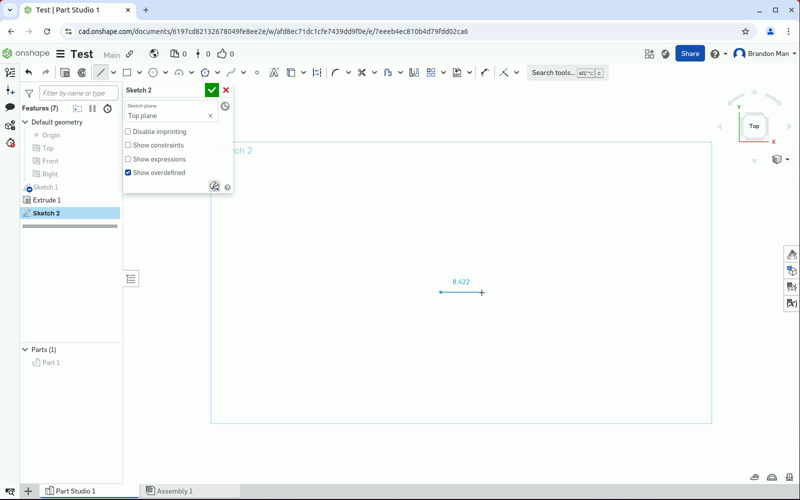
key_down(shift)
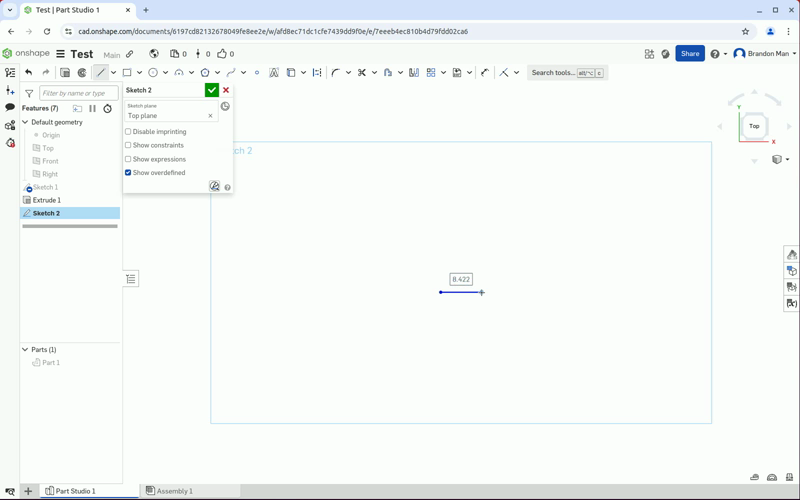
mouse_move(511, 292)
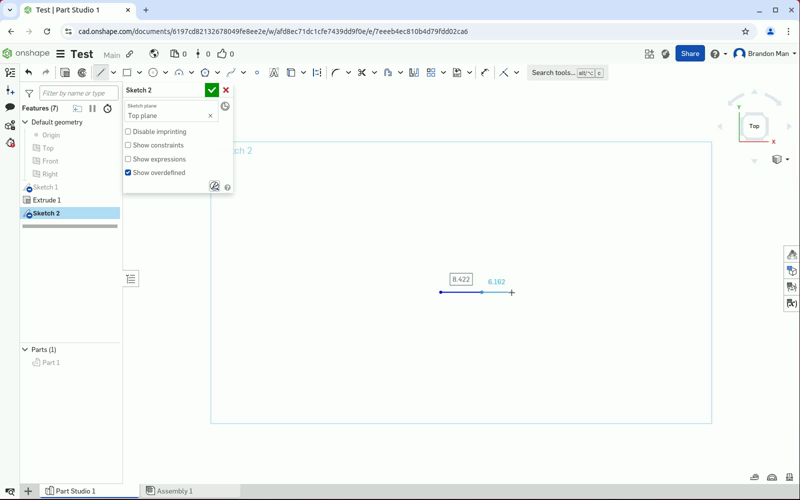
mouse_move(481, 263)
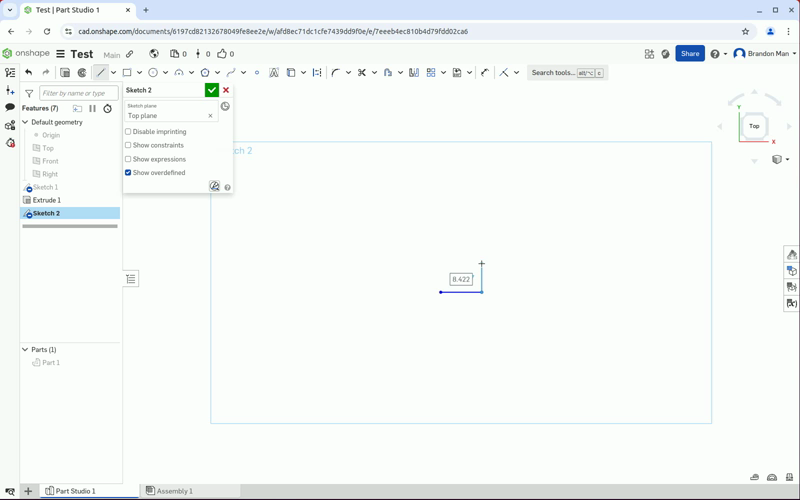
click(481, 263)
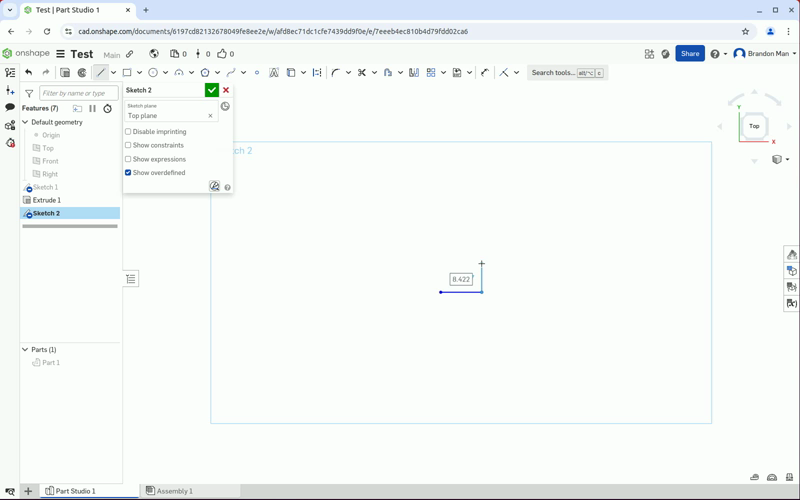
key_up(shift)
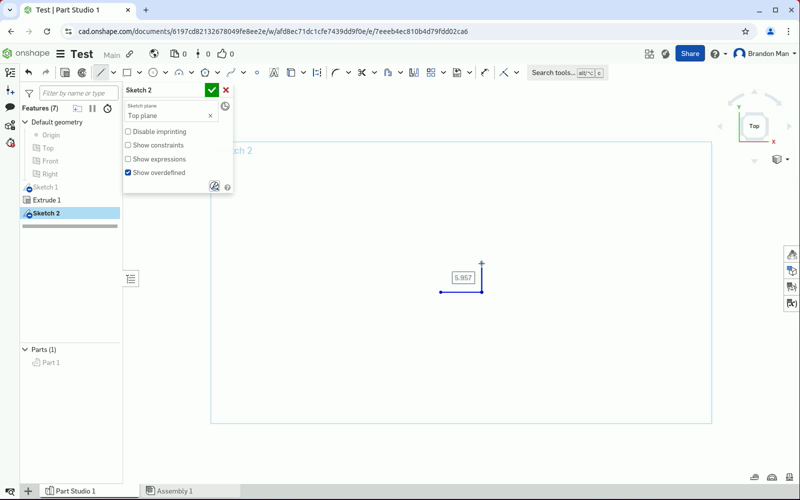
key_down(shift)
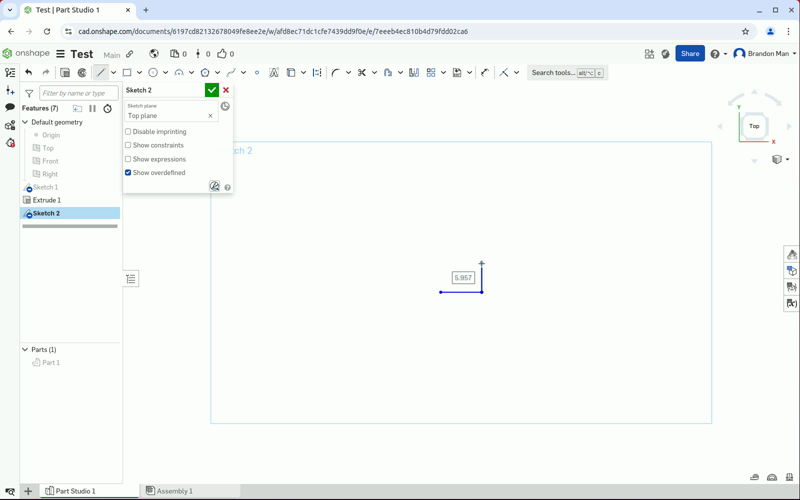
mouse_move(511, 263)
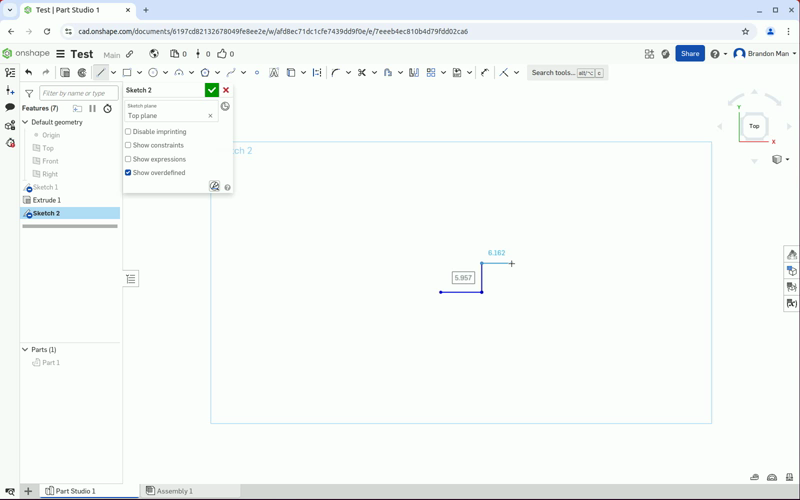
mouse_move(440, 263)
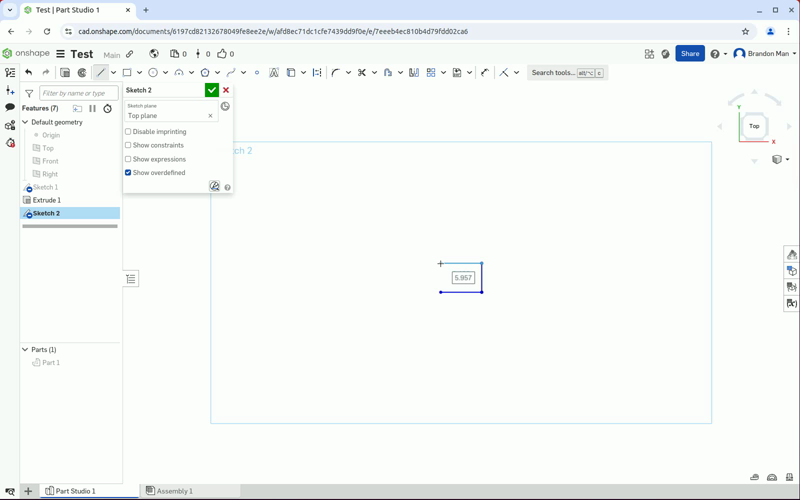
click(440, 263)
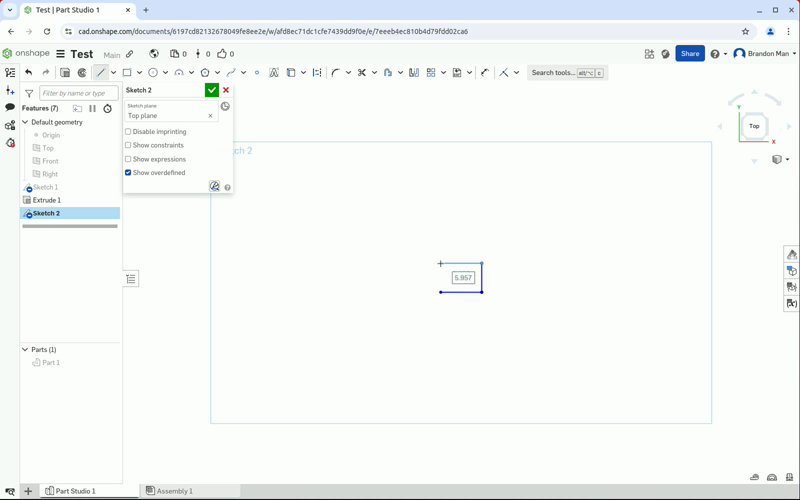
key_up(shift)
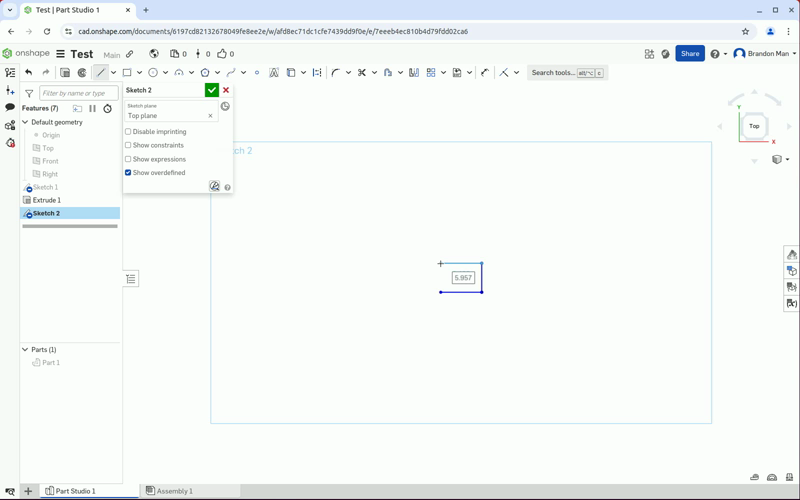
mouse_move(470, 263)
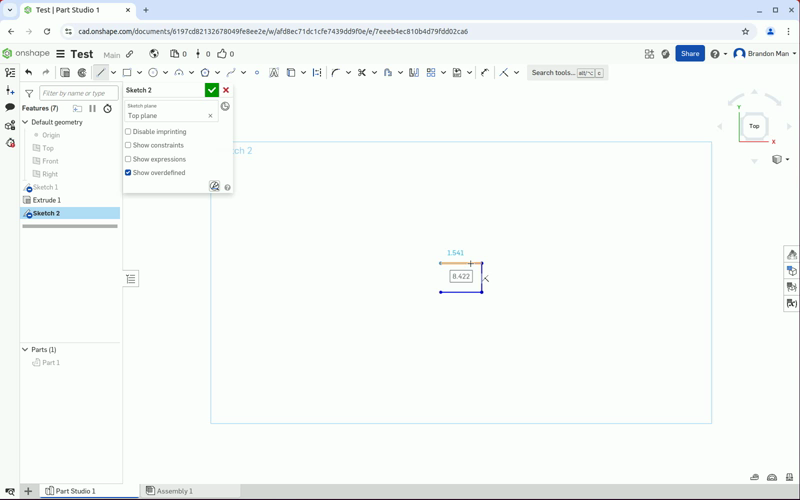
key_down(shift)
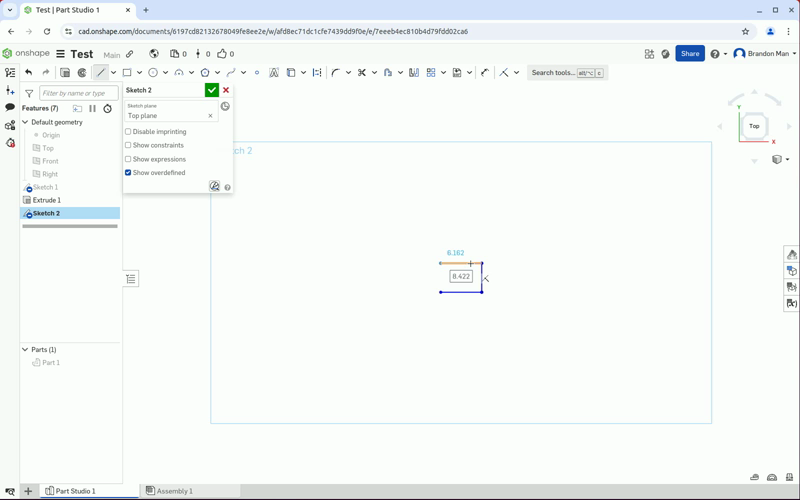
mouse_move(440, 292)
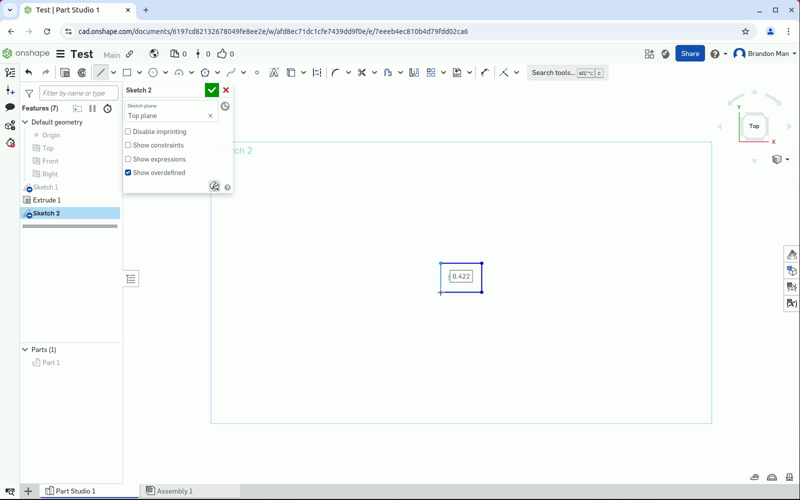
key_up(shift)
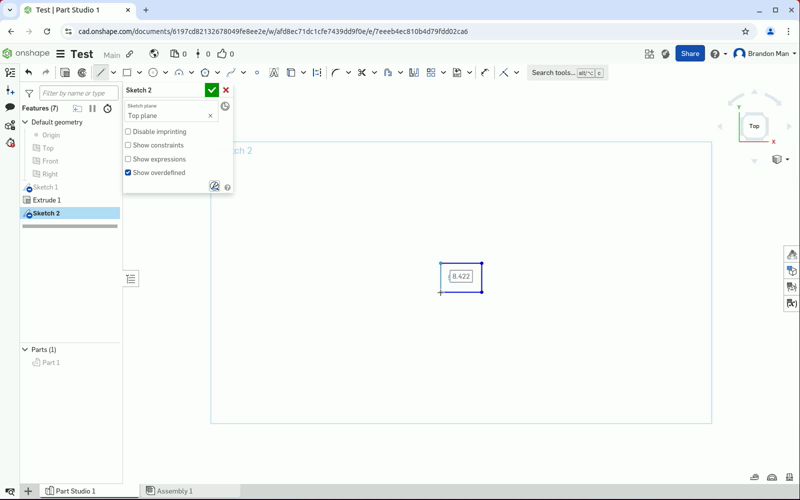
click(440, 292)
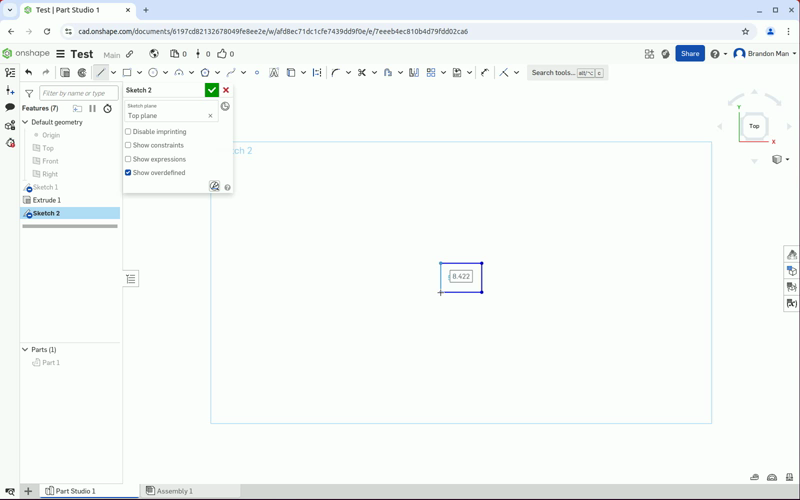
key(esc)
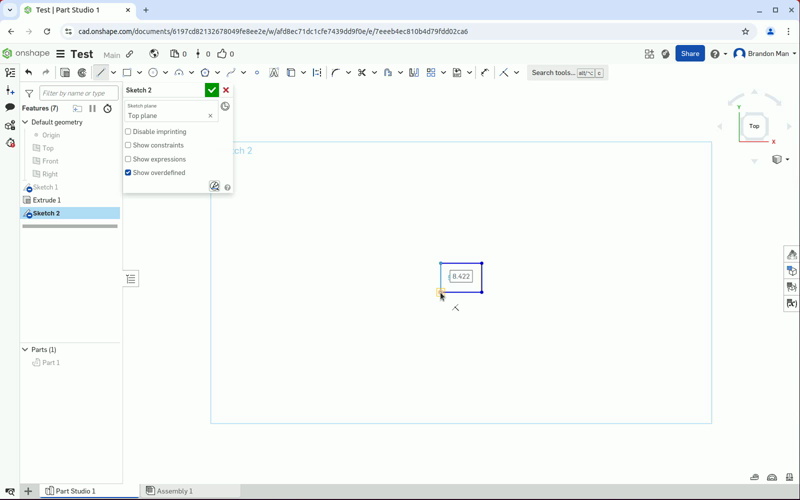
mouse_move(474, 270)
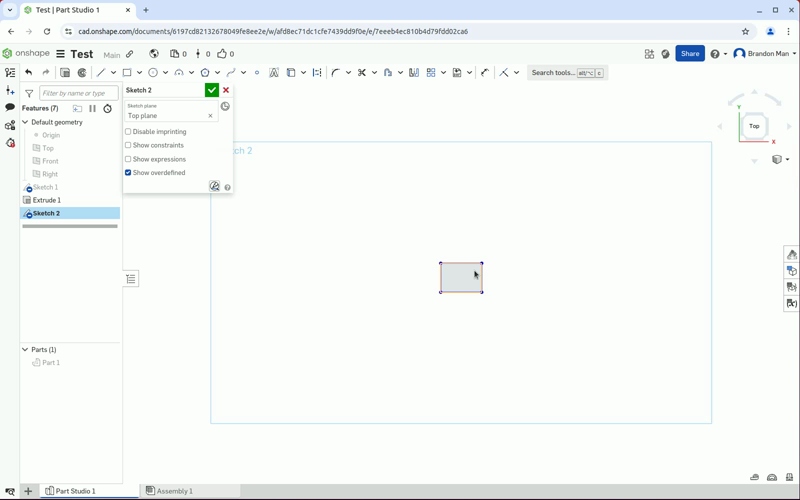
scroll(6)
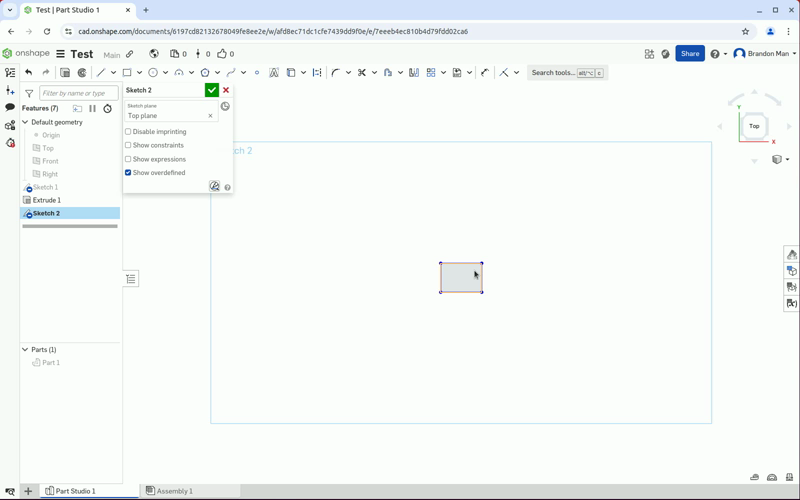
scroll(6)
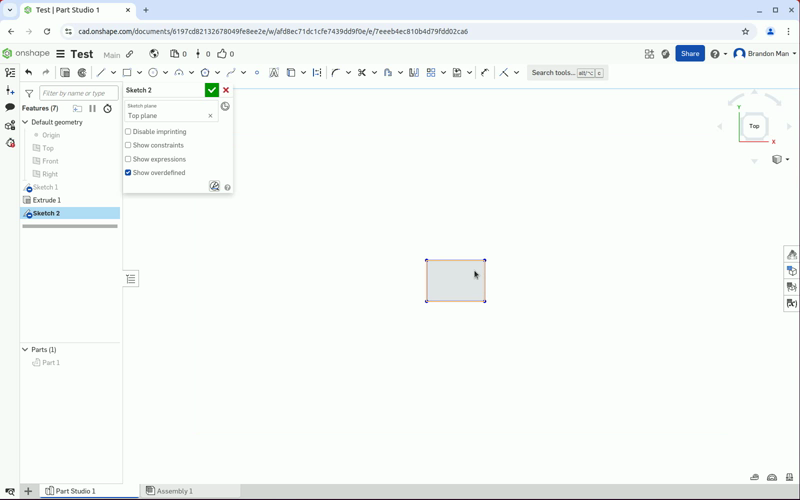
scroll(6)
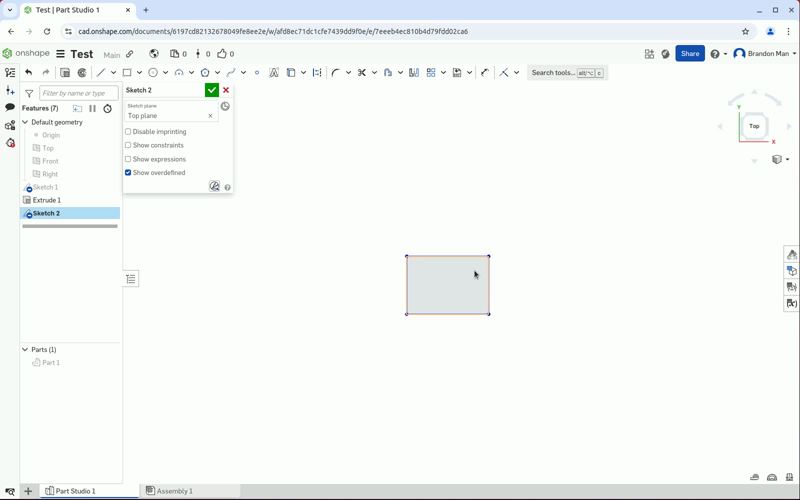
scroll(6)
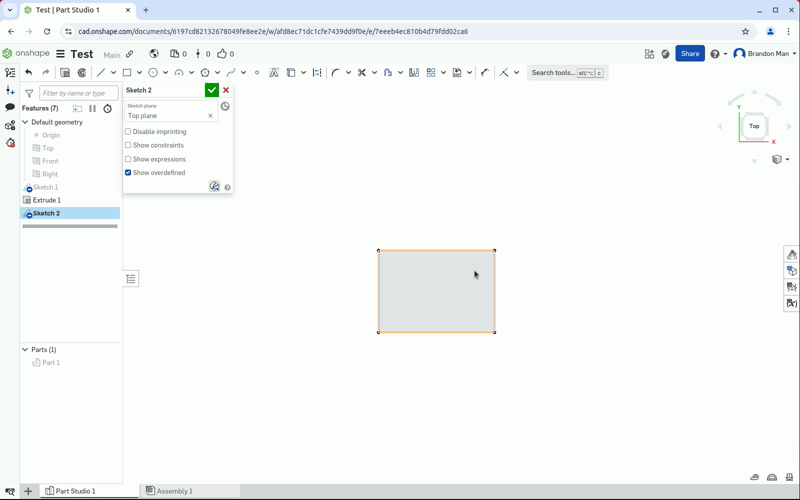
scroll(6)
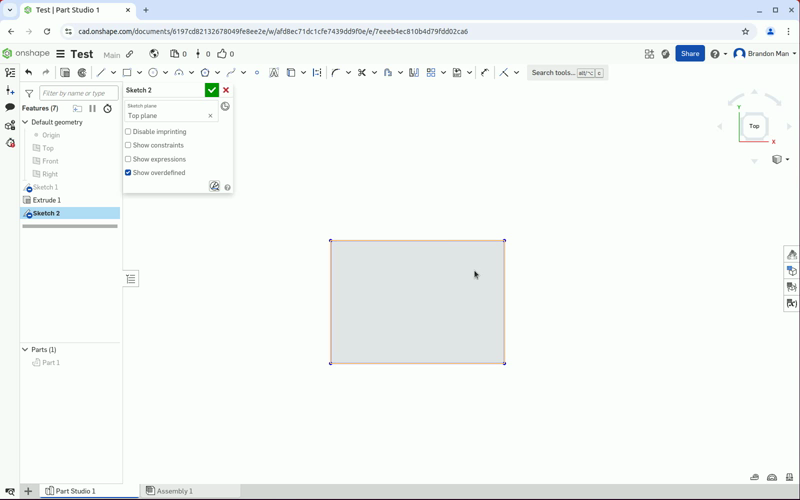
scroll(6)
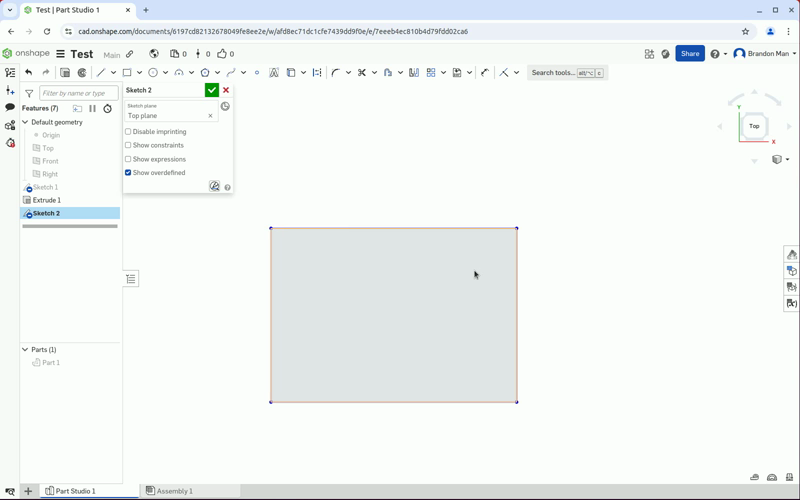
scroll(6)
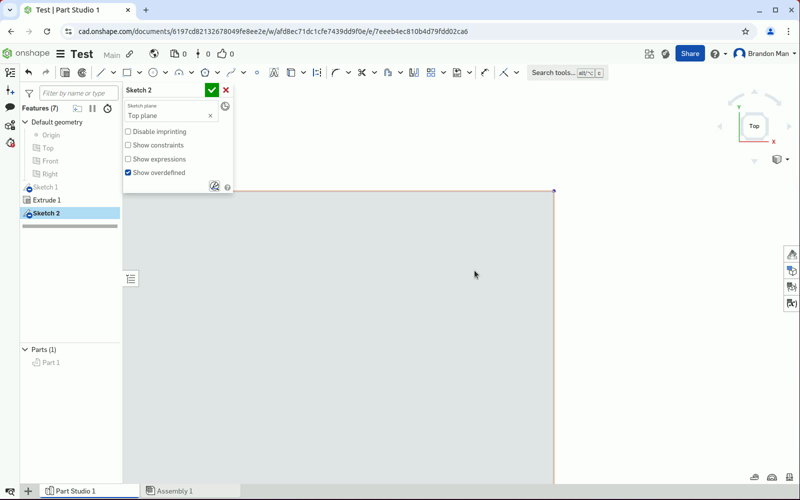
click(474, 270)
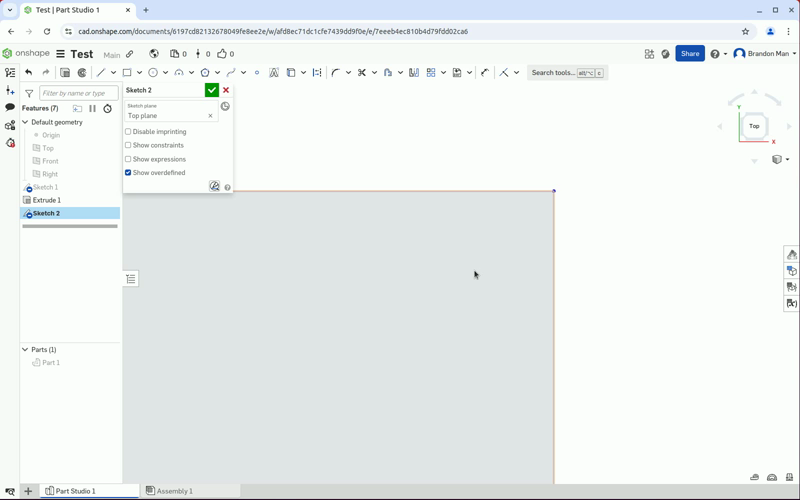
scroll(-6)
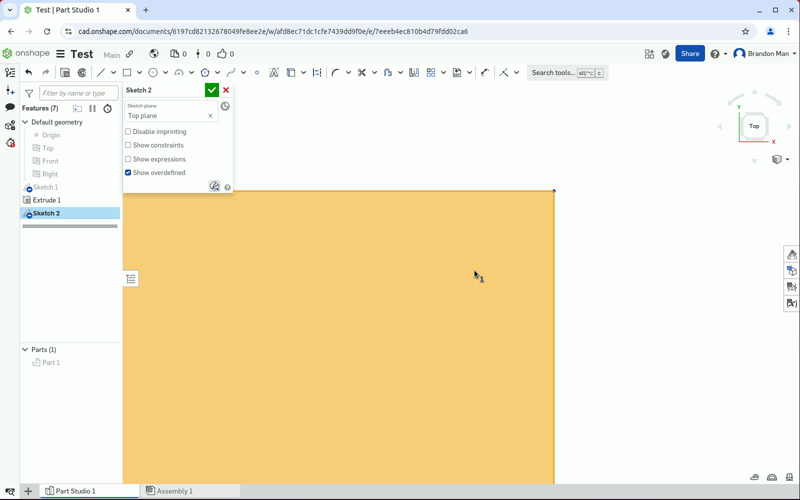
scroll(-6)
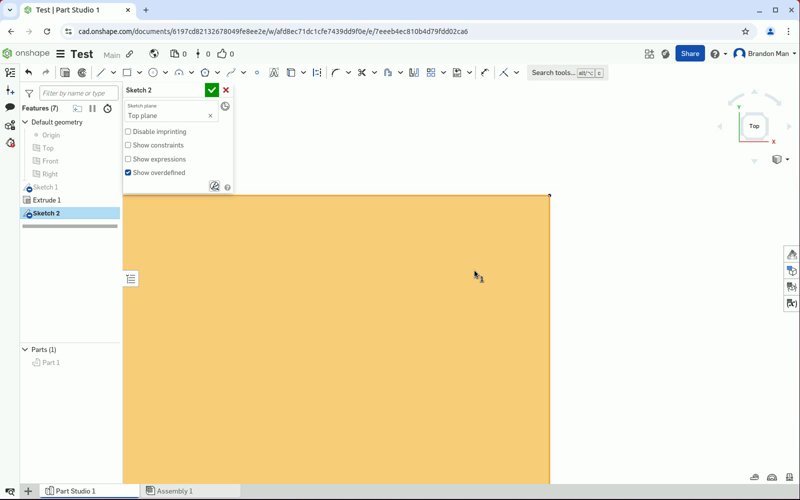
scroll(-6)
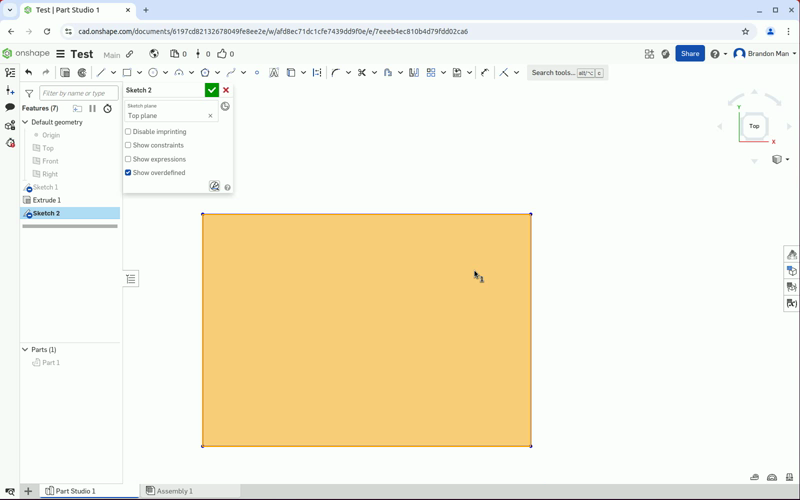
scroll(-6)
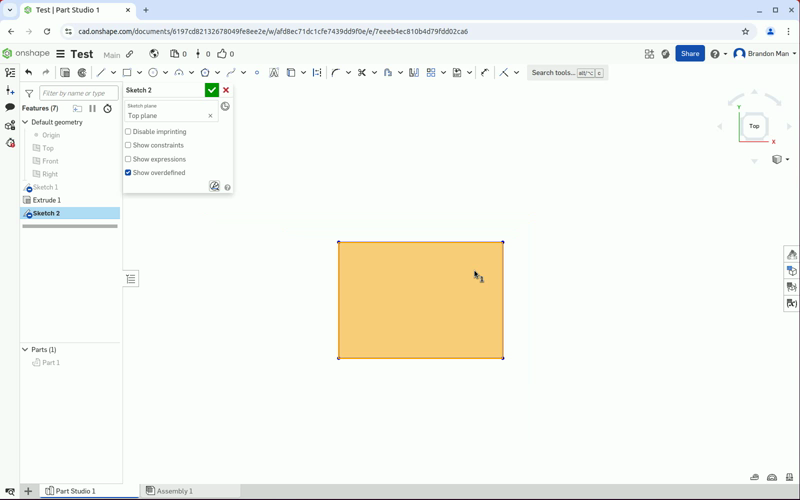
scroll(-6)
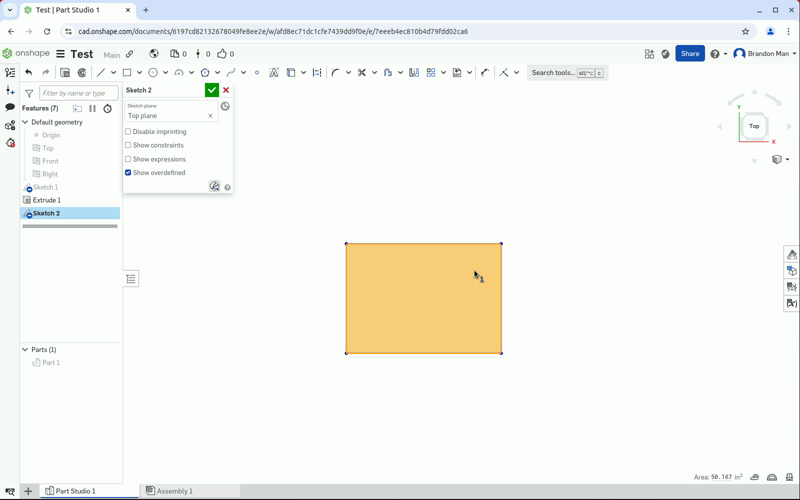
scroll(-6)
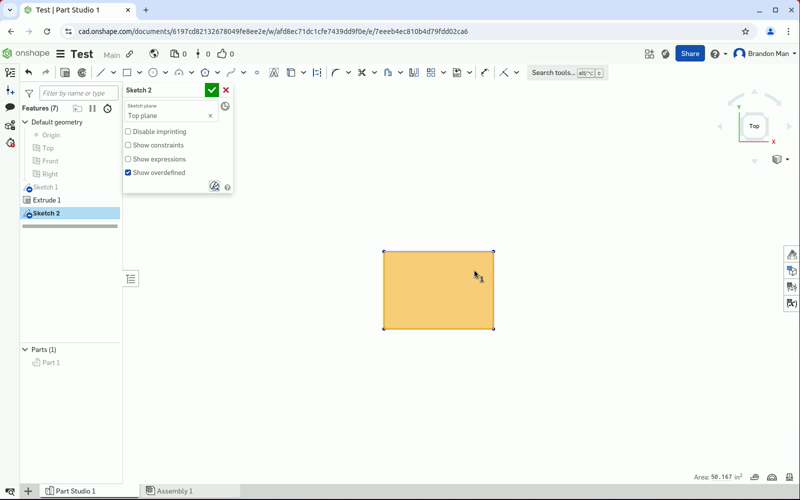
scroll(-6)
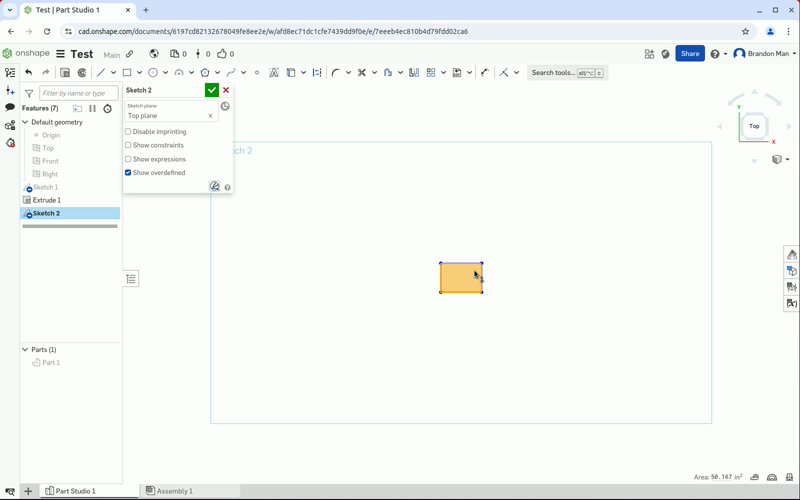
mouse_move(73, 352)
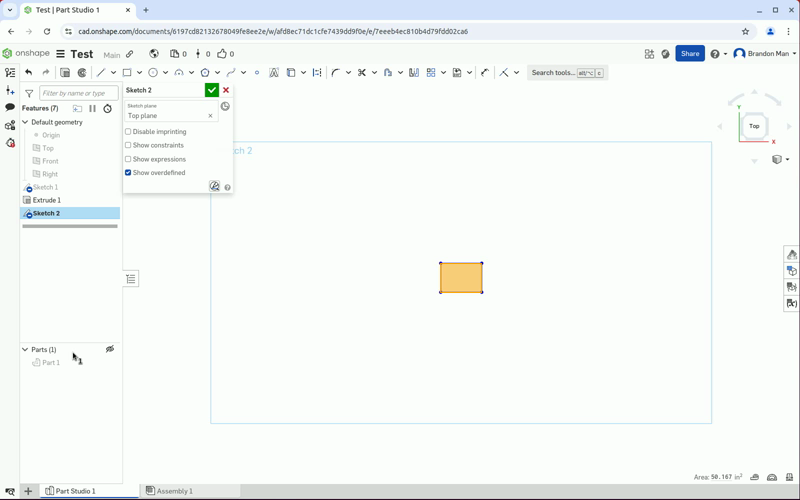
key(shift+y)
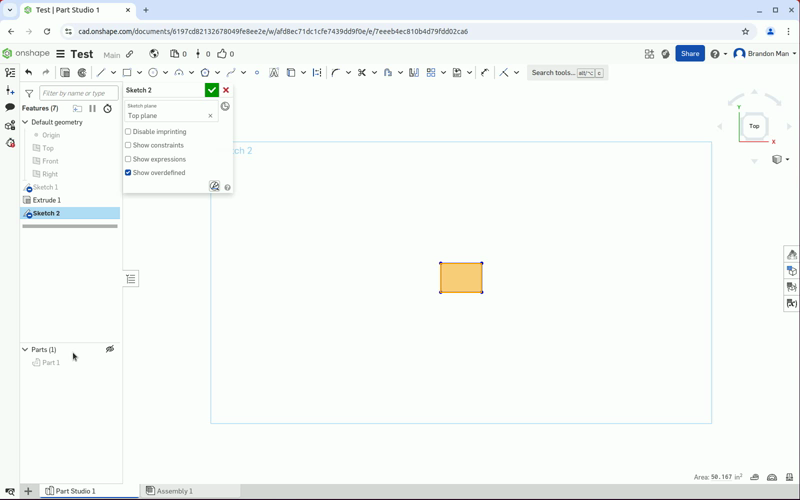
key(shift+e)
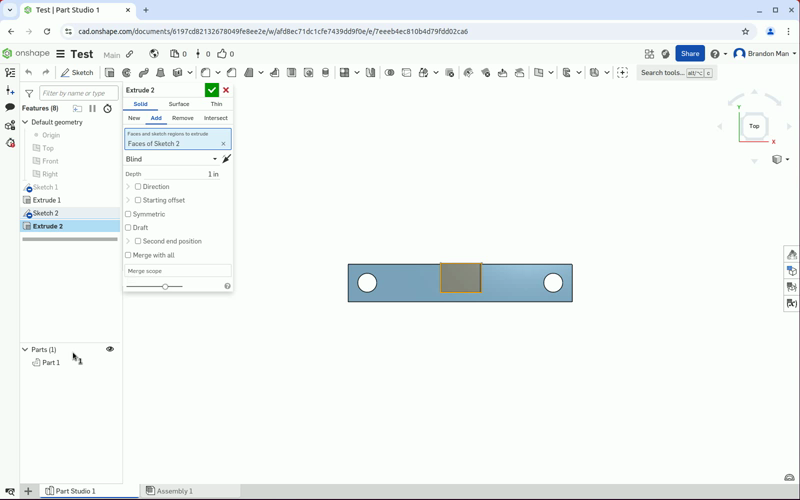
mouse_move(143, 106)
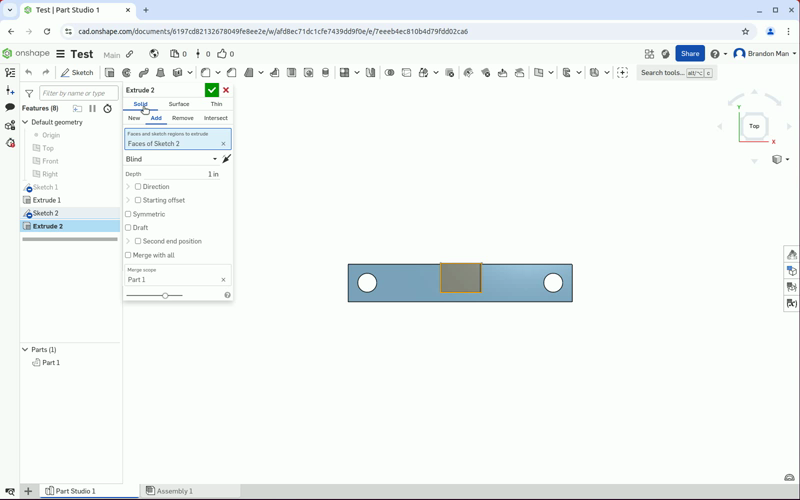
click(143, 106)
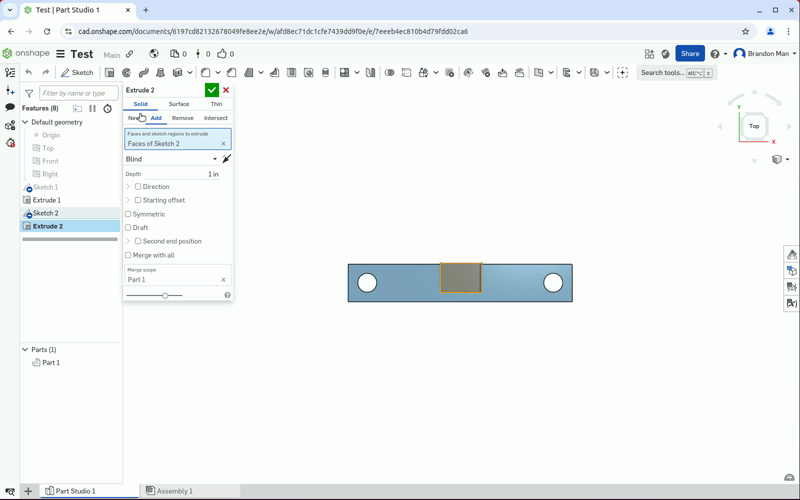
mouse_move(137, 120)
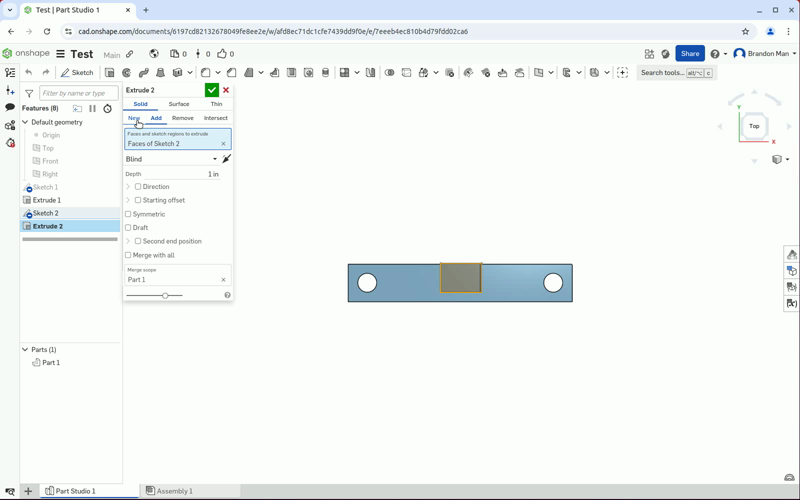
click(137, 120)
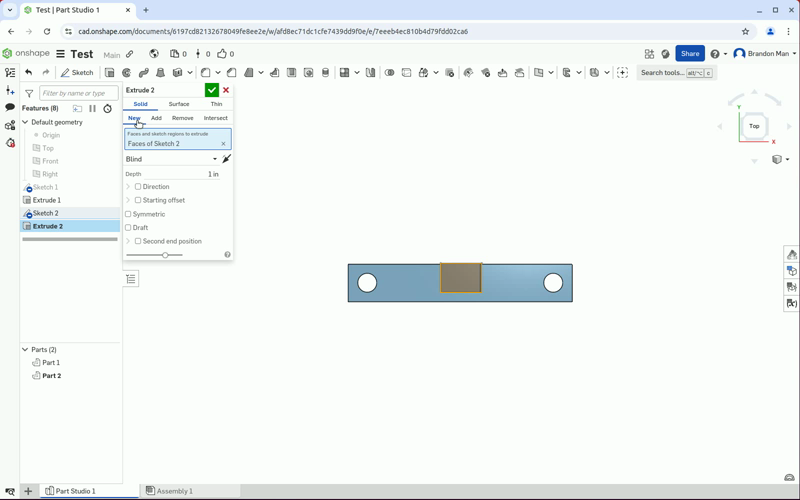
key(tab, 4)
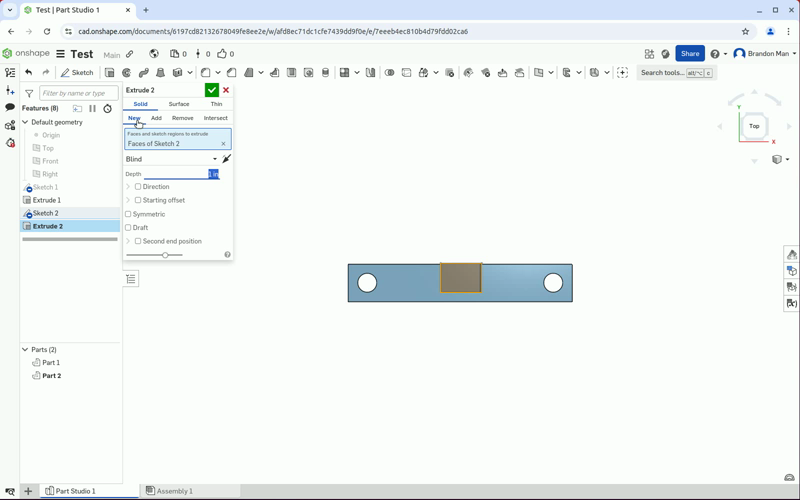
text(3.851)
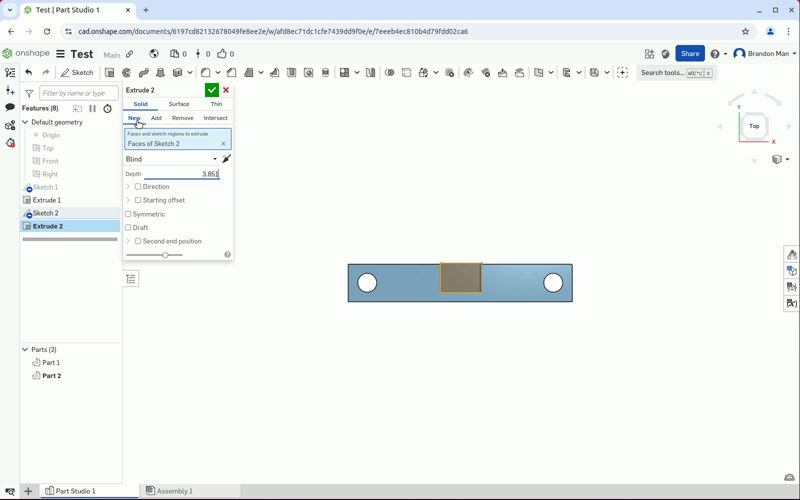
key(enter)
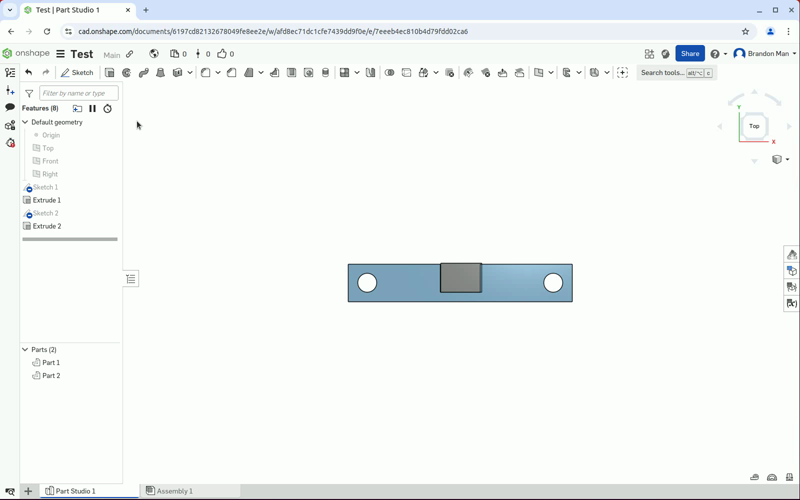
key(shift+h)
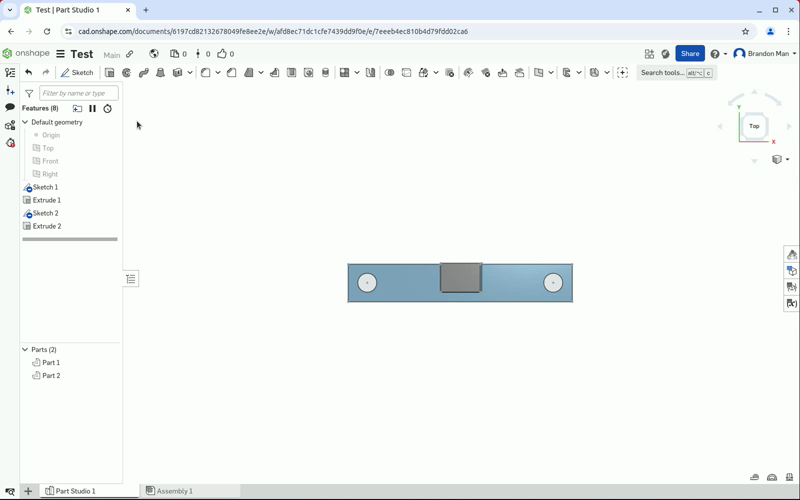
key(shift+h)
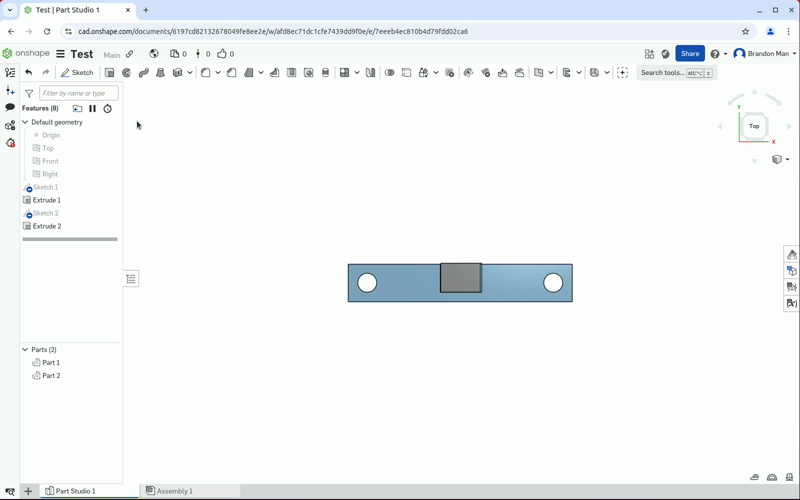
mouse_move(73, 189)
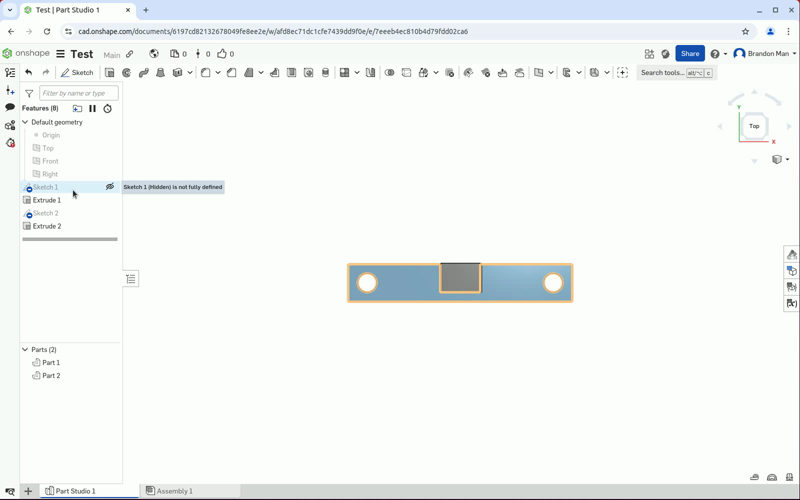
click(73, 189)
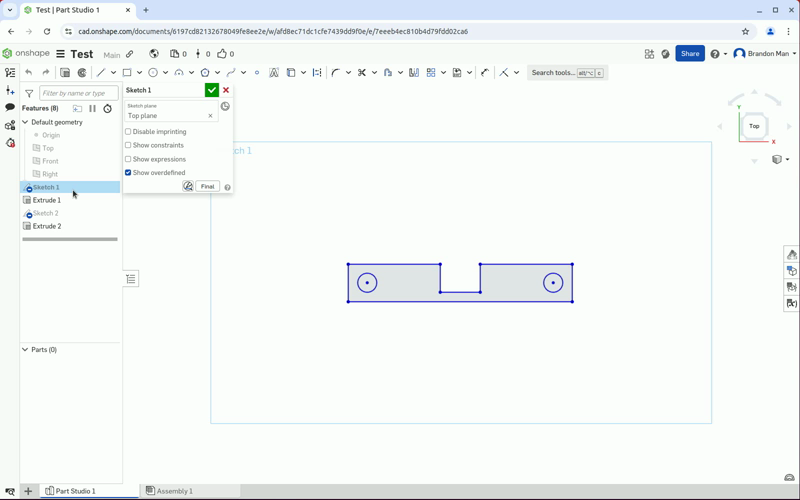
mouse_move(229, 92)
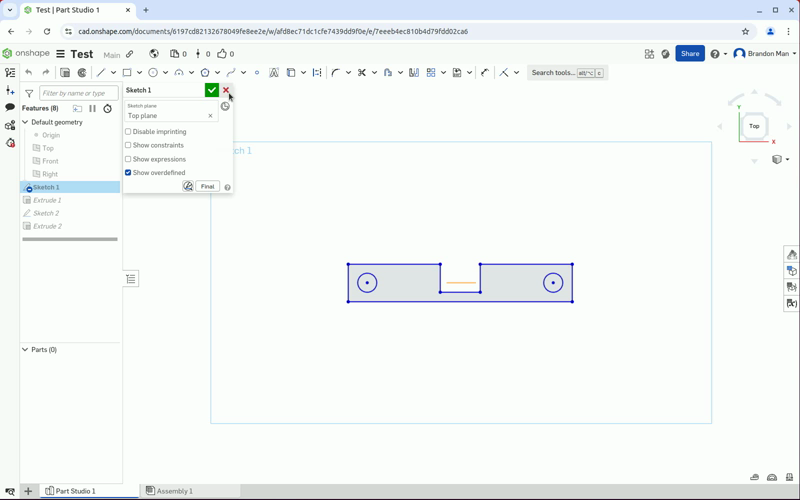
click(229, 92)
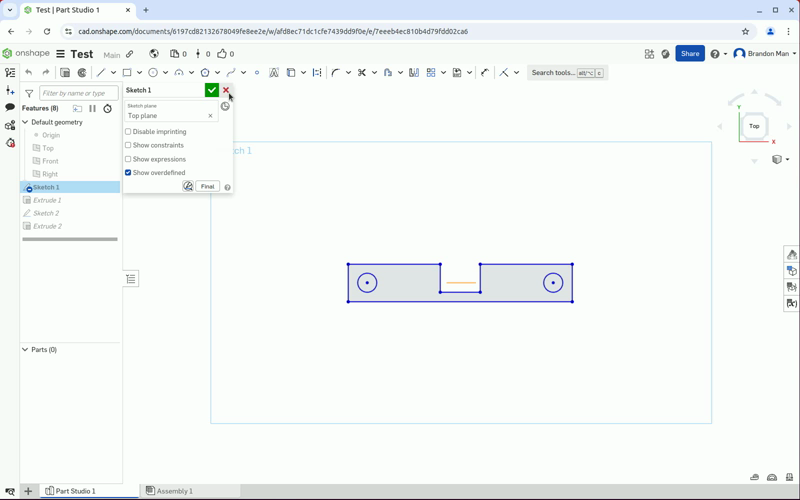
key(shift+s)
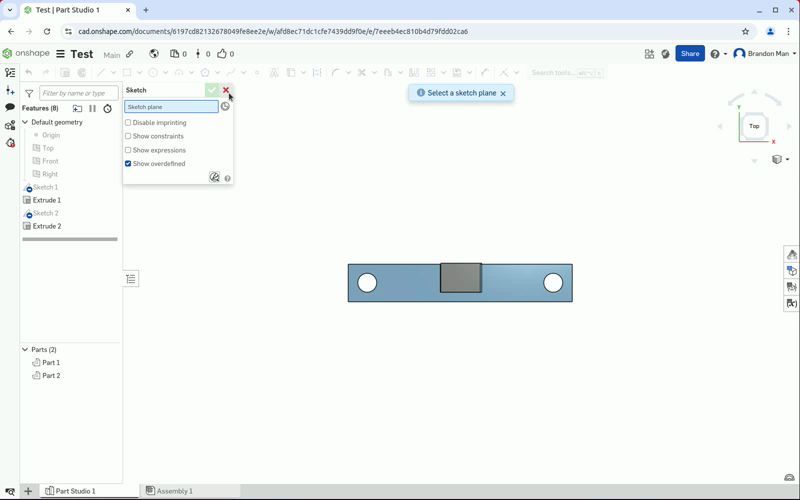
mouse_move(73, 150)
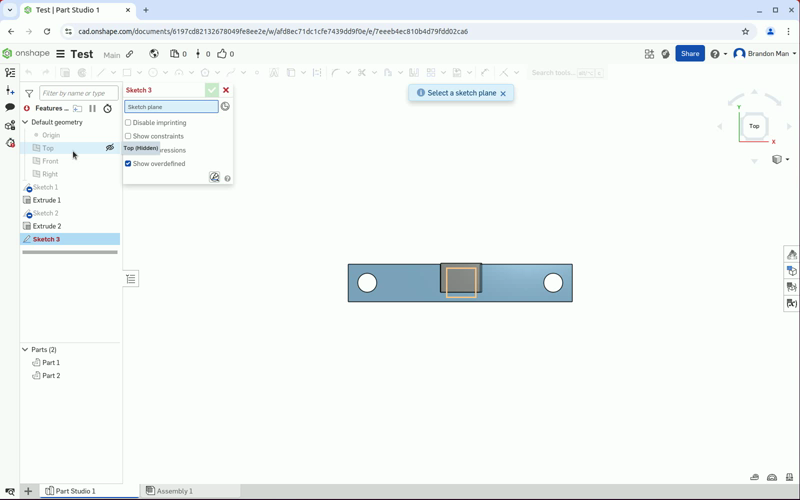
click(73, 150)
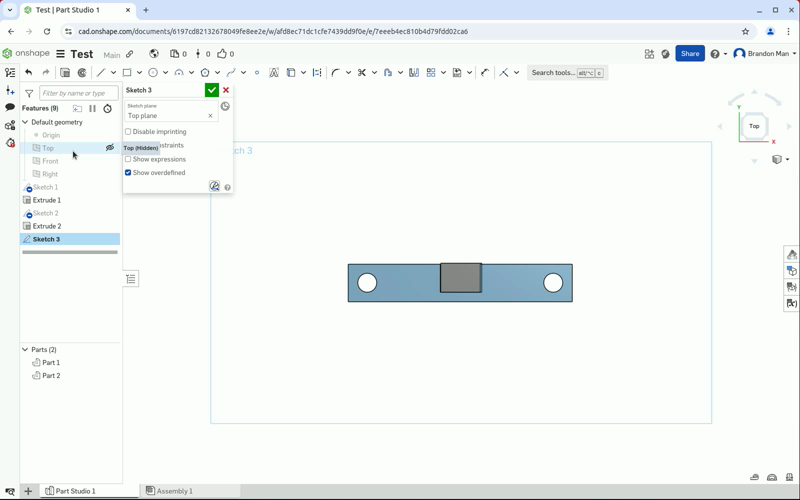
mouse_move(73, 352)
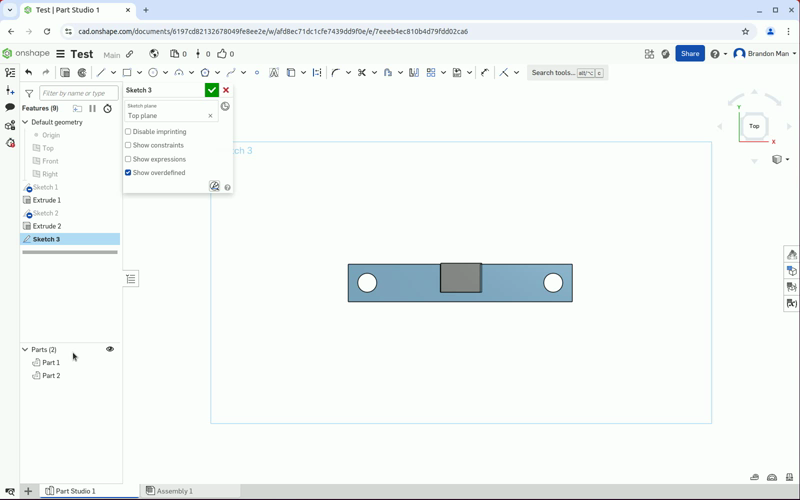
key(y)
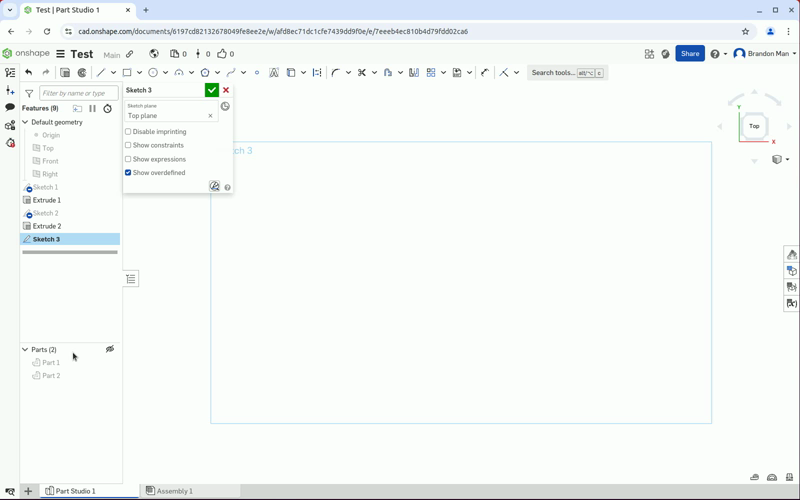
key(l)
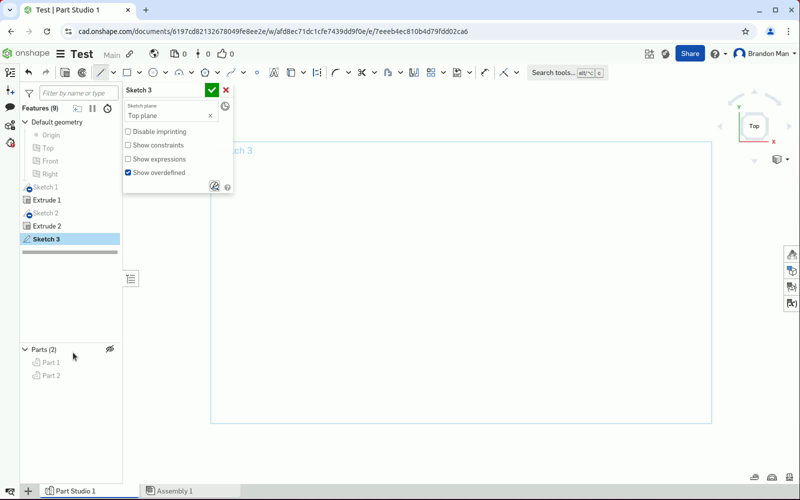
key_down(shift)
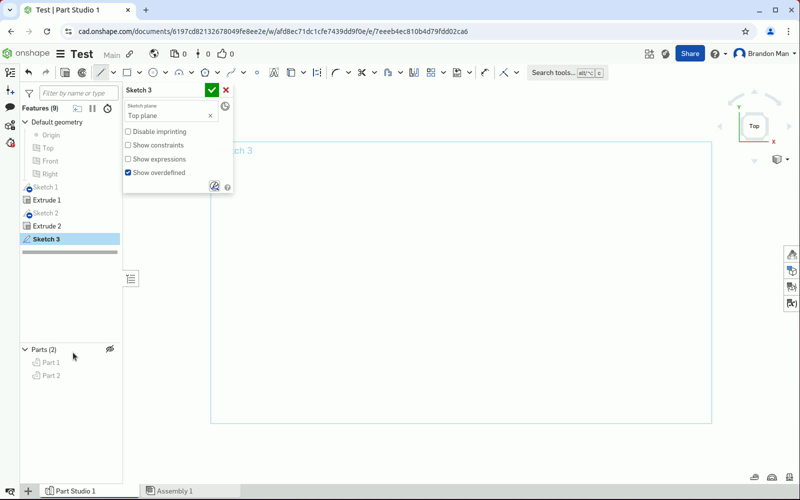
mouse_move(348, 301)
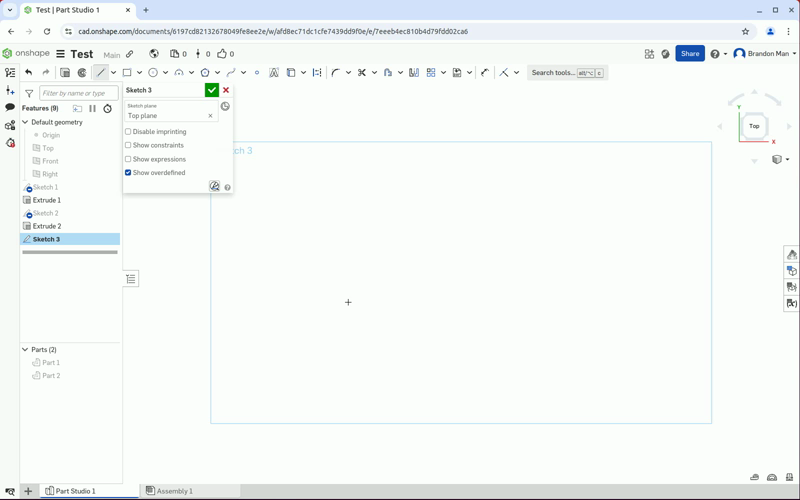
click(348, 301)
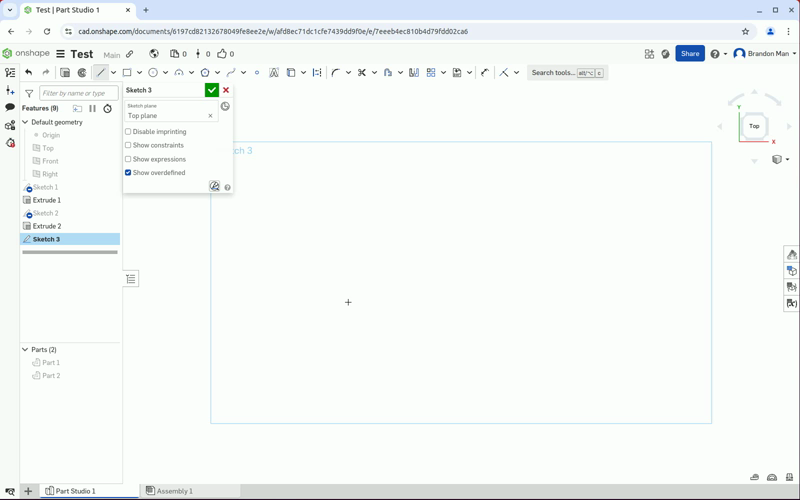
key_up(shift)
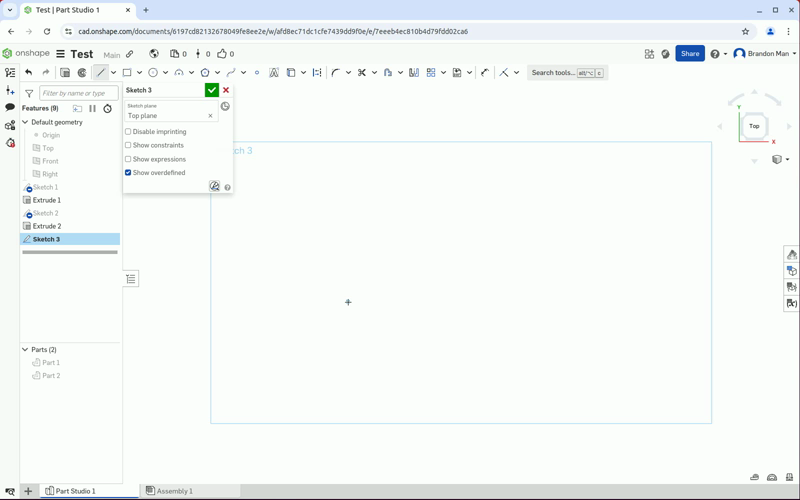
key_down(shift)
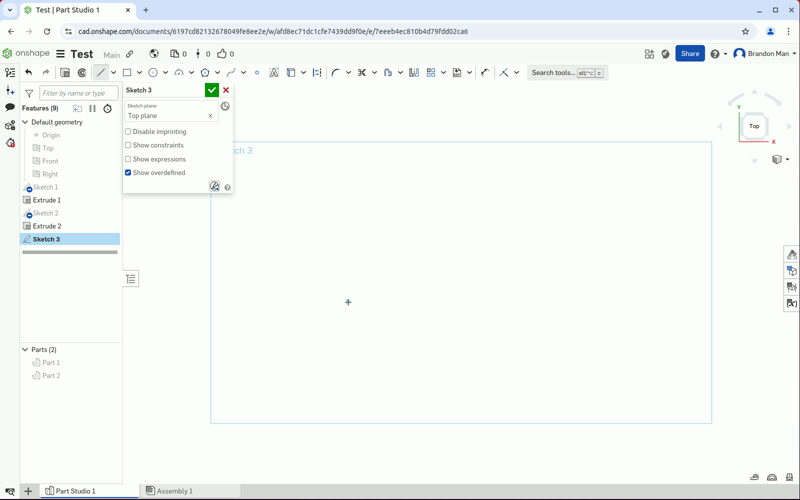
mouse_move(572, 301)
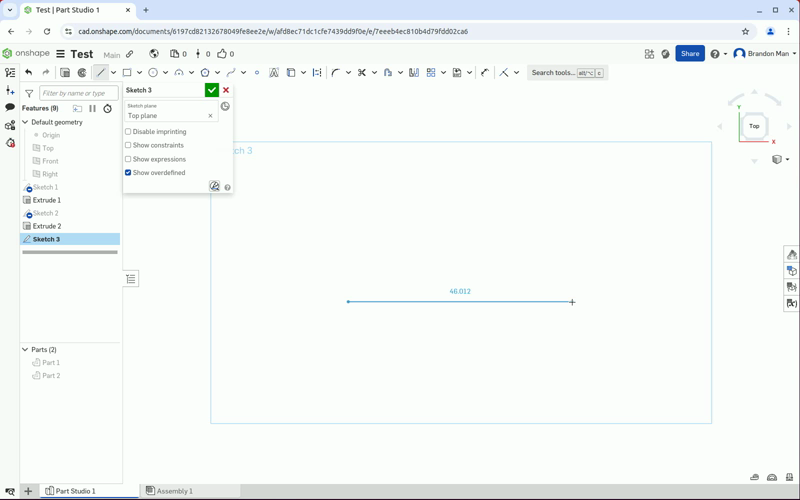
click(572, 301)
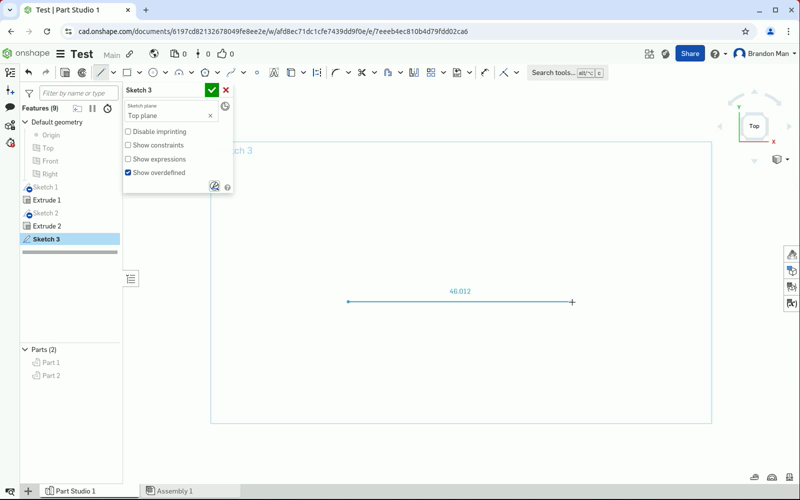
key_up(shift)
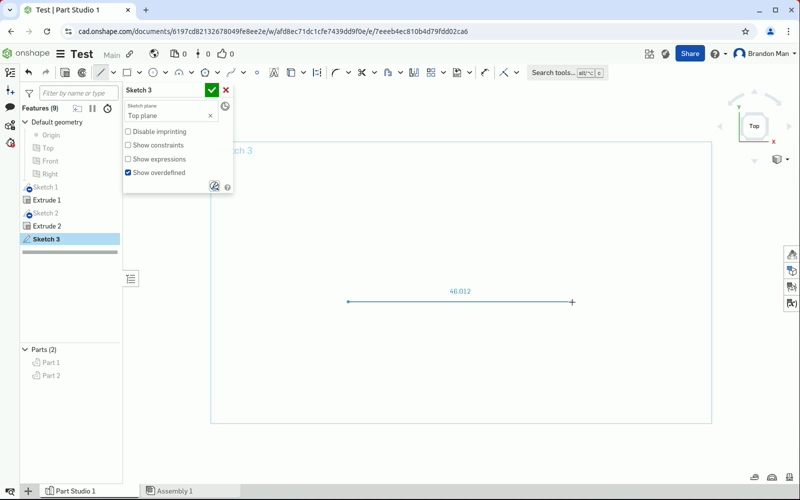
key_down(shift)
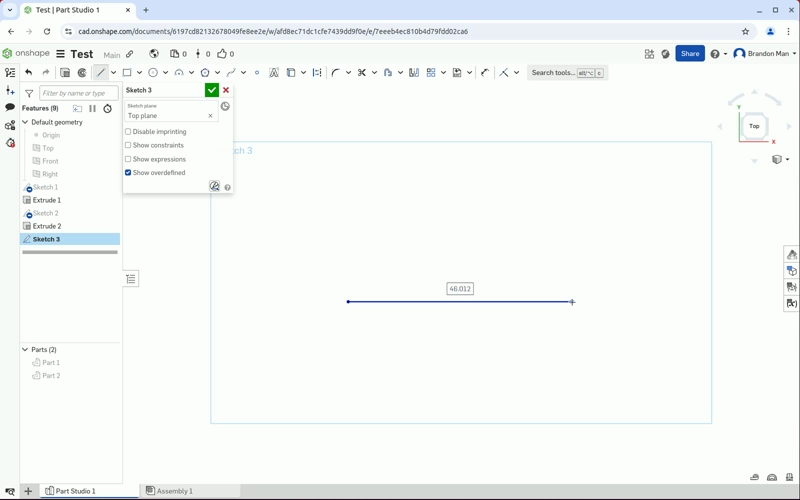
mouse_move(589, 301)
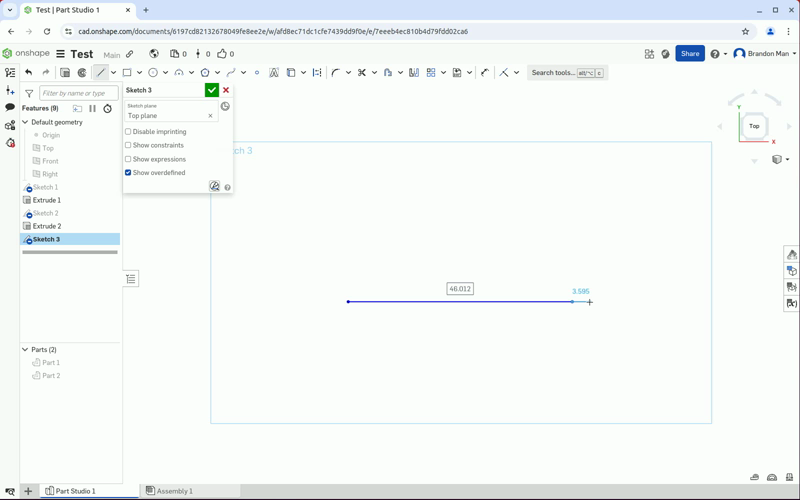
mouse_move(572, 264)
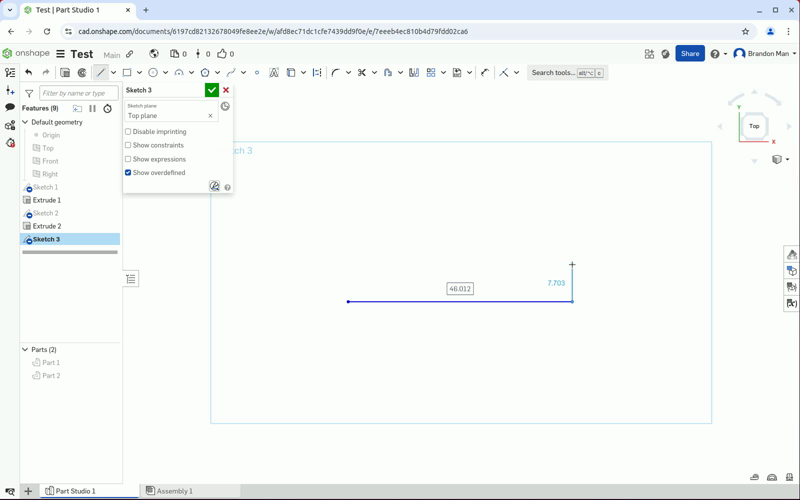
click(572, 264)
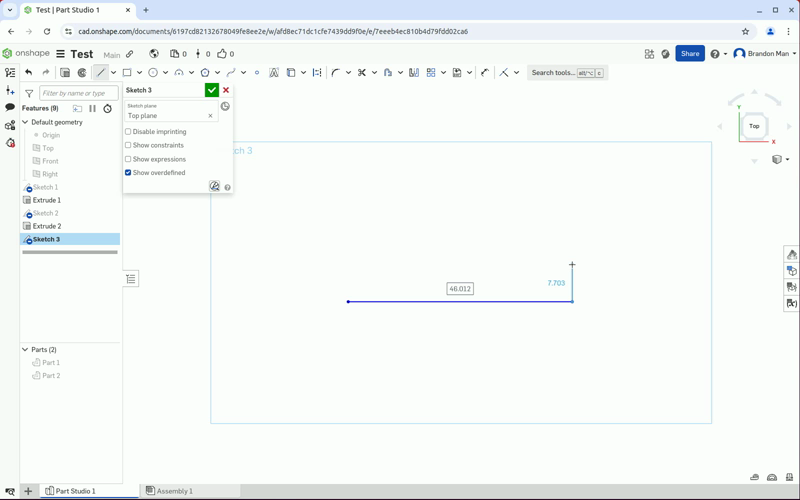
key_up(shift)
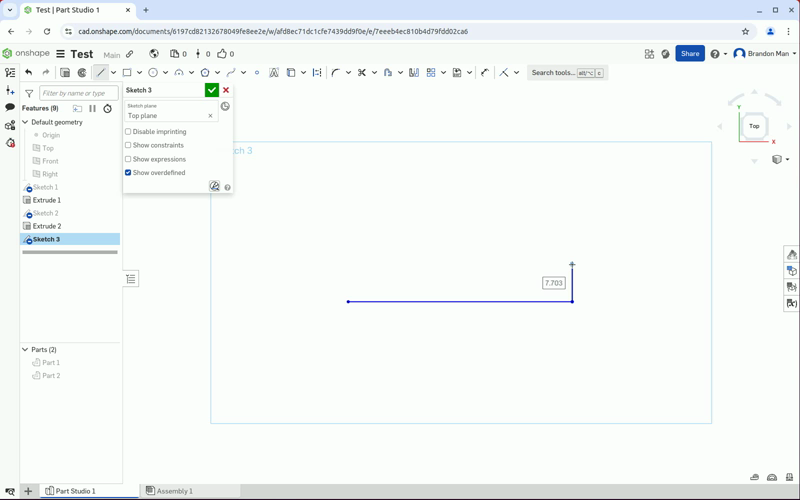
key_down(shift)
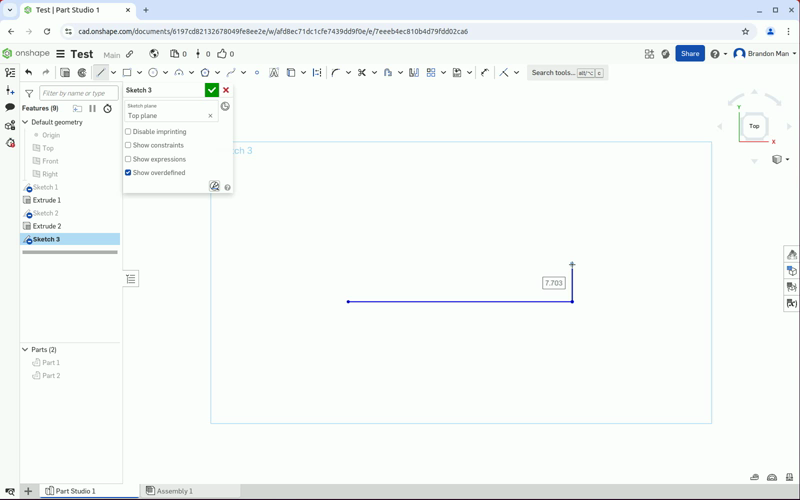
mouse_move(480, 264)
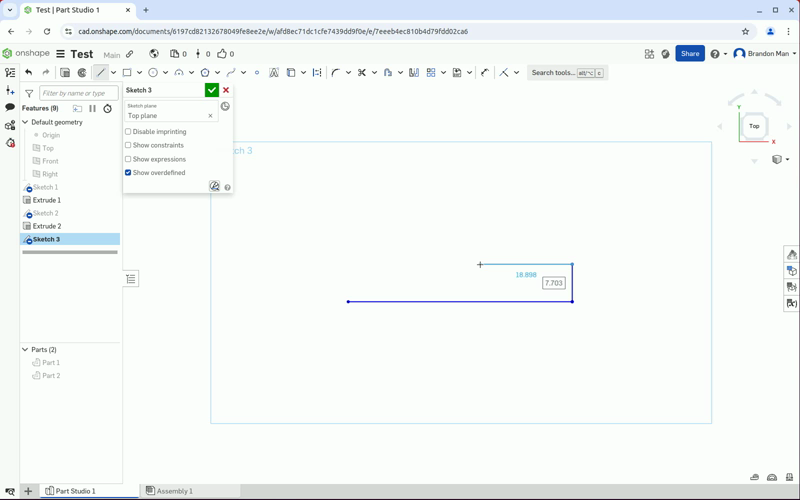
click(480, 264)
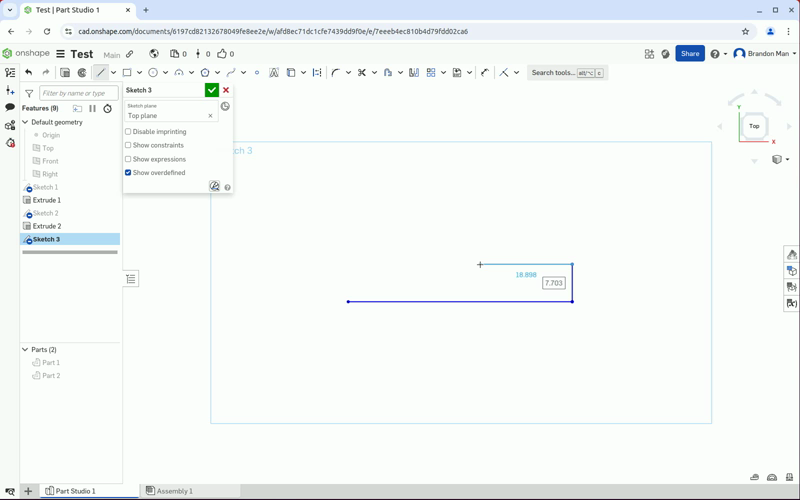
key_up(shift)
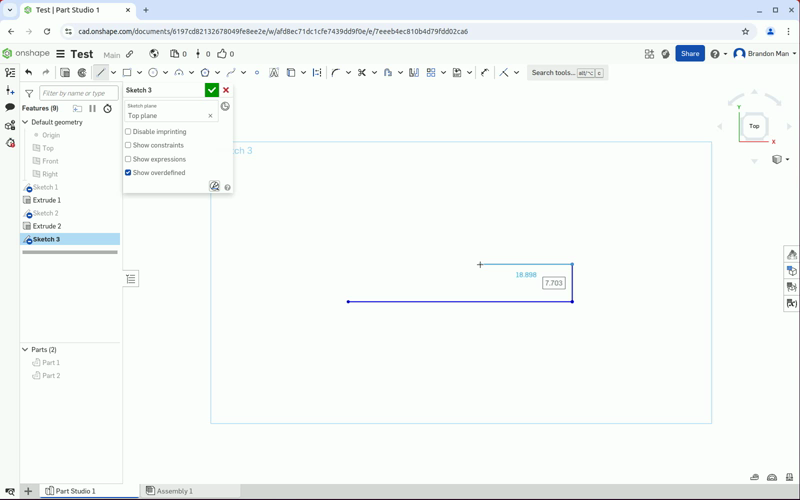
key_down(shift)
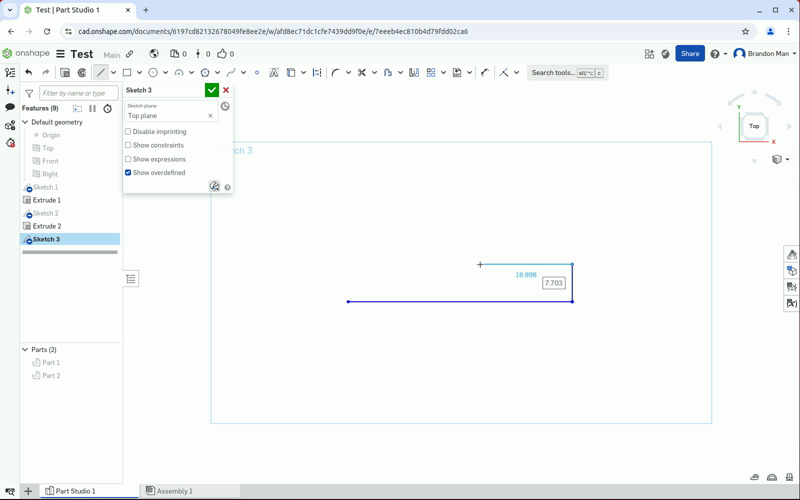
mouse_move(510, 264)
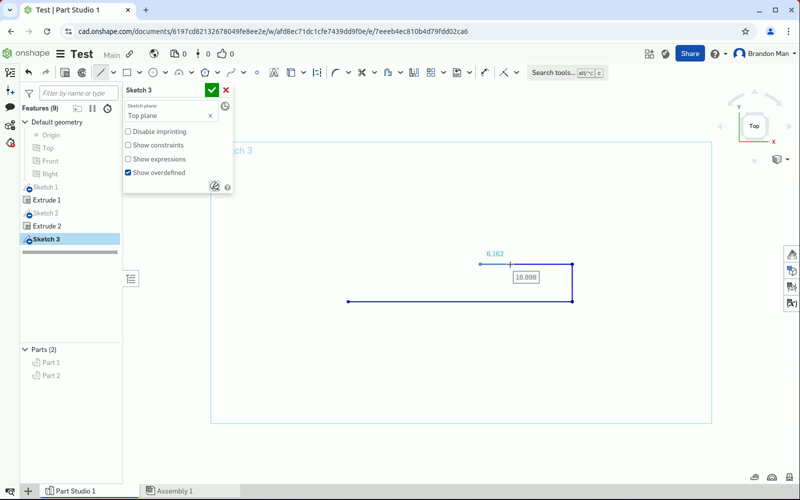
mouse_move(480, 292)
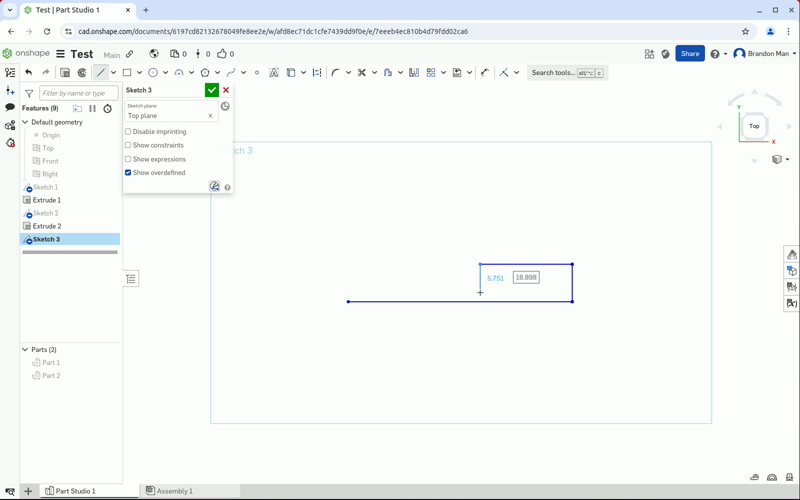
click(480, 292)
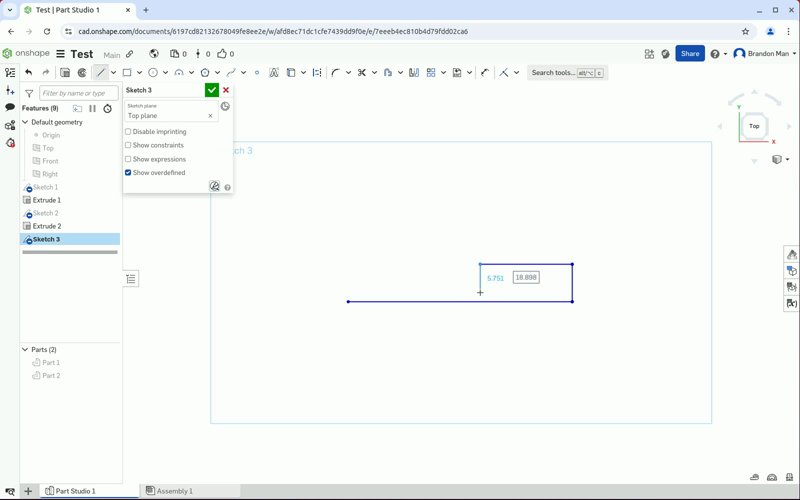
key_up(shift)
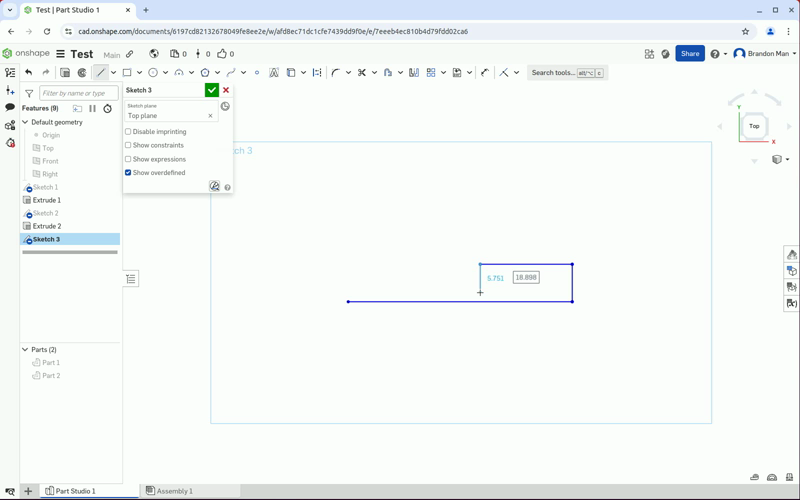
key_down(shift)
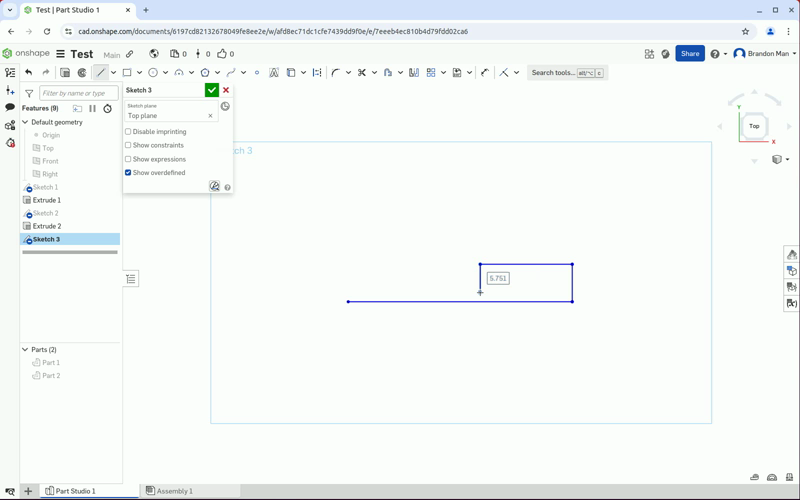
mouse_move(510, 292)
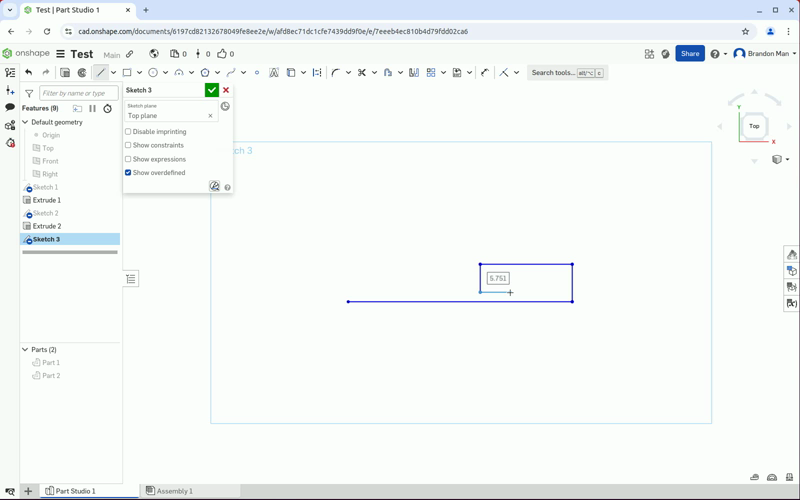
mouse_move(440, 292)
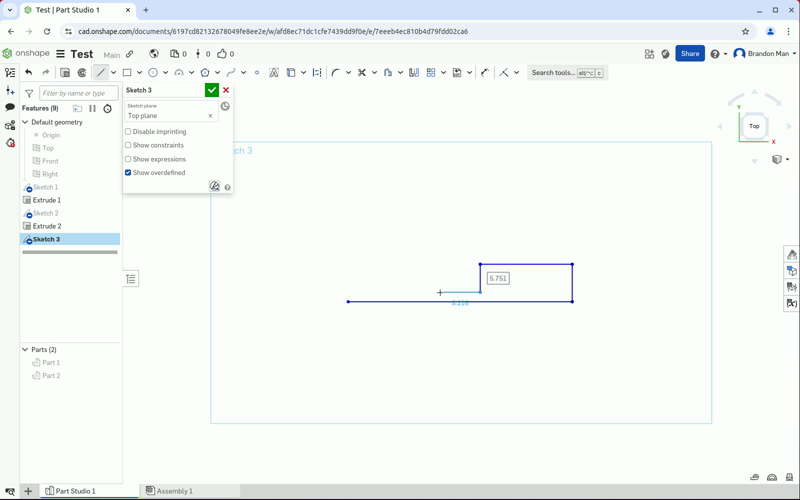
click(440, 292)
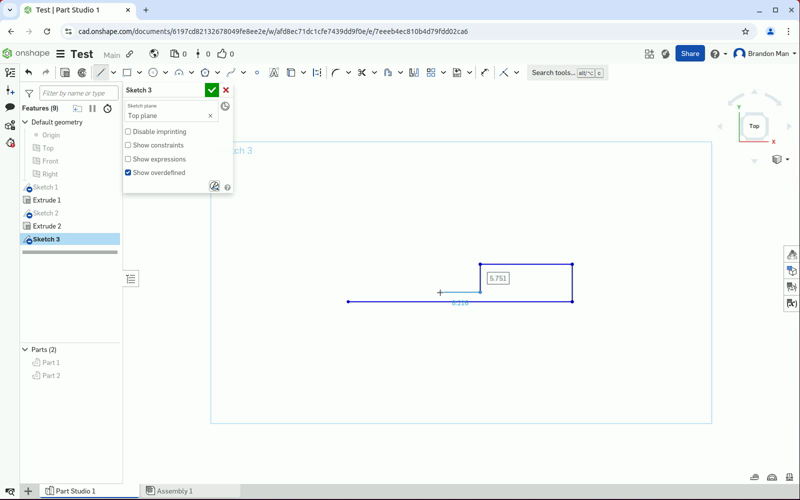
key_up(shift)
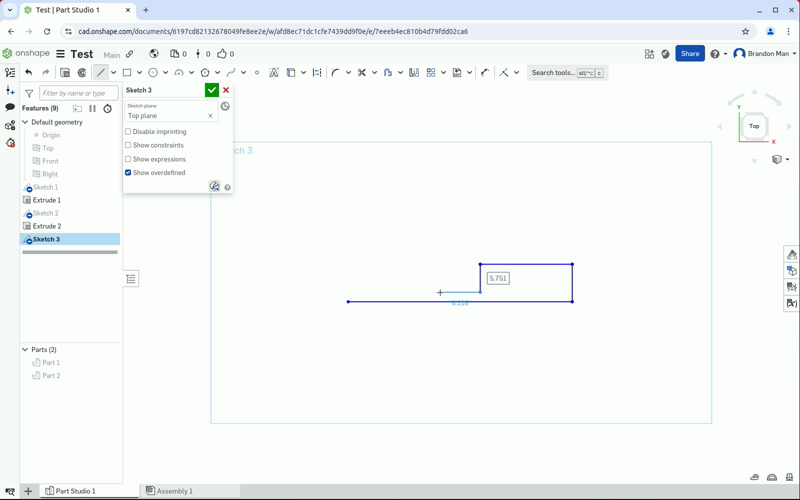
key_down(shift)
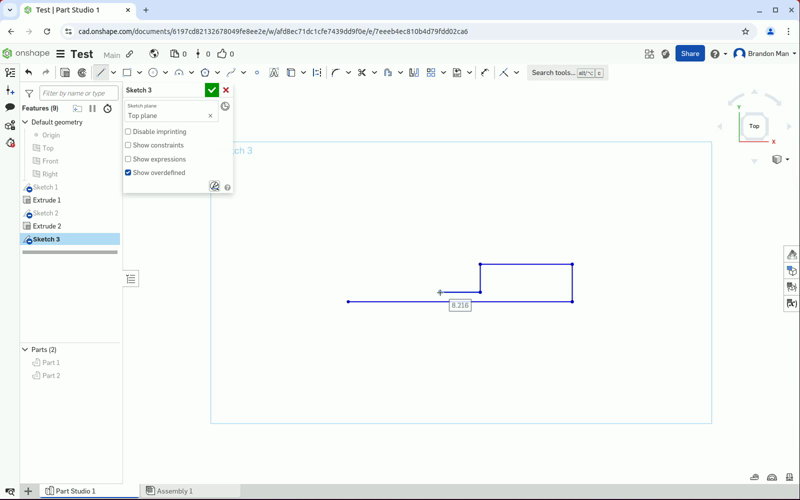
mouse_move(470, 292)
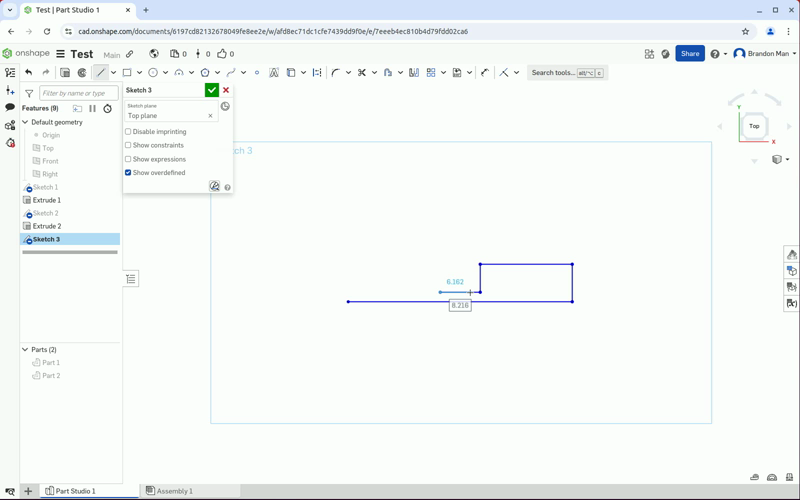
mouse_move(440, 264)
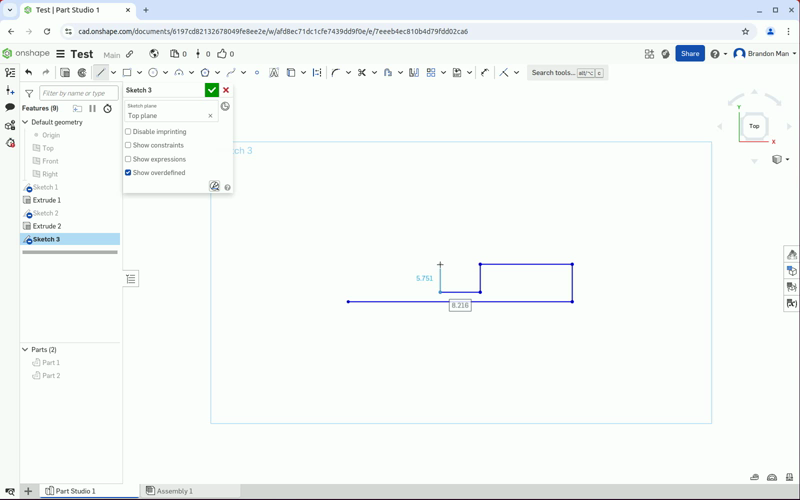
click(440, 264)
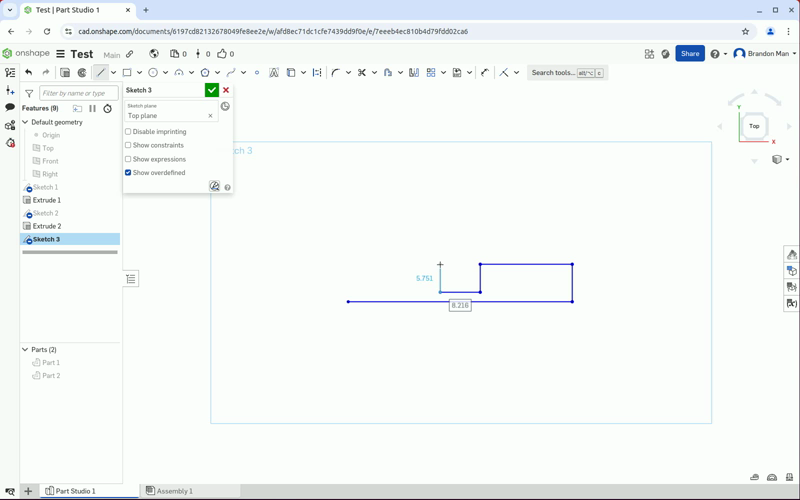
key_up(shift)
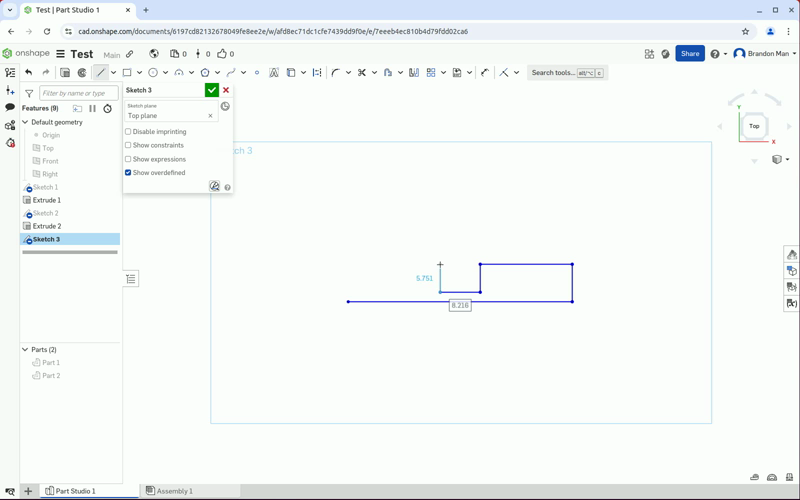
key_down(shift)
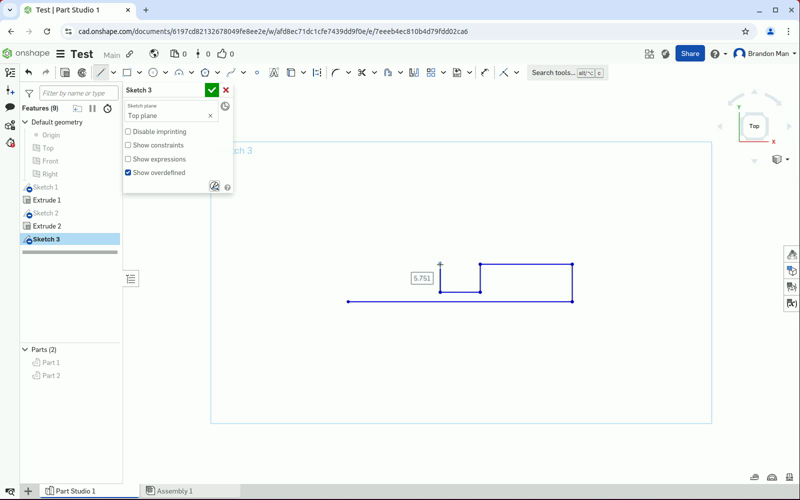
mouse_move(348, 264)
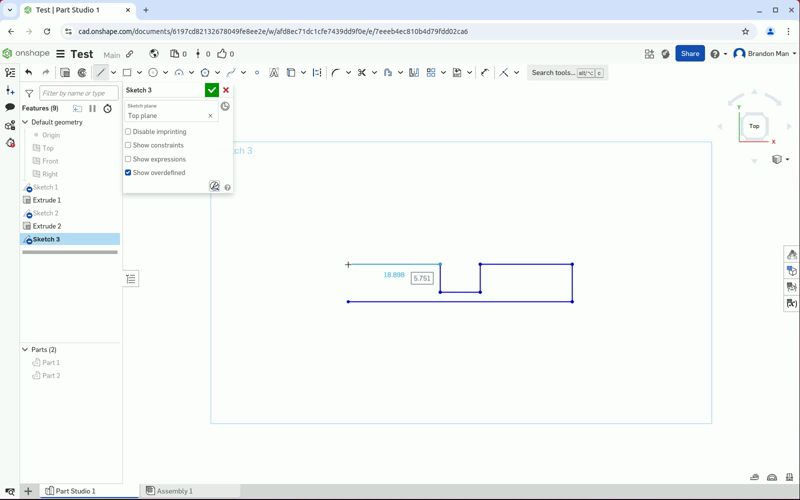
click(348, 264)
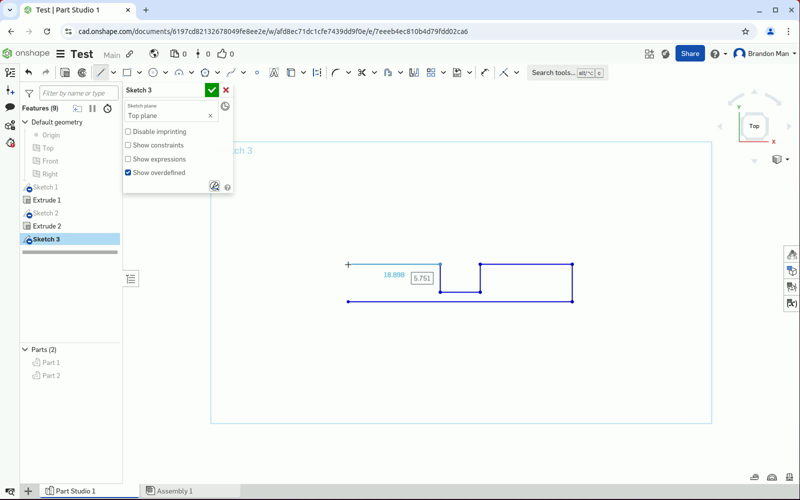
key_up(shift)
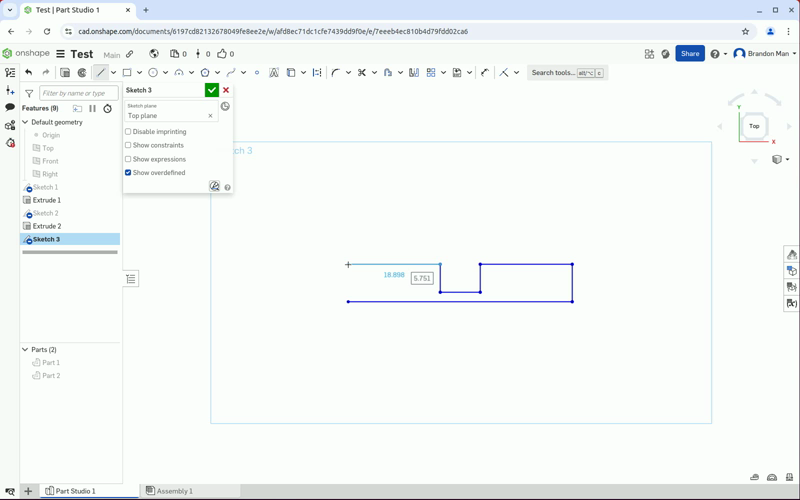
mouse_move(378, 264)
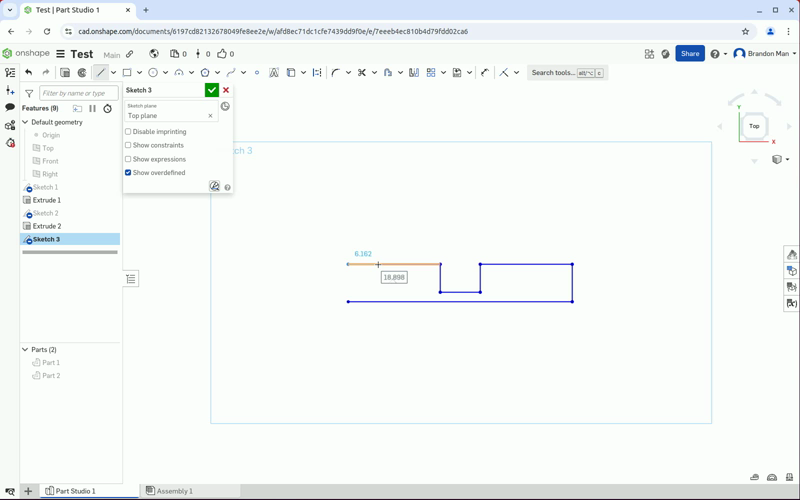
key_down(shift)
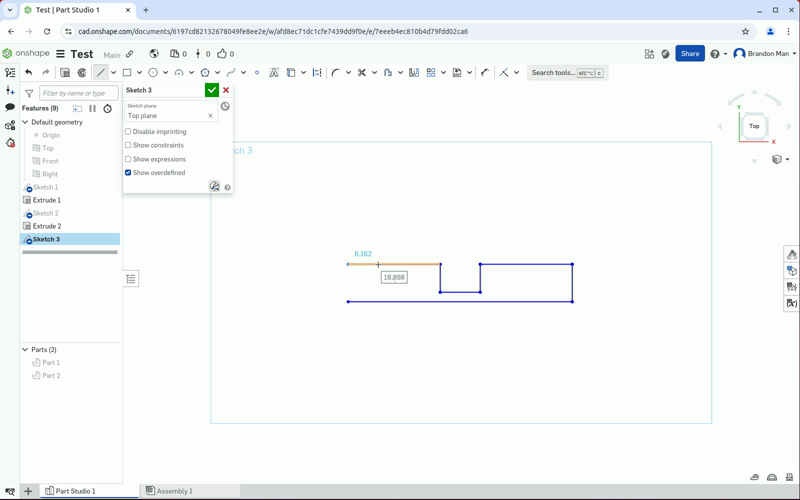
mouse_move(348, 301)
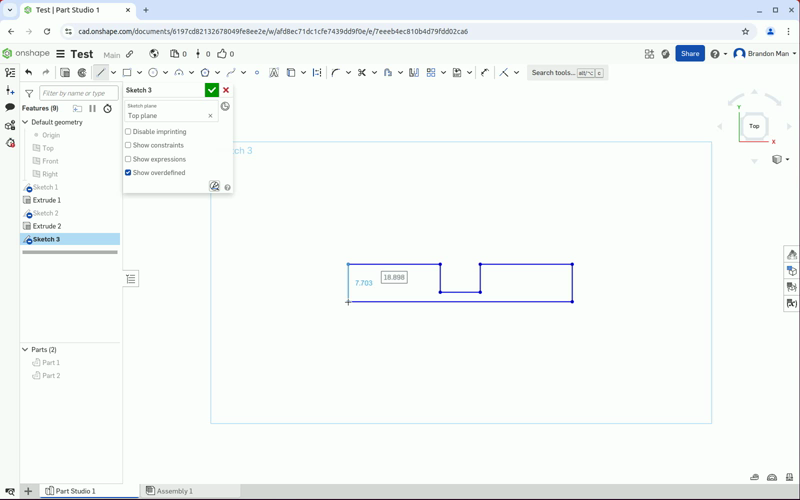
key_up(shift)
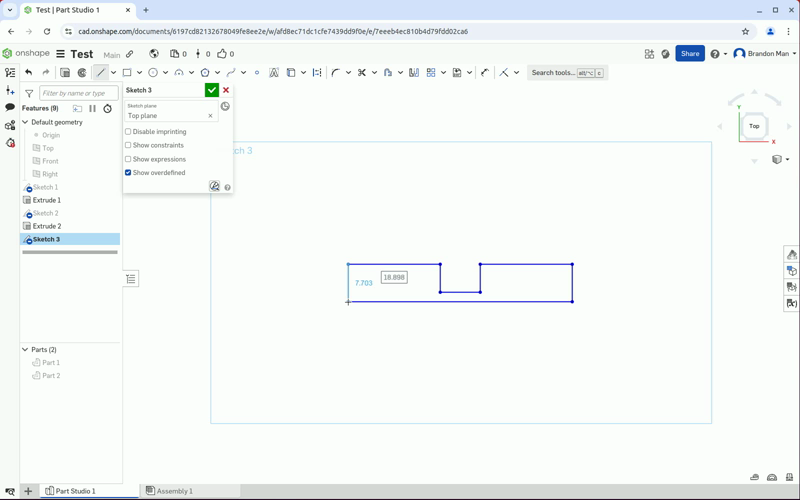
click(348, 301)
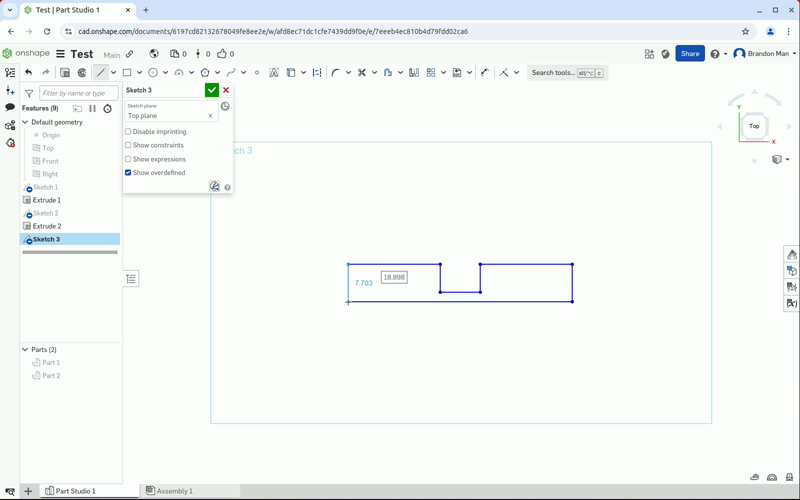
key(esc)
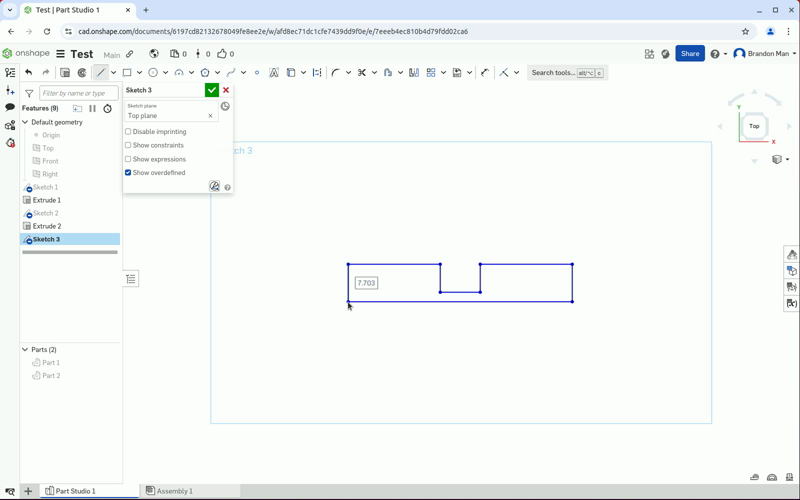
key(c)
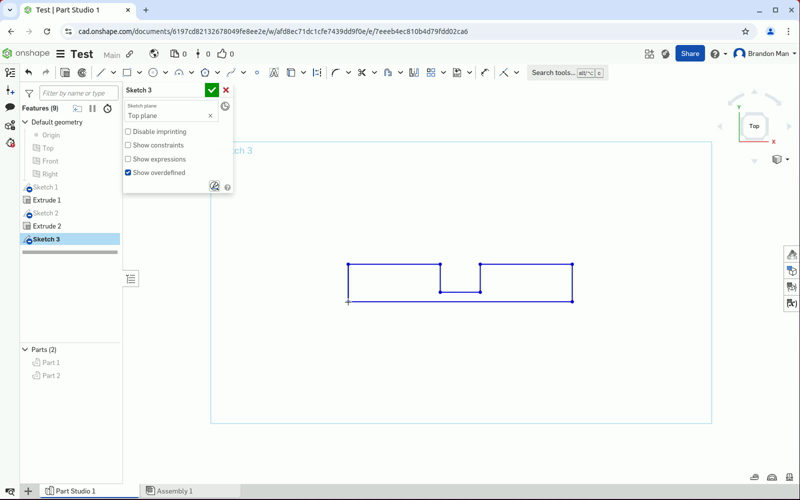
key_down(shift)
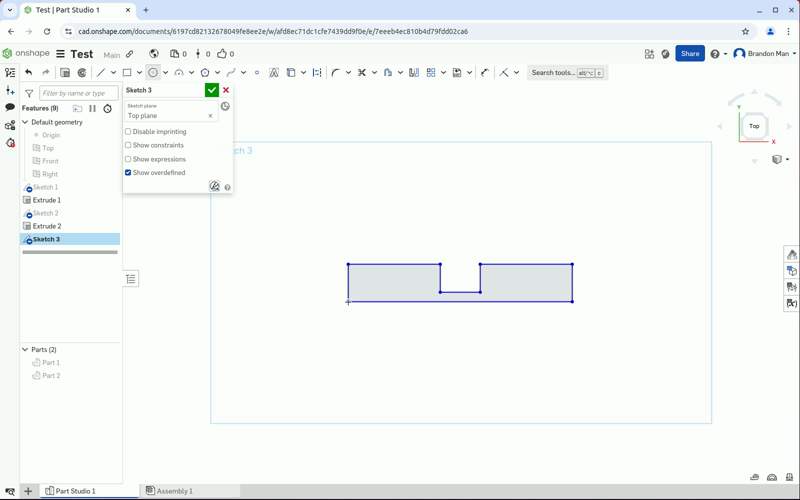
mouse_move(367, 282)
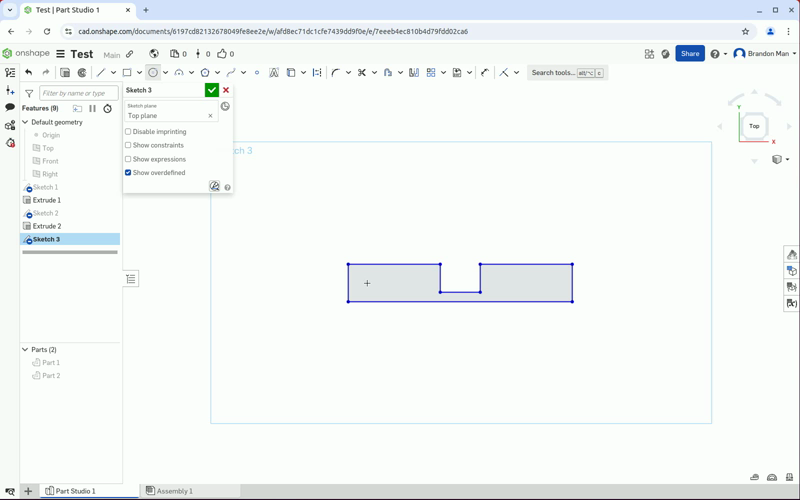
click(367, 282)
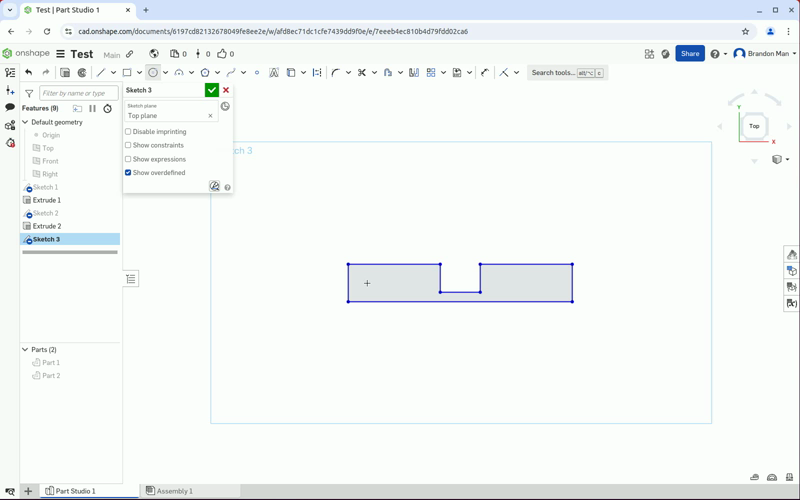
key_up(shift)
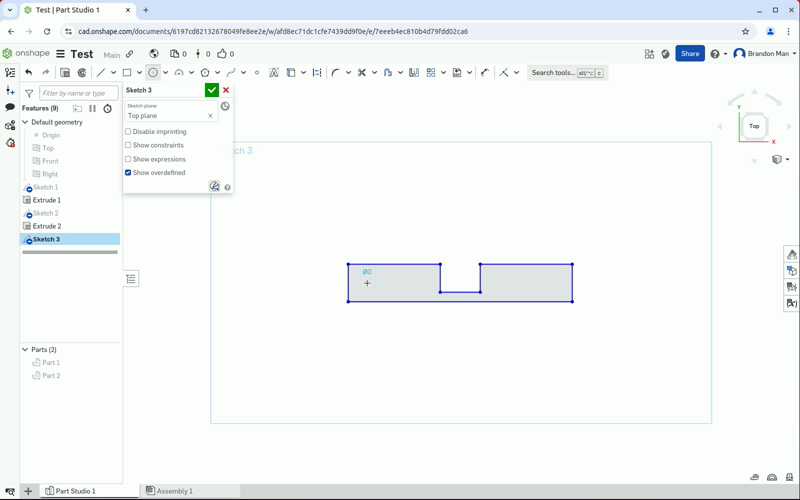
mouse_move(376, 282)
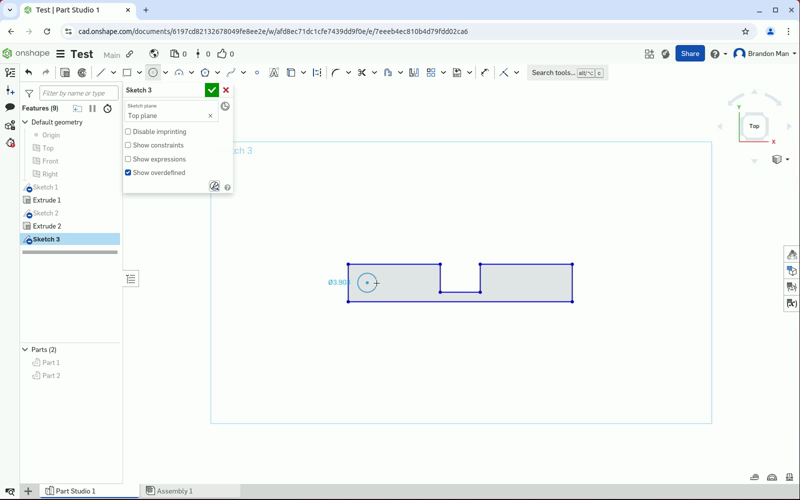
click(376, 282)
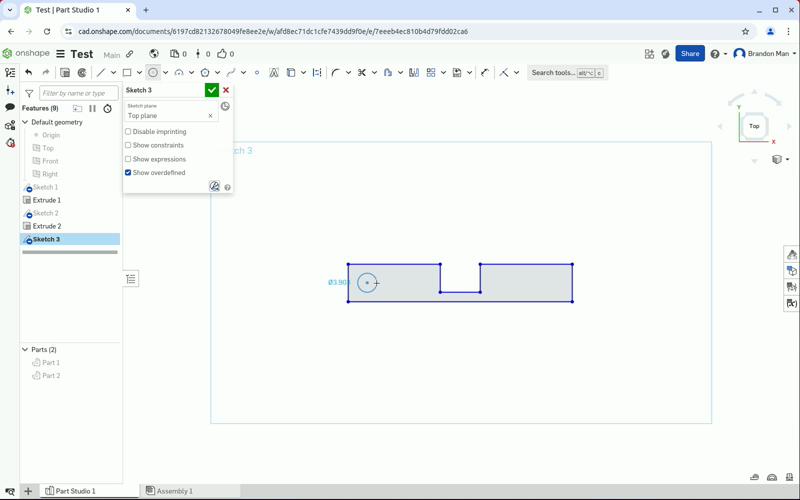
key(esc)
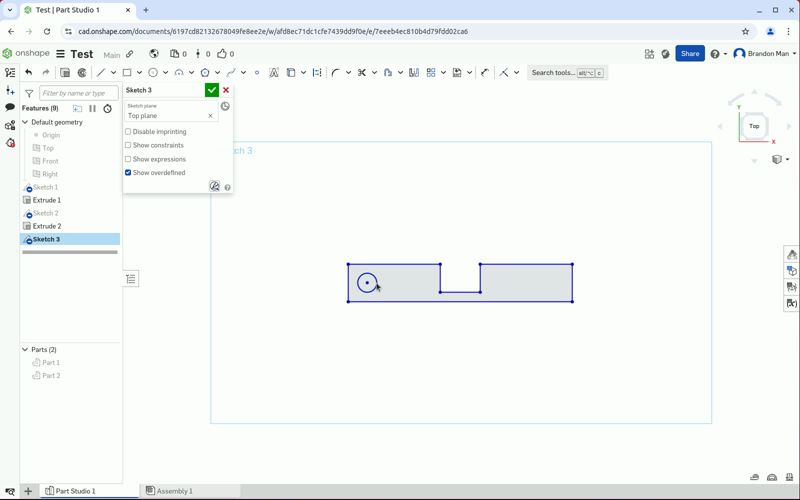
key(c)
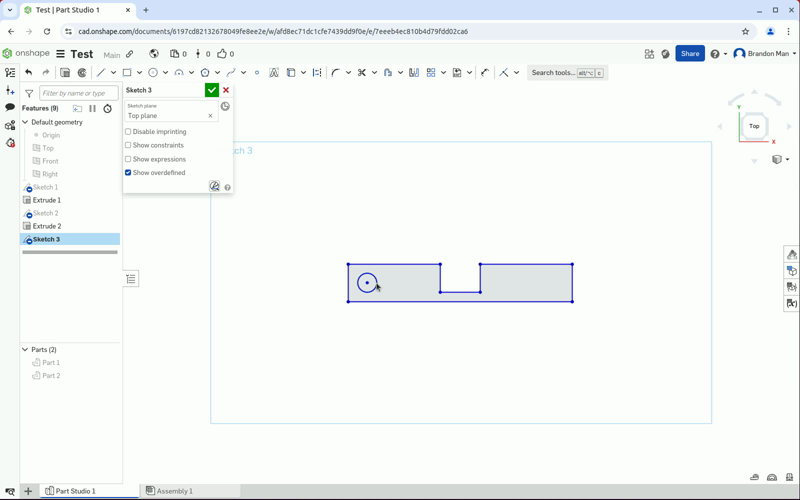
key_down(shift)
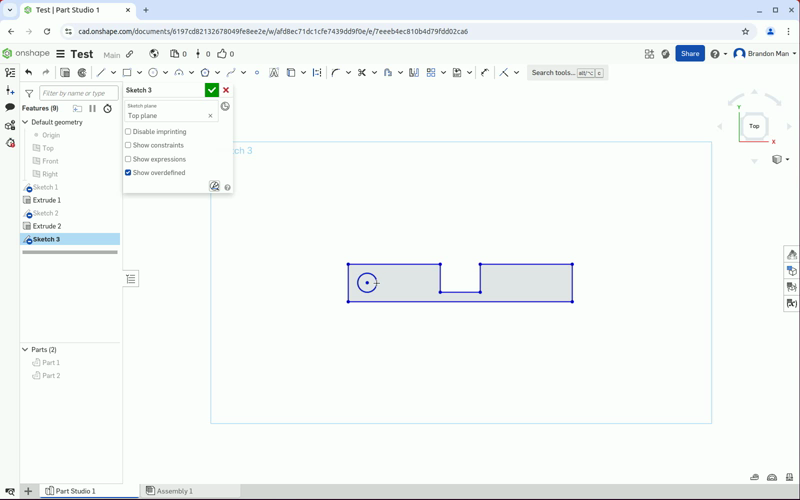
mouse_move(553, 282)
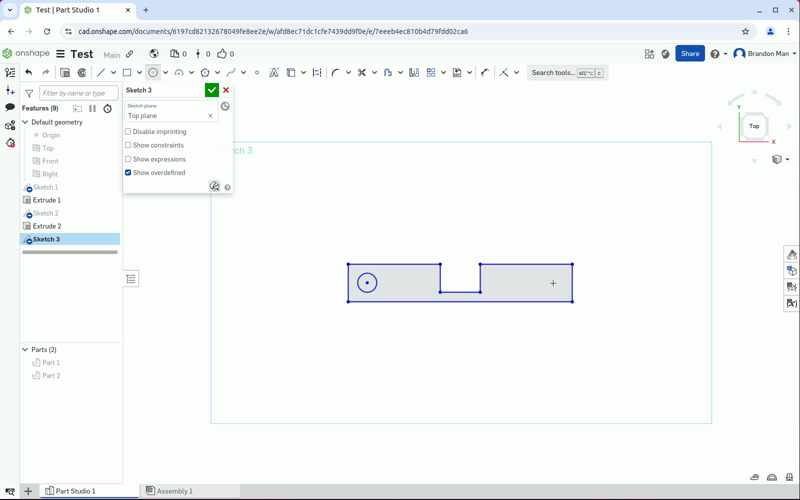
click(553, 282)
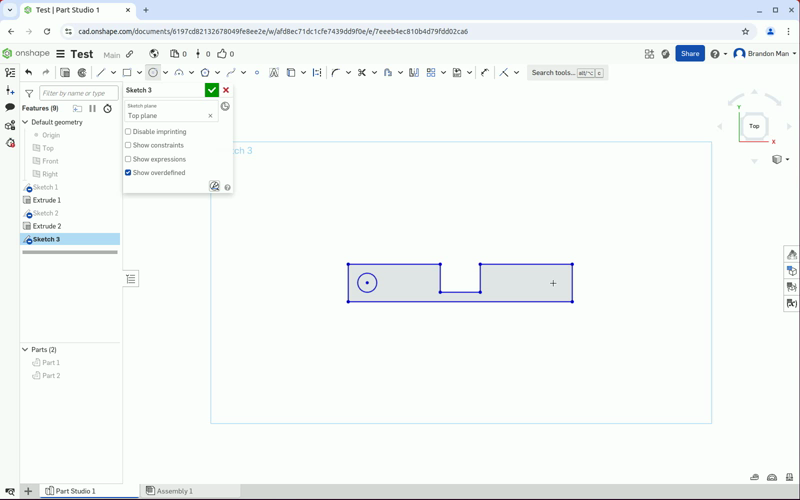
key_up(shift)
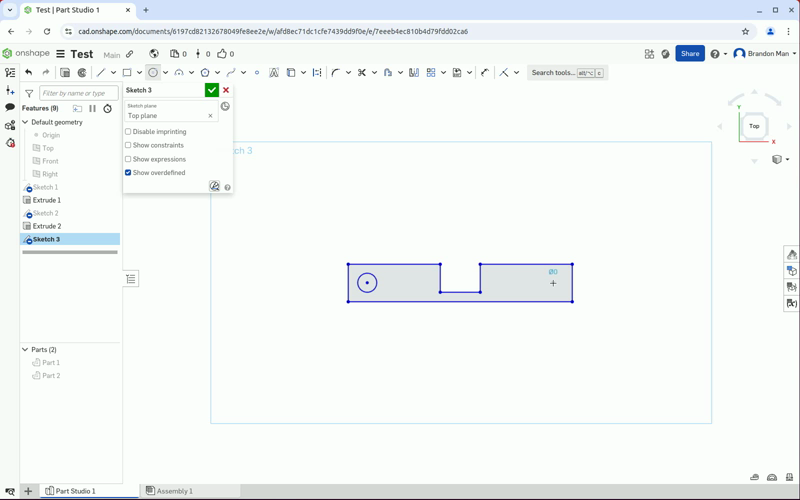
mouse_move(562, 282)
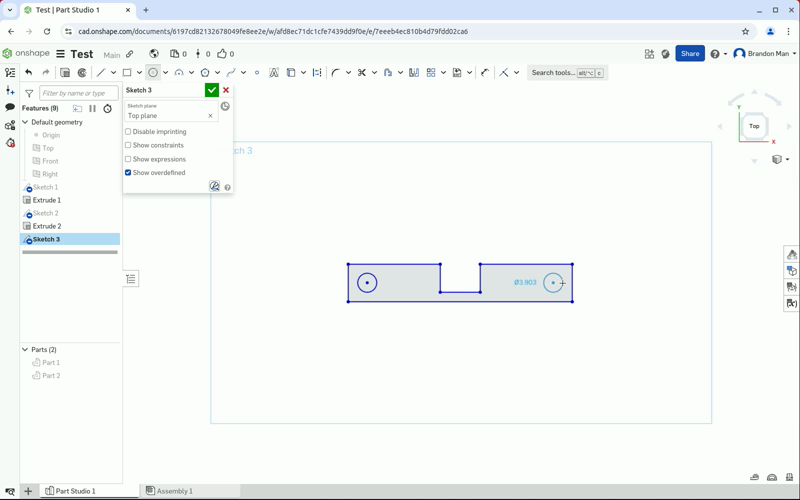
click(562, 282)
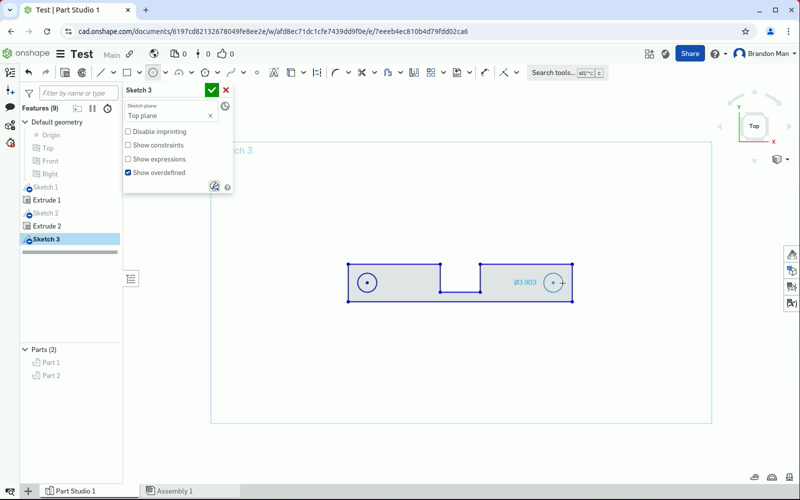
key(esc)
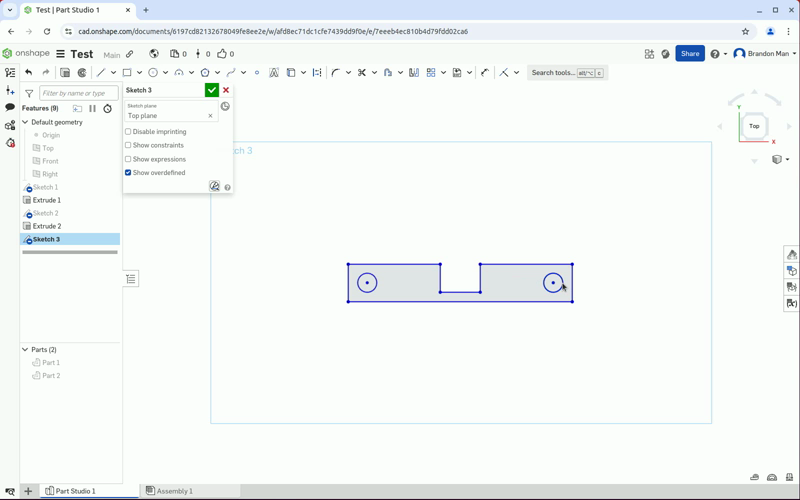
mouse_move(433, 278)
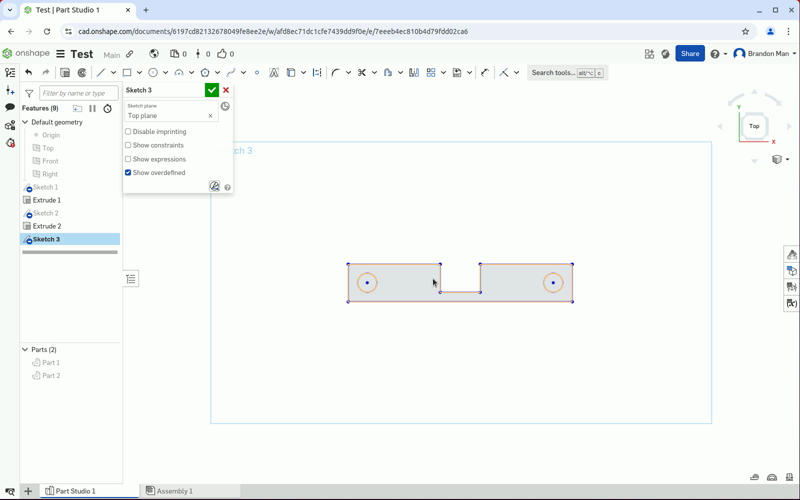
click(433, 278)
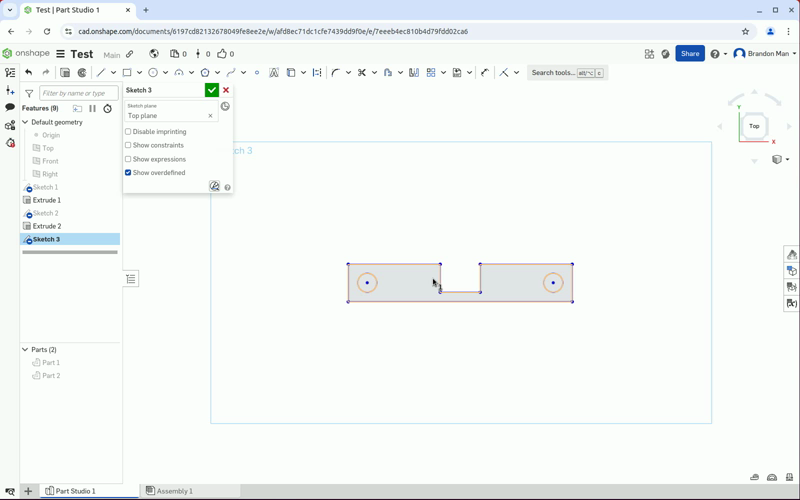
mouse_move(73, 352)
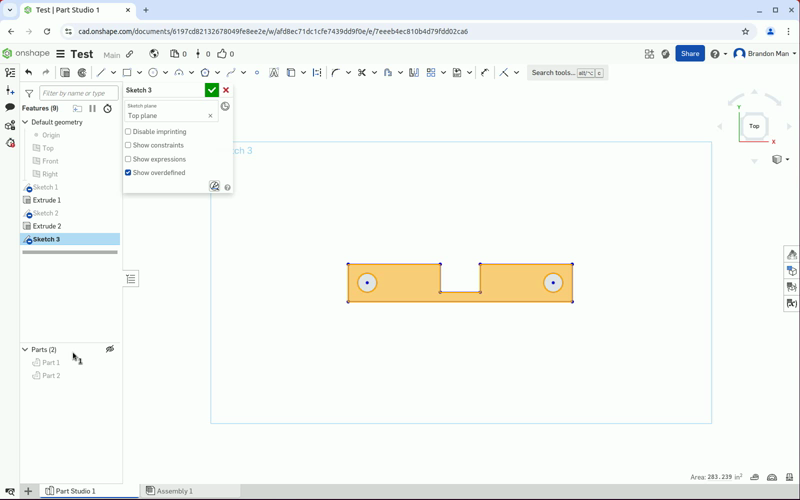
key(shift+y)
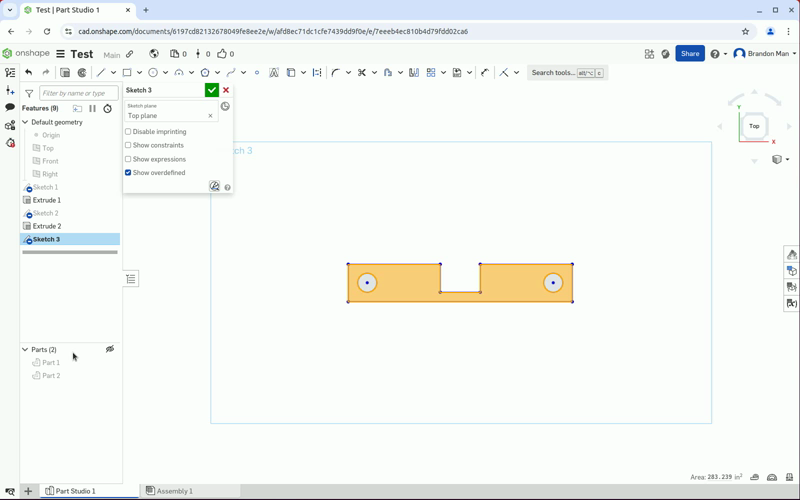
key(shift+e)
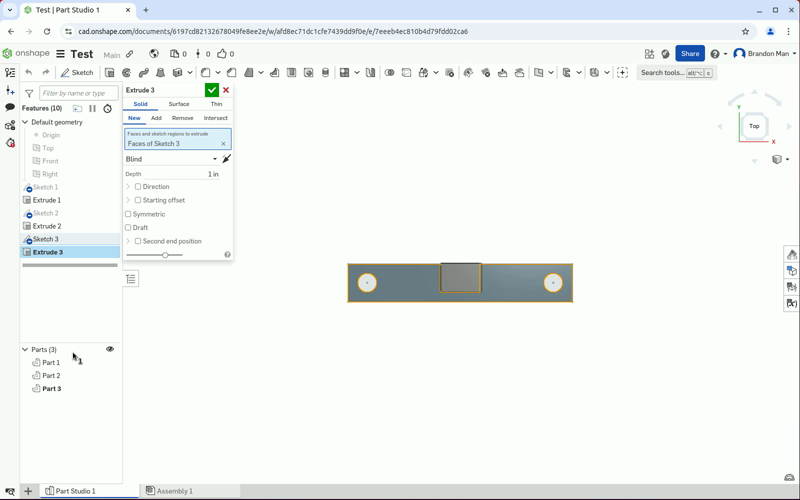
mouse_move(143, 106)
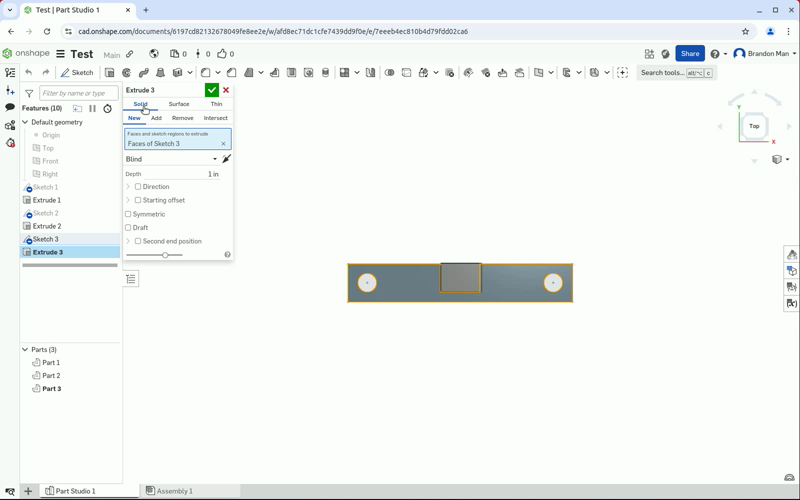
click(143, 106)
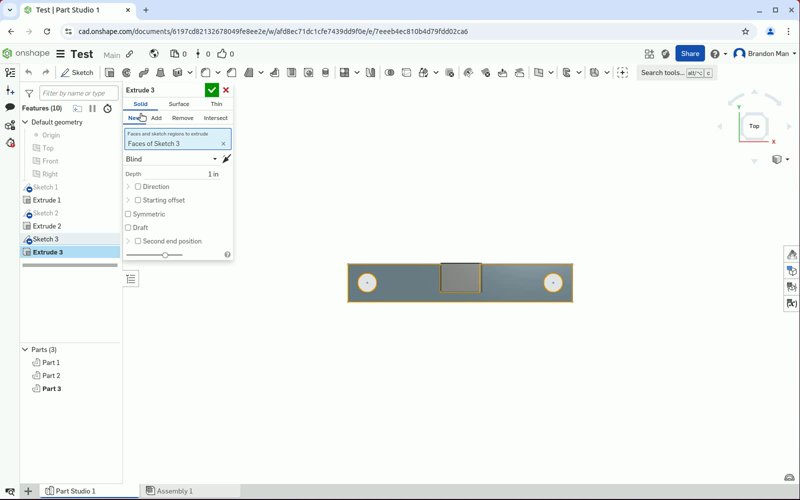
mouse_move(137, 120)
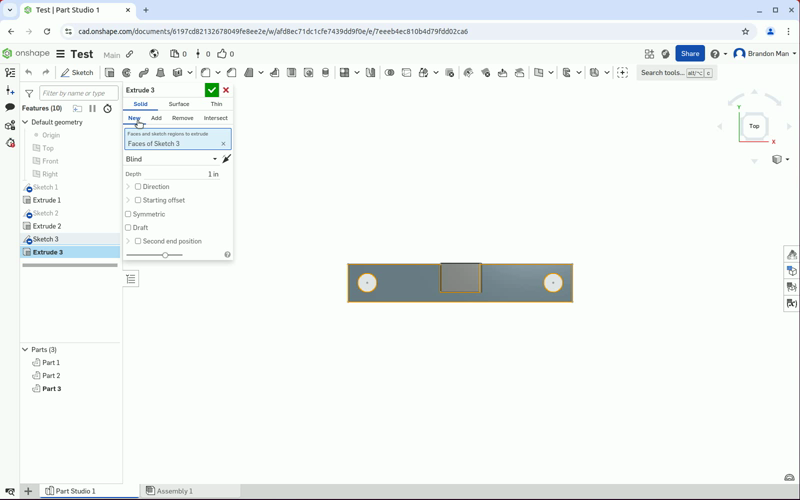
click(137, 120)
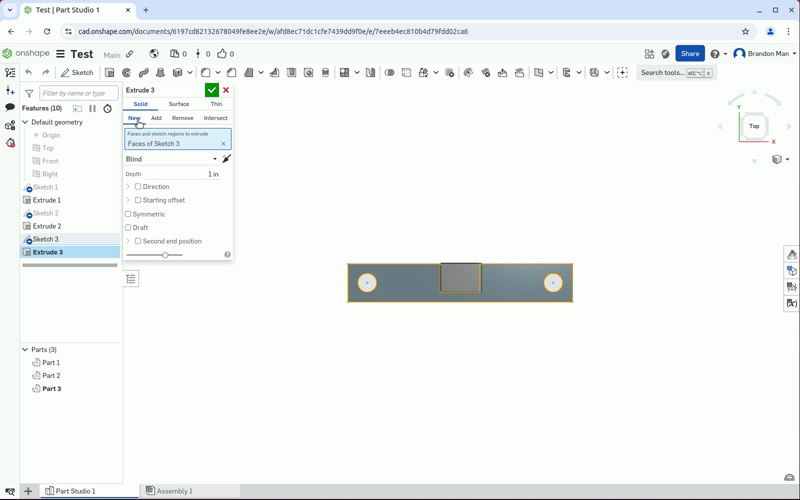
key(tab, 4)
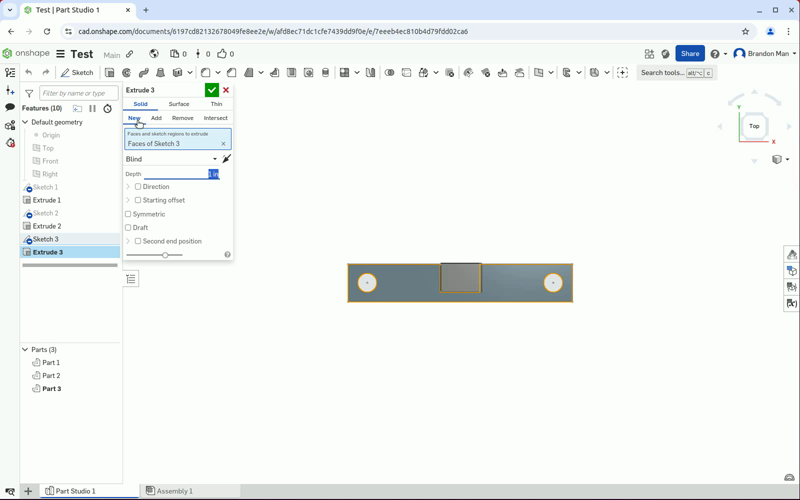
text(3.851)
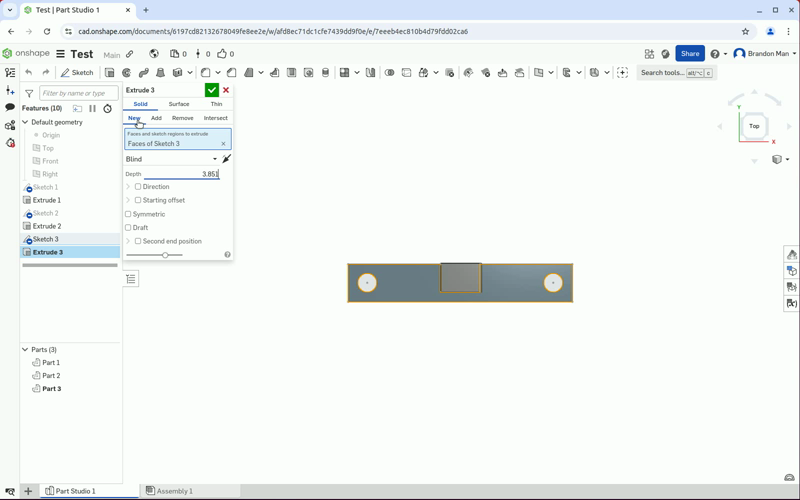
key(enter)
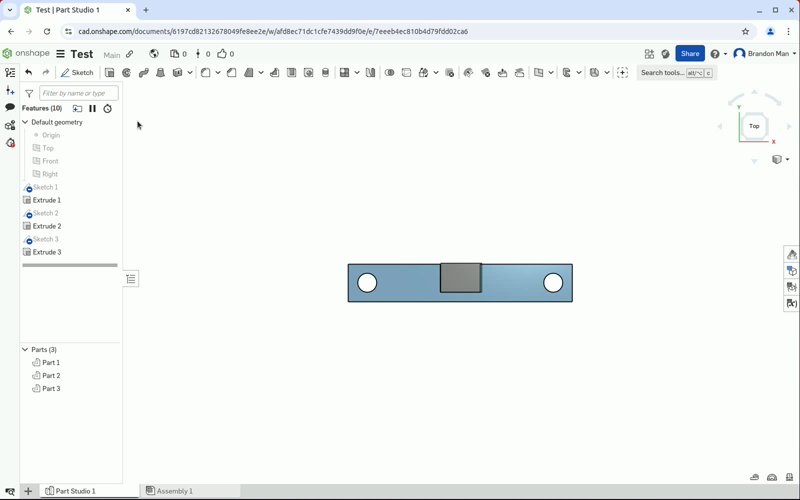
key(shift+h)
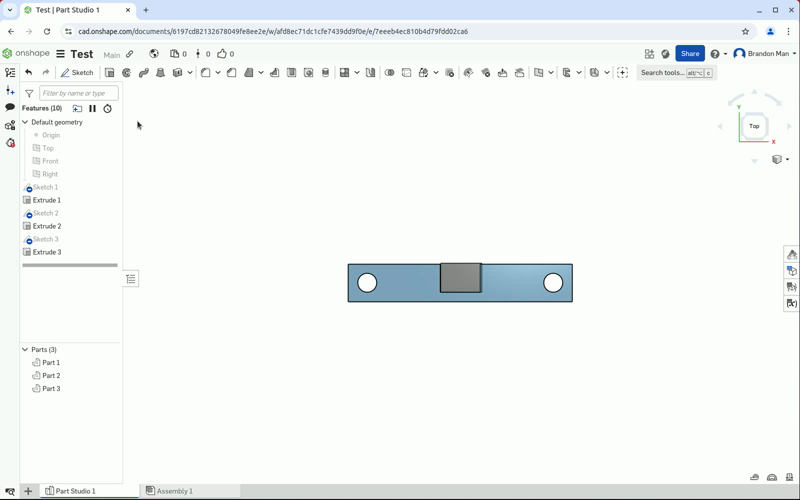
key(shift+h)
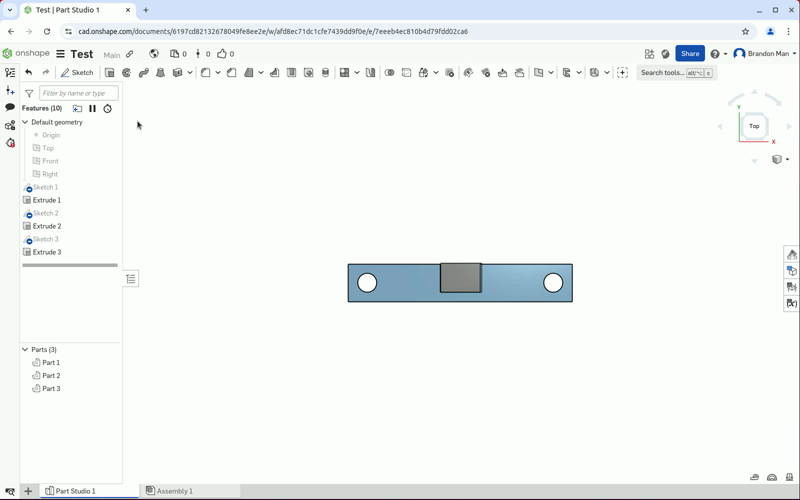
mouse_move(73, 189)
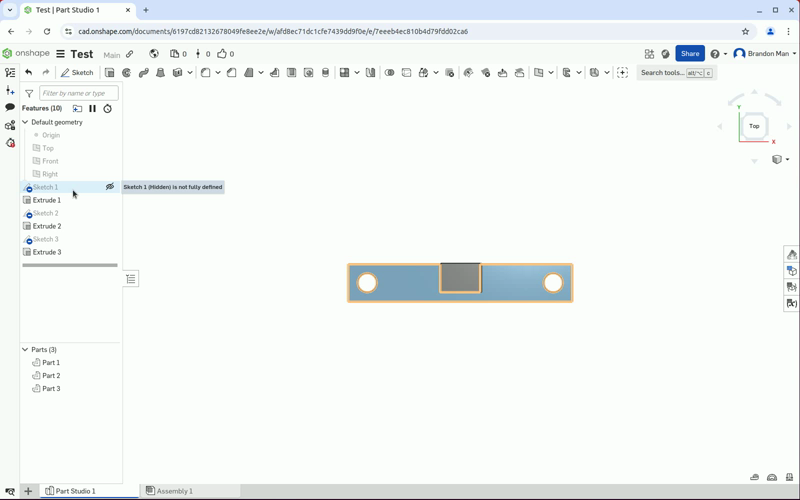
click(73, 189)
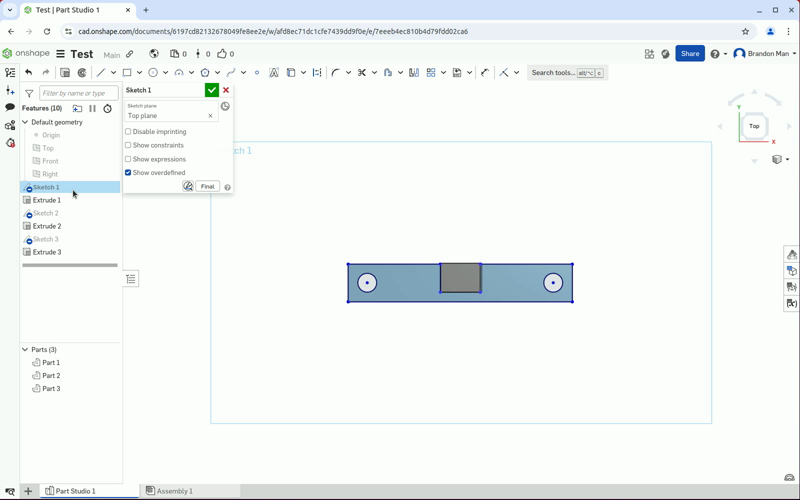
mouse_move(229, 92)
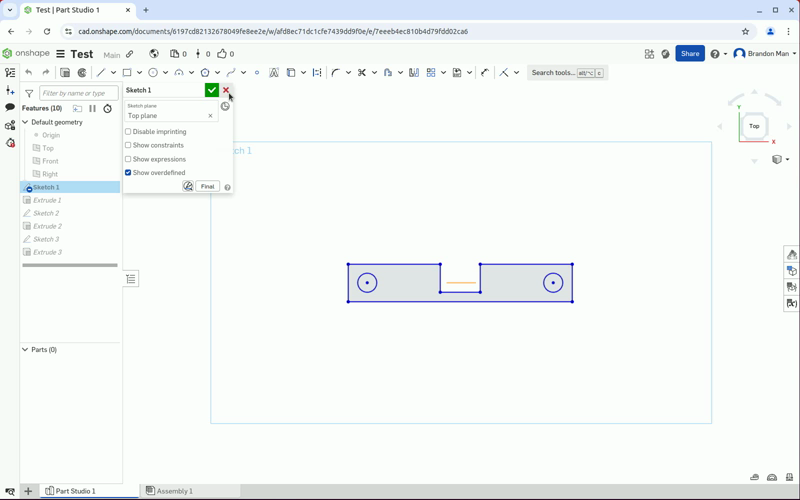
click(229, 92)
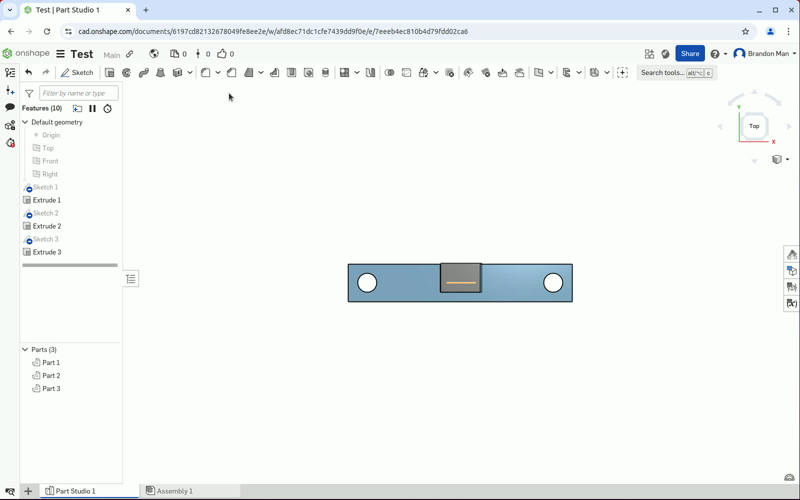
mouse_move(73, 352)
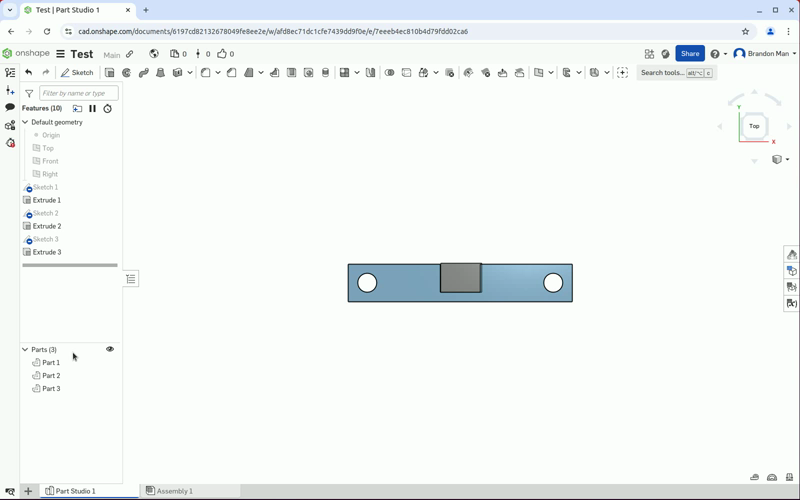
key(y)
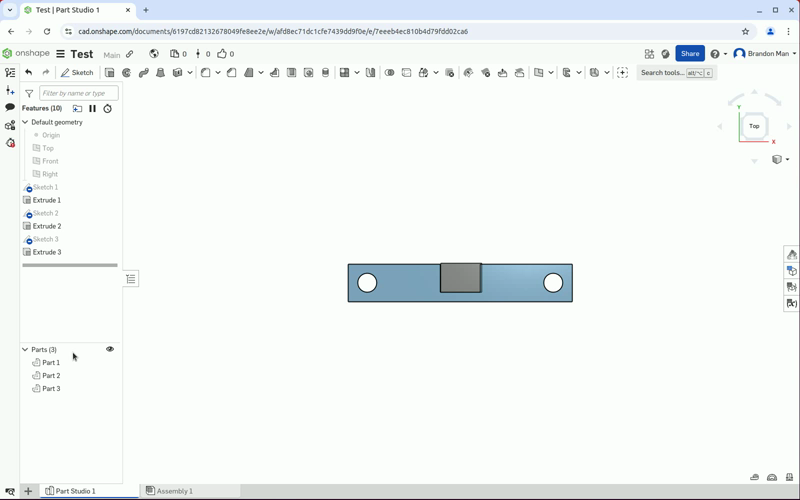
key(shift+p)
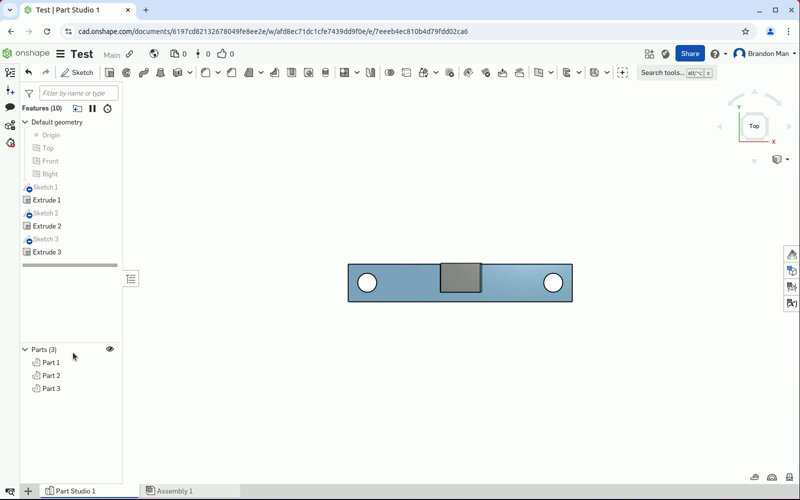
key(space)
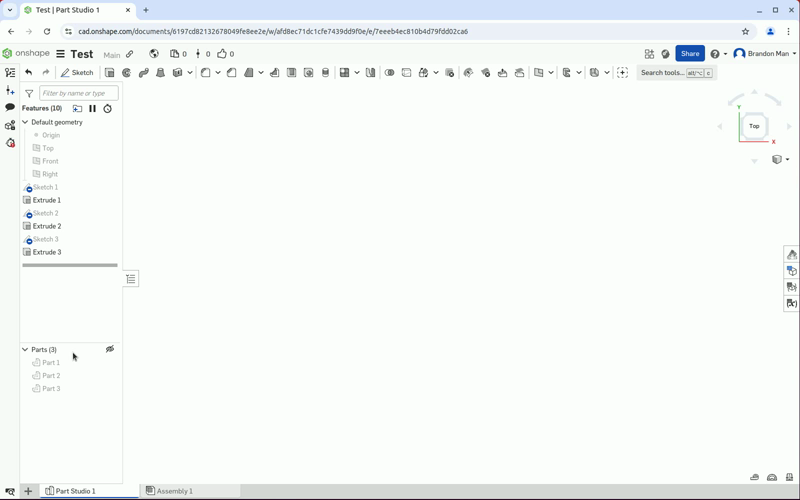
key_down(shift)
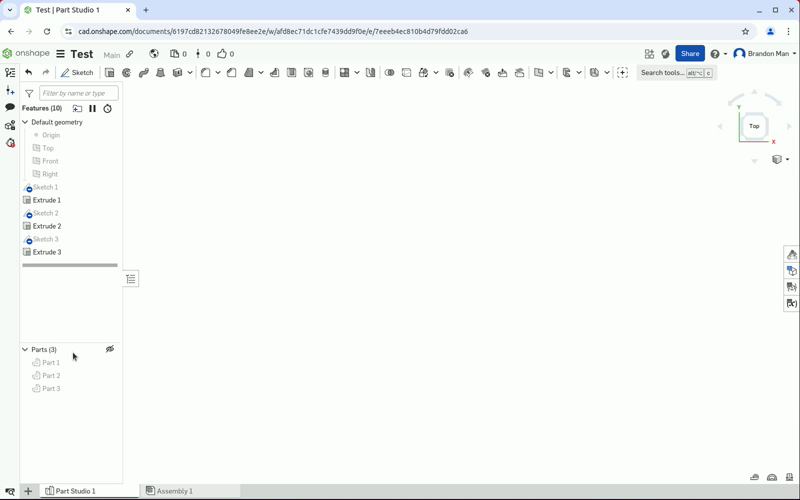
key(up)
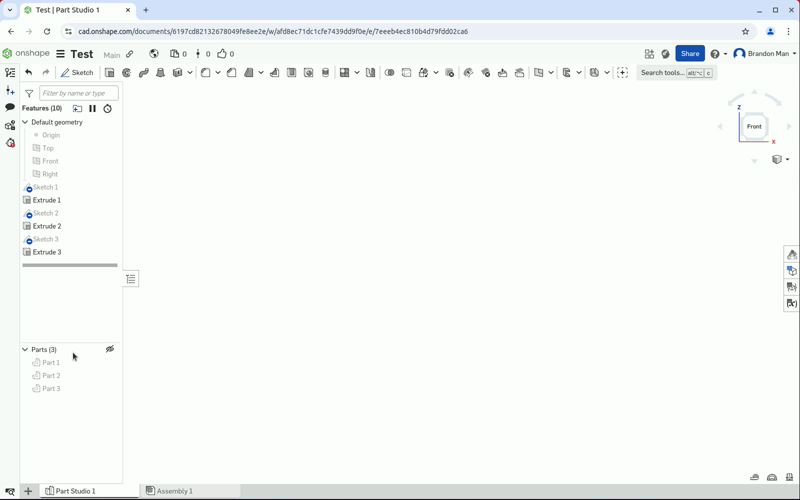
key_up(shift)
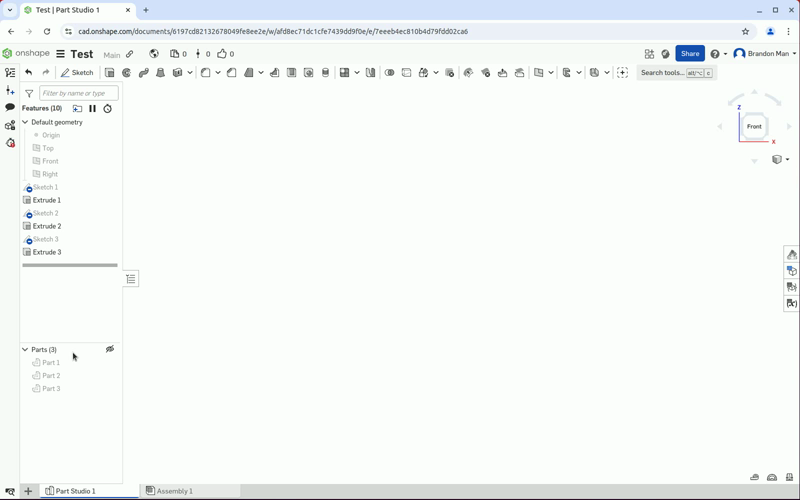
mouse_move(73, 352)
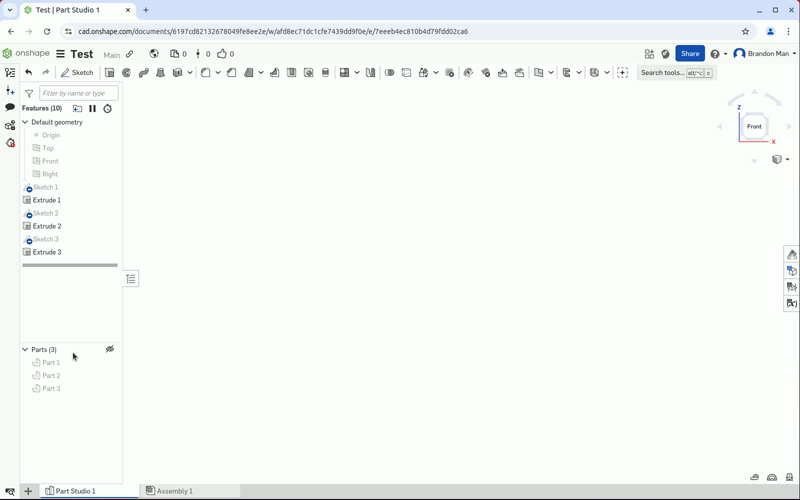
key(shift+y)
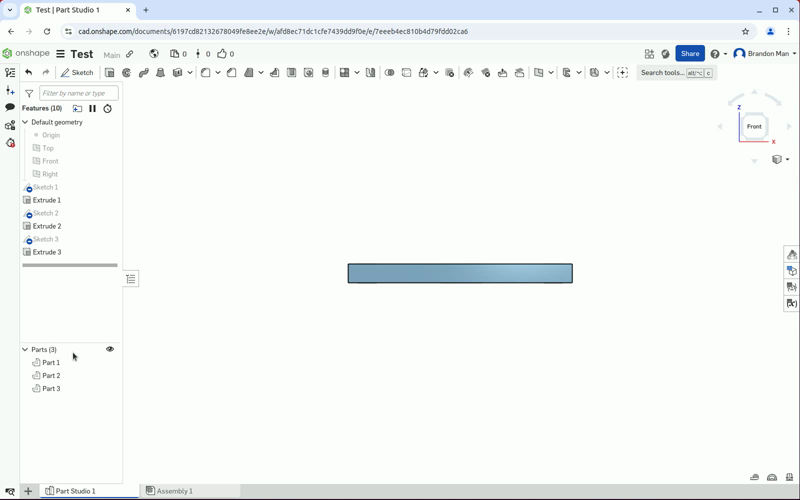
mouse_move(541, 75)
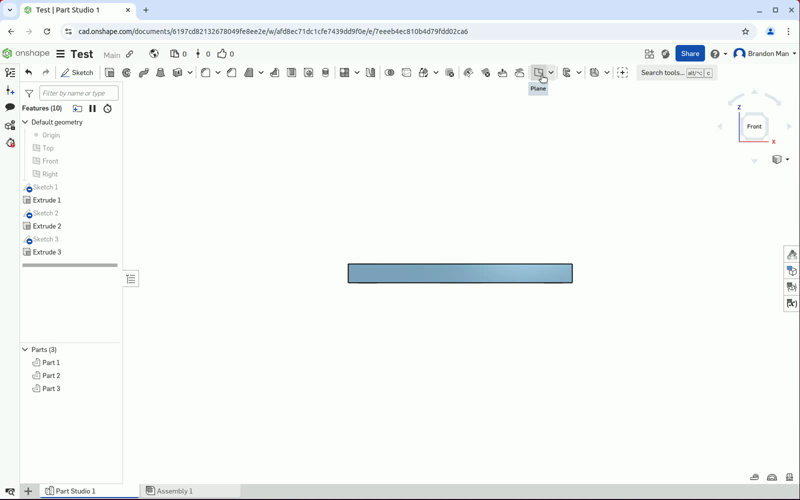
click(541, 75)
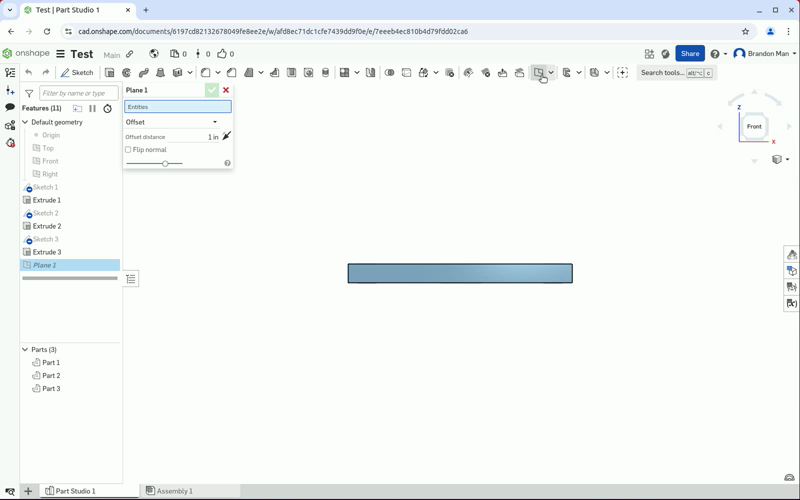
mouse_move(73, 163)
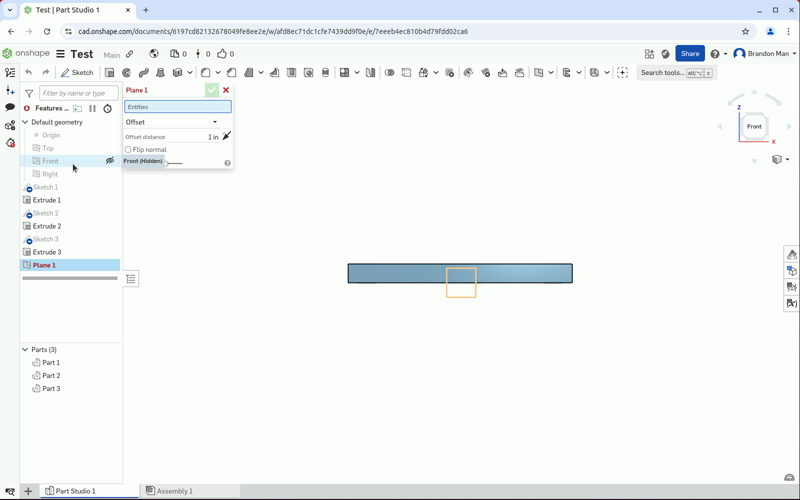
click(73, 163)
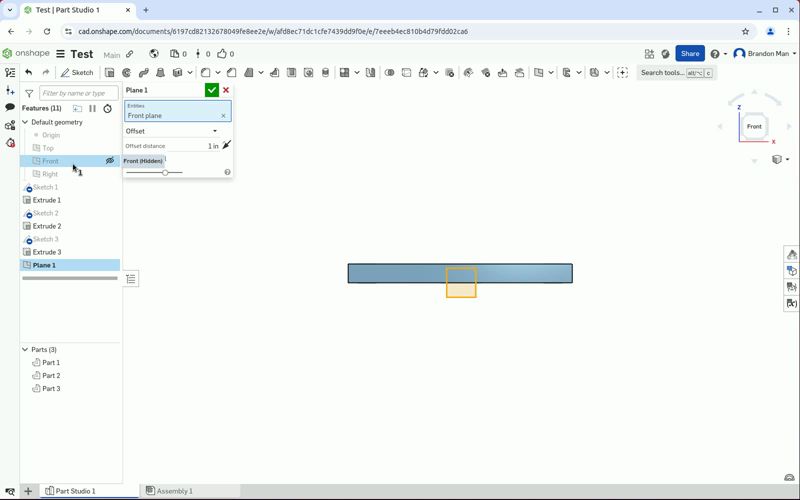
key(tab, 2)
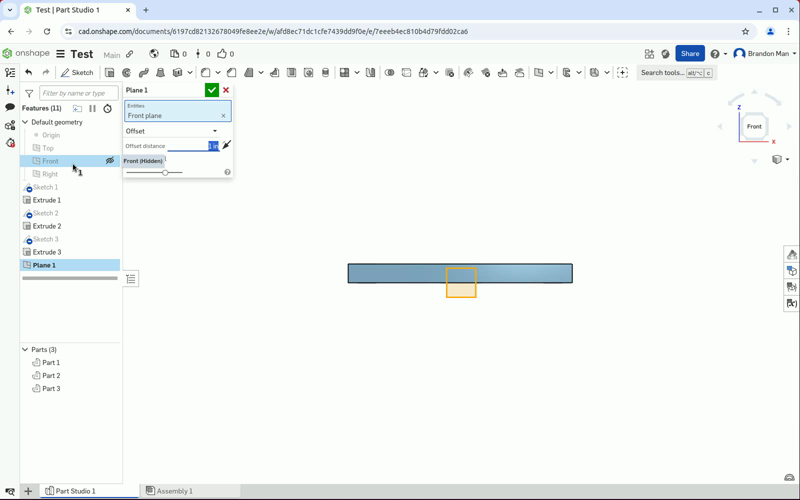
text(3.851)
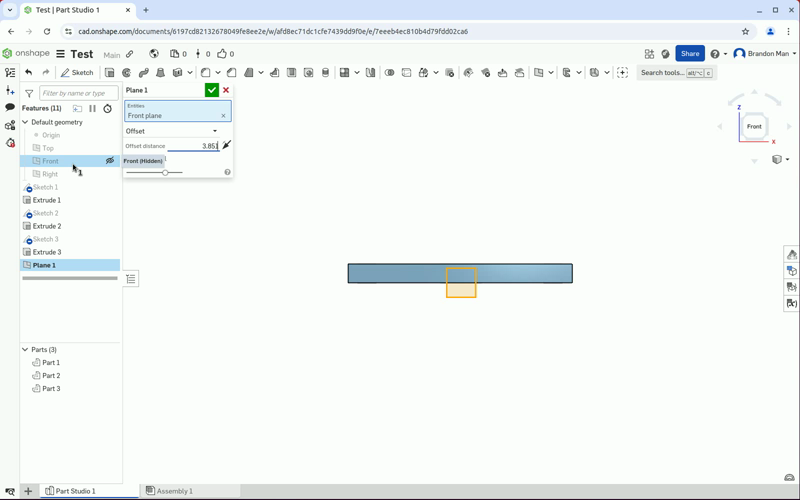
key(enter, 2)
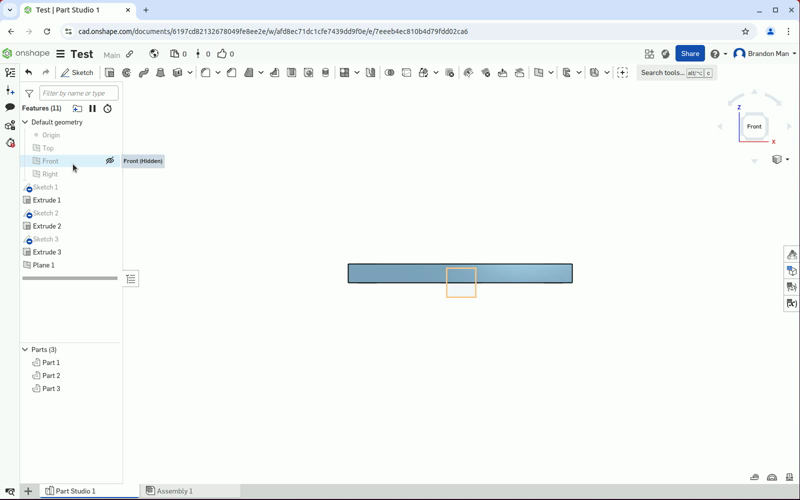
key(shift+s)
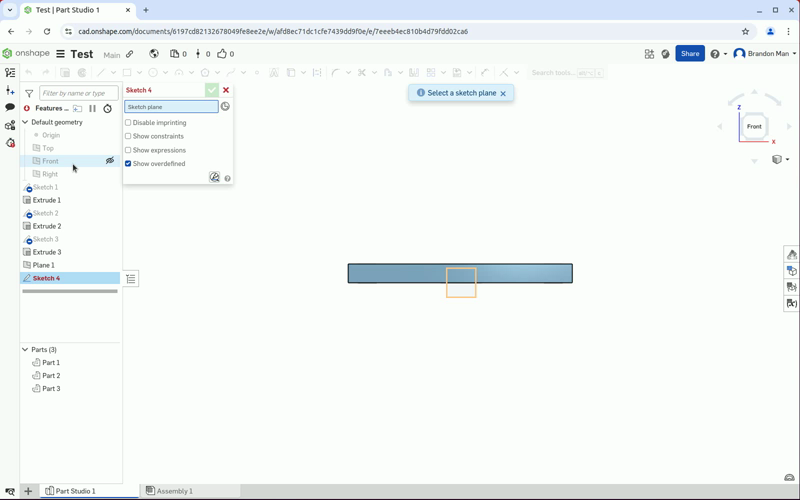
mouse_move(73, 267)
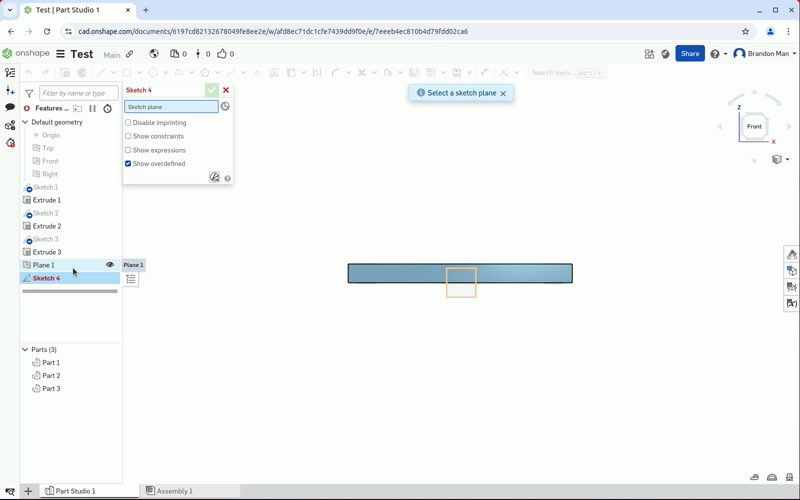
click(73, 267)
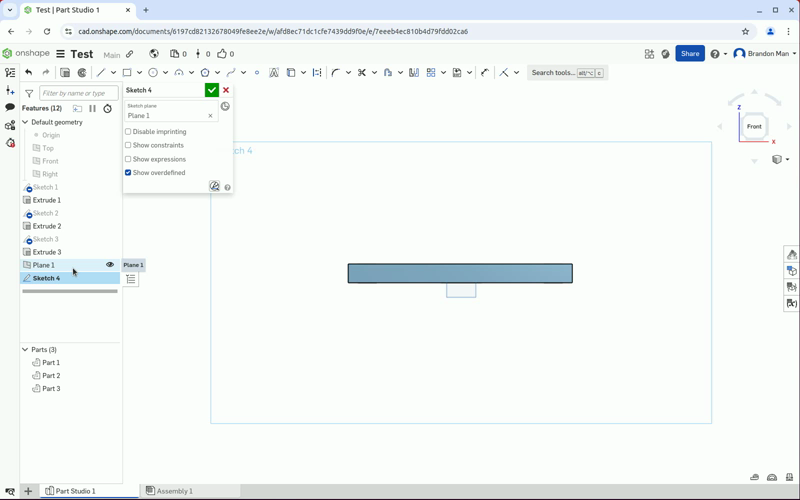
mouse_move(73, 352)
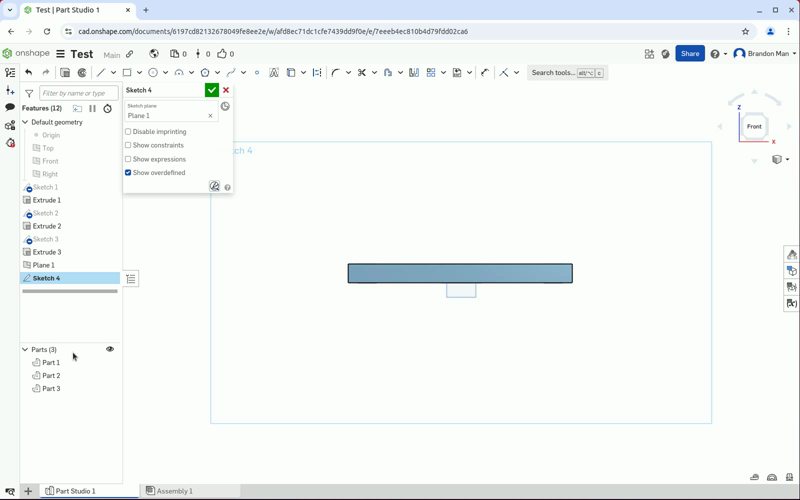
key(y)
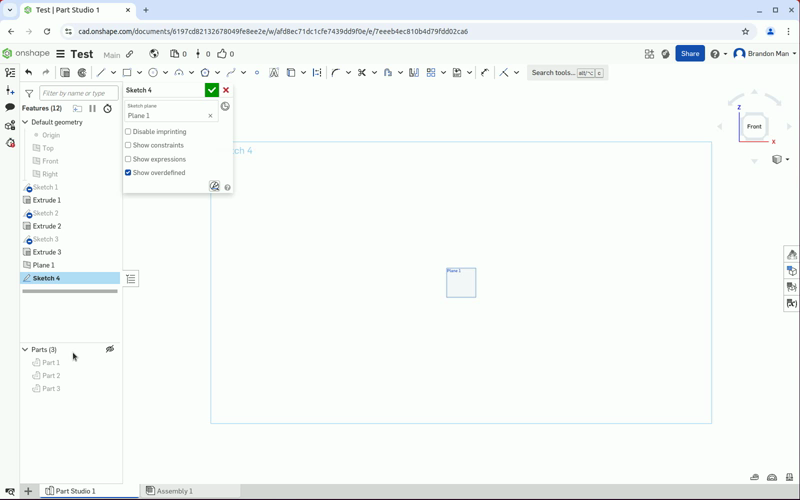
key(l)
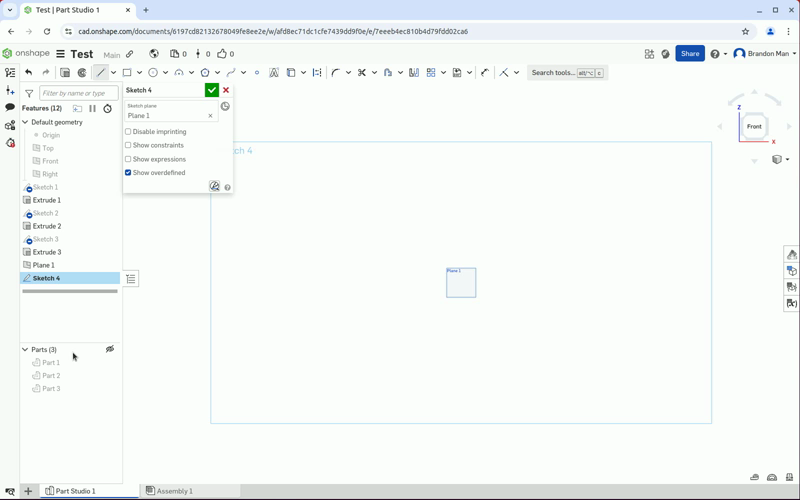
key_down(shift)
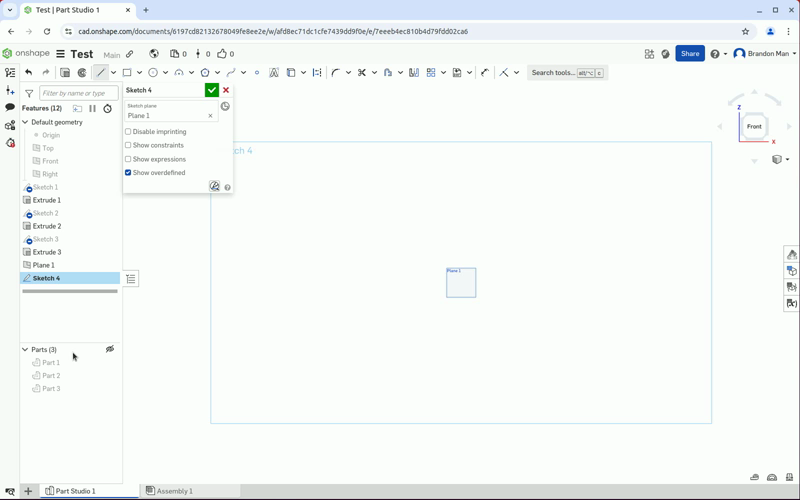
mouse_move(440, 278)
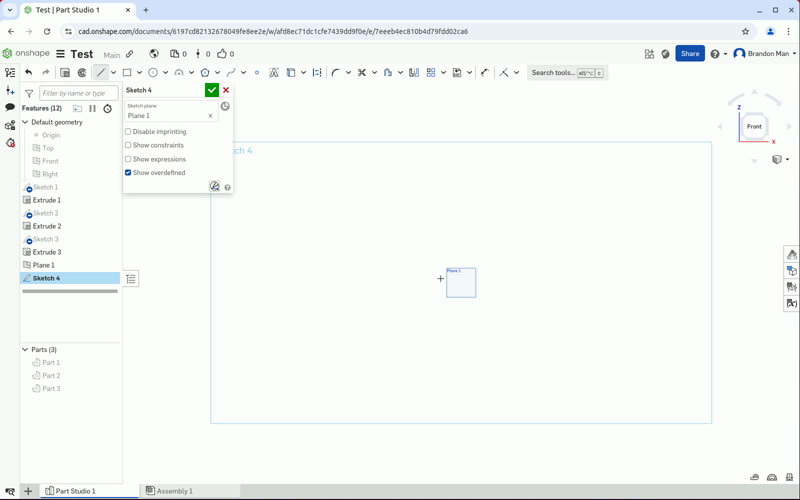
click(440, 278)
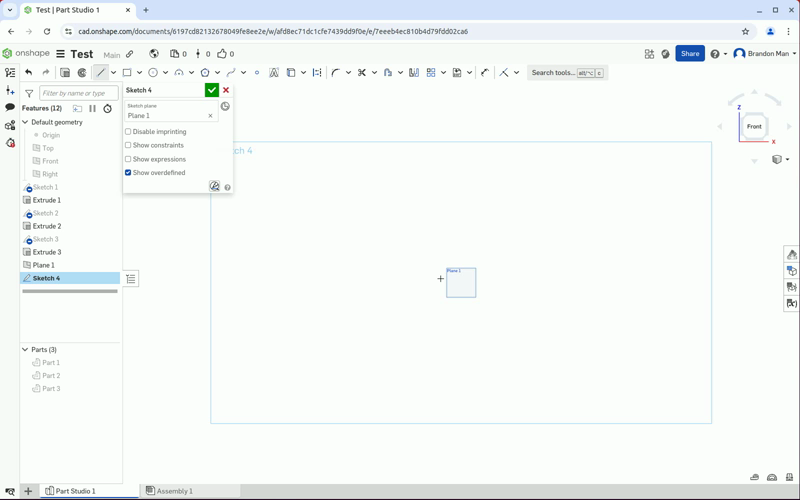
key_up(shift)
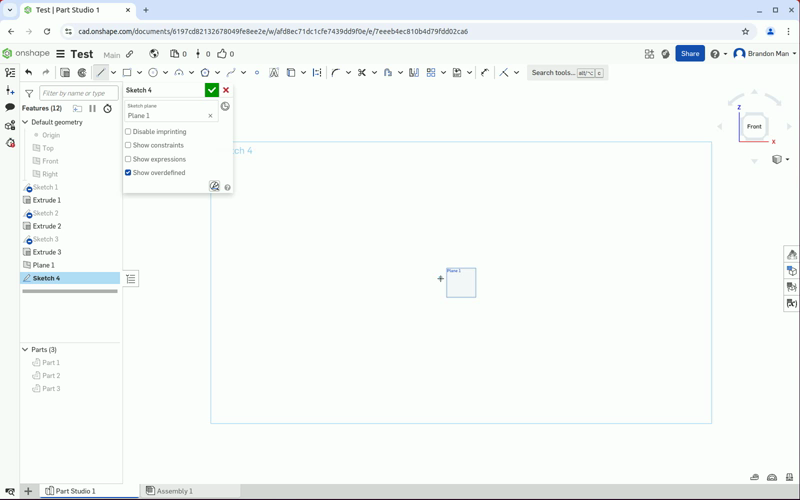
key_down(shift)
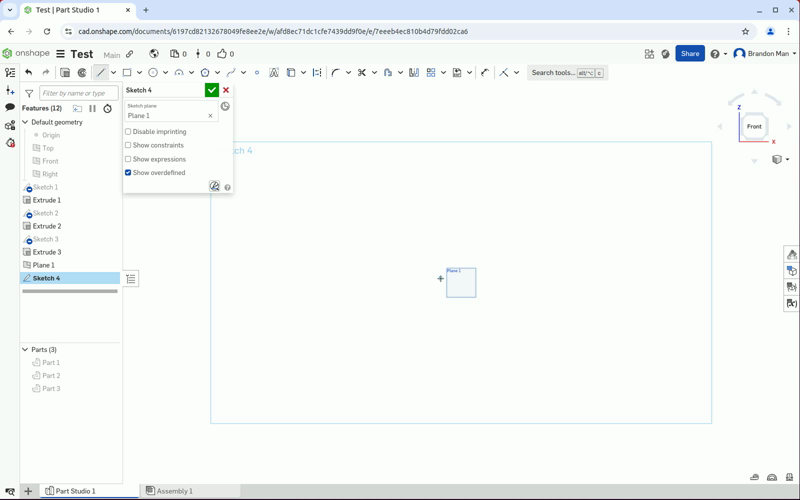
mouse_move(470, 278)
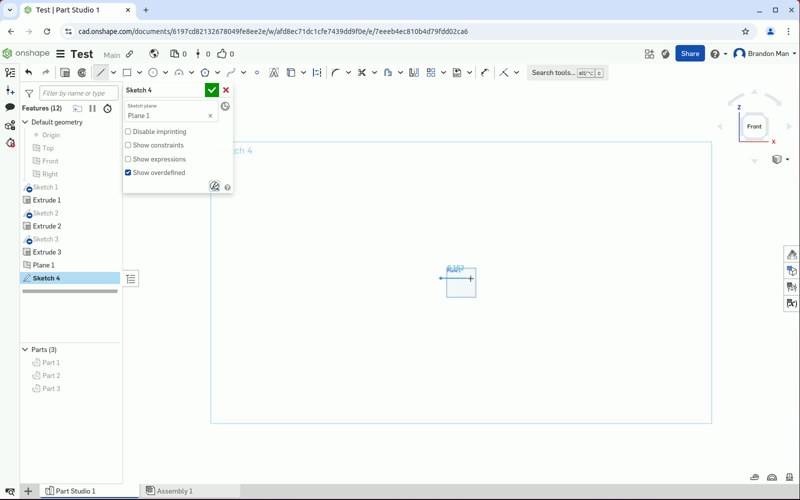
mouse_move(481, 278)
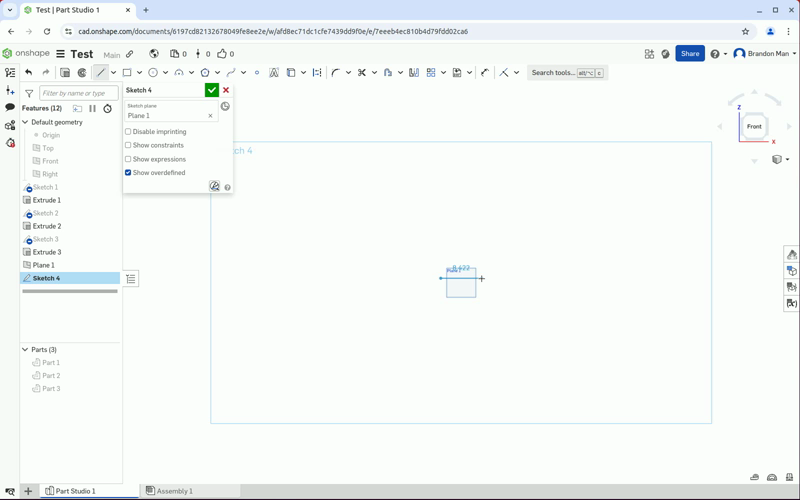
click(481, 278)
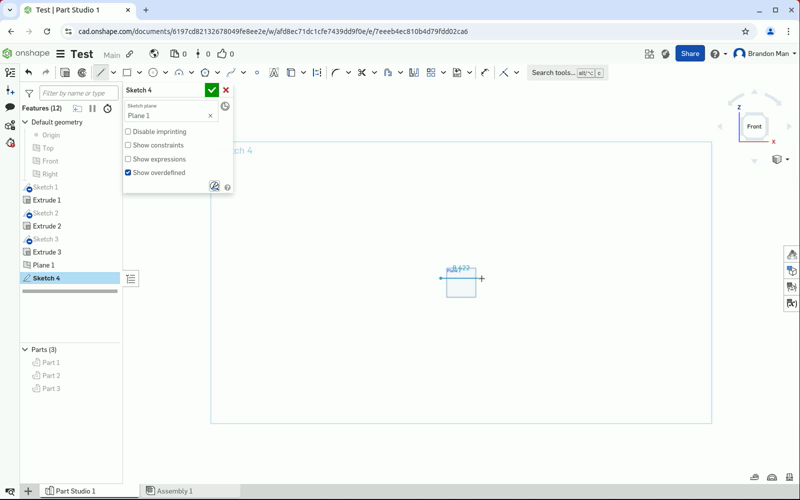
key_up(shift)
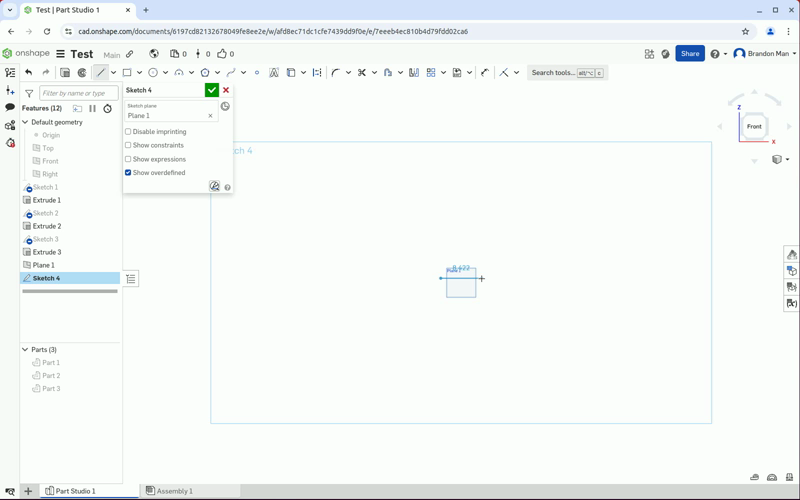
key_down(shift)
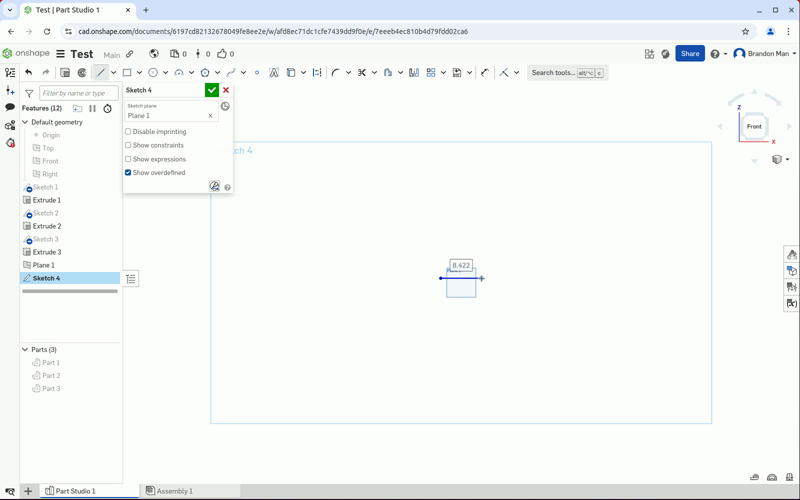
mouse_move(511, 278)
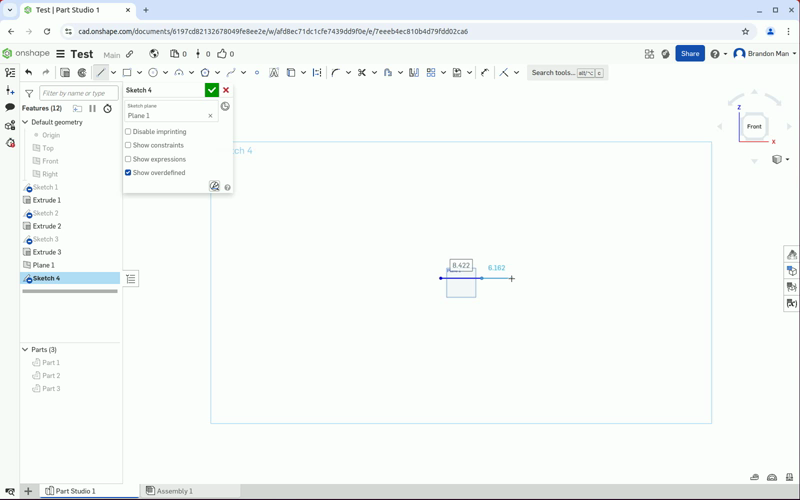
mouse_move(481, 268)
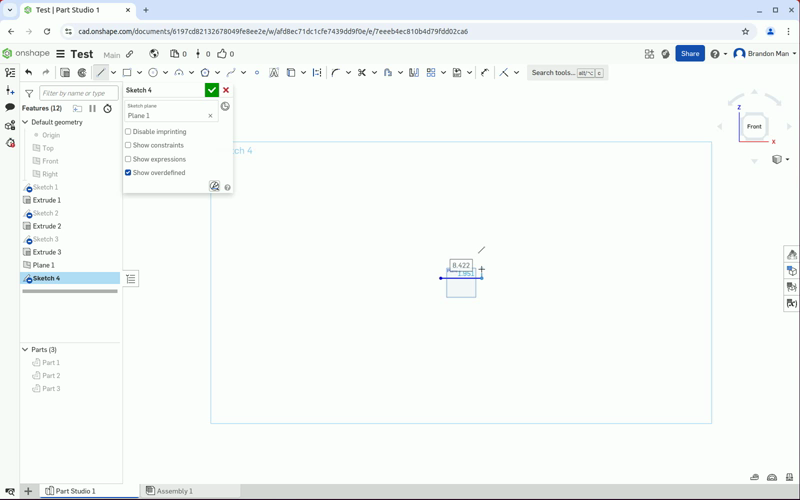
click(481, 268)
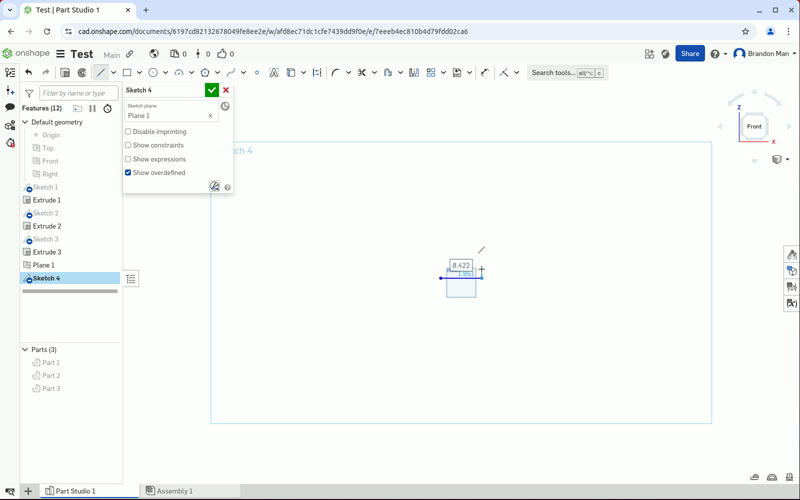
key_up(shift)
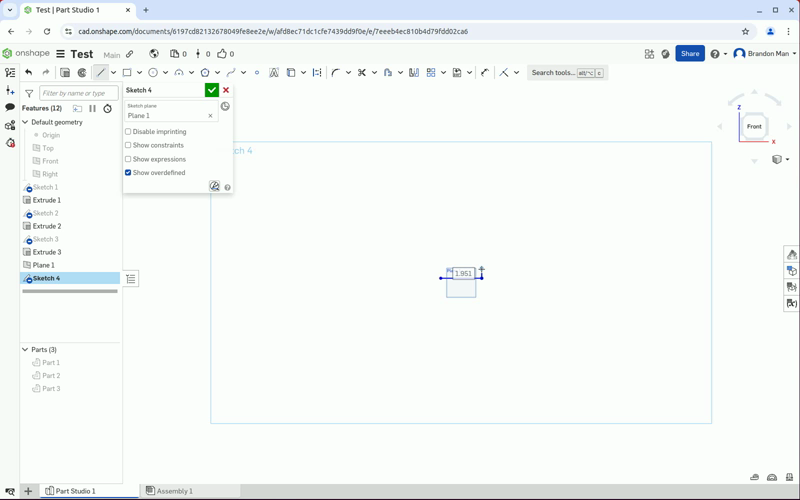
key_down(shift)
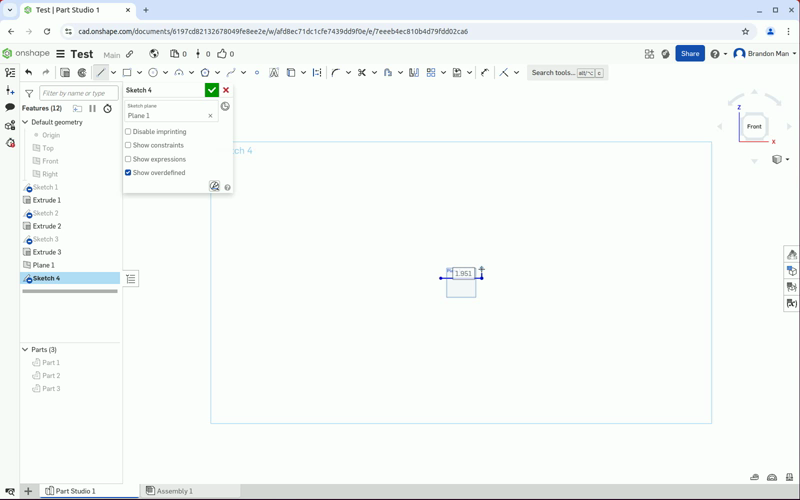
mouse_move(511, 268)
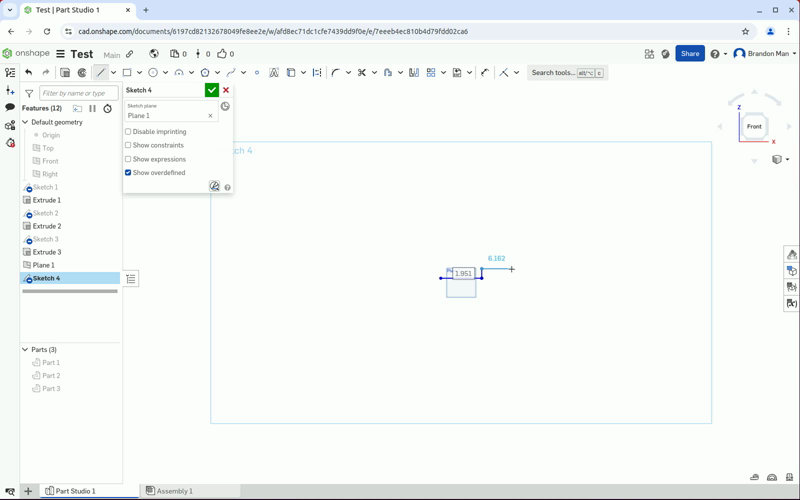
mouse_move(440, 268)
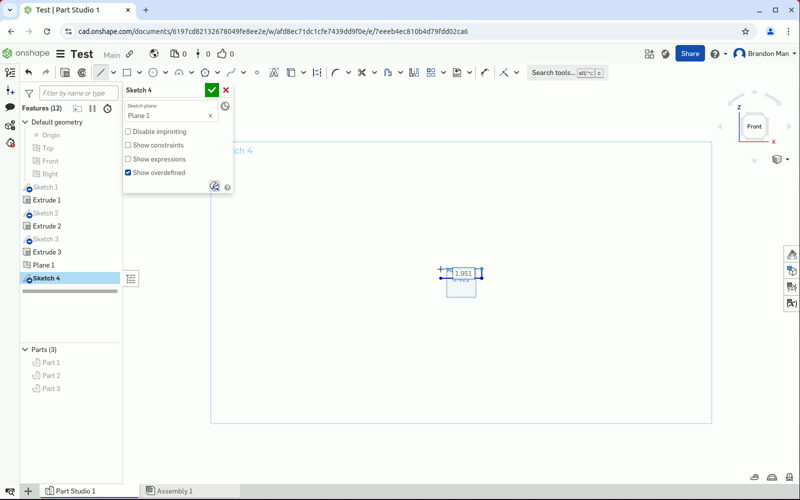
click(440, 268)
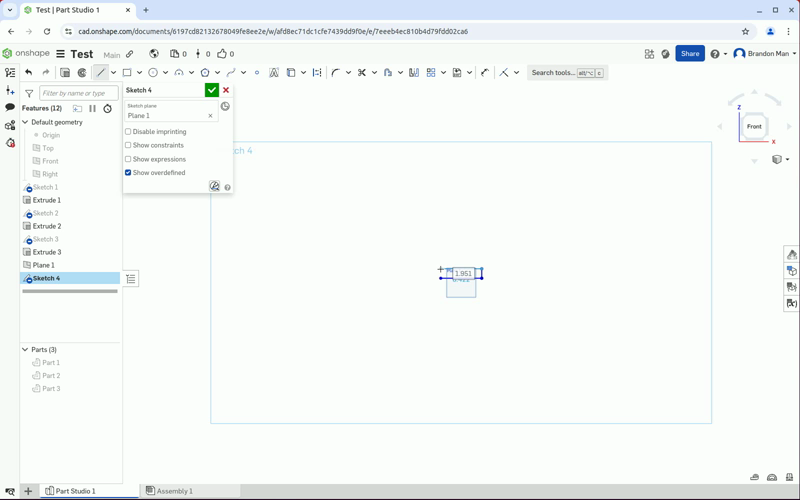
key_up(shift)
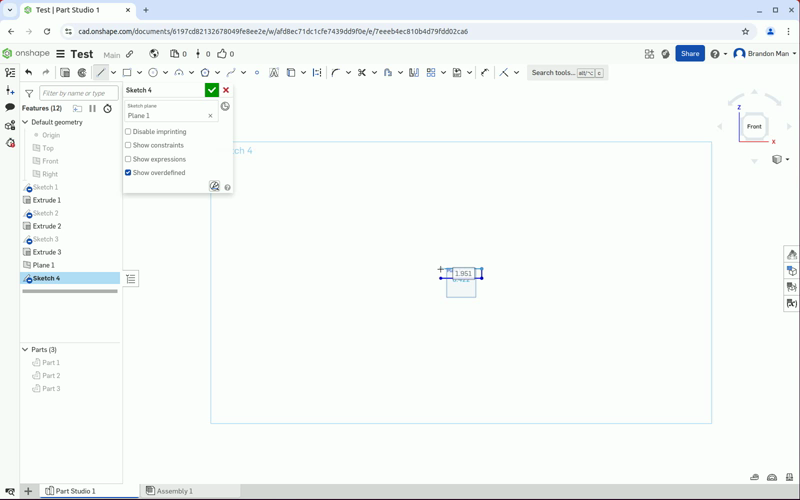
mouse_move(470, 268)
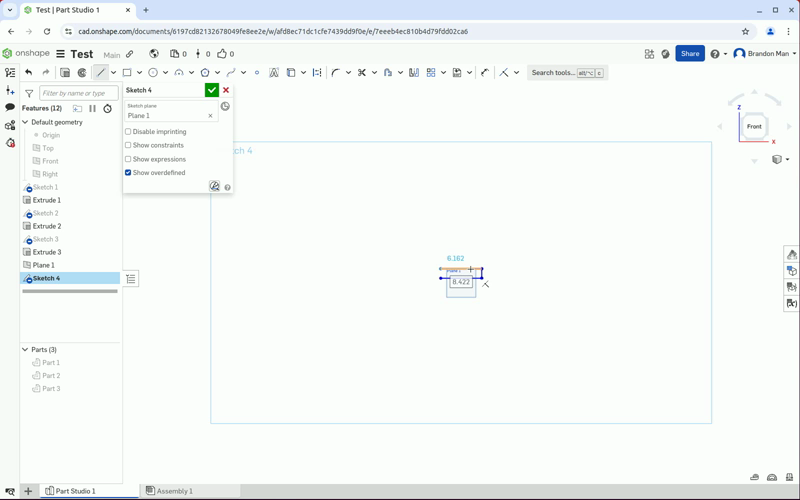
key_down(shift)
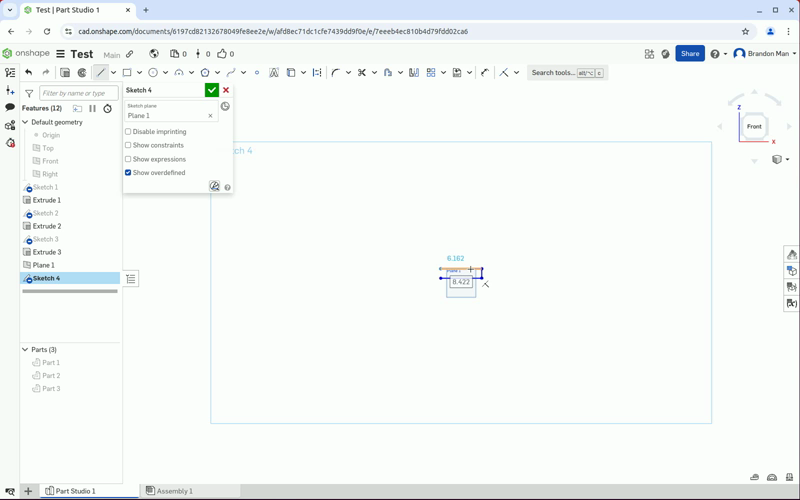
mouse_move(440, 278)
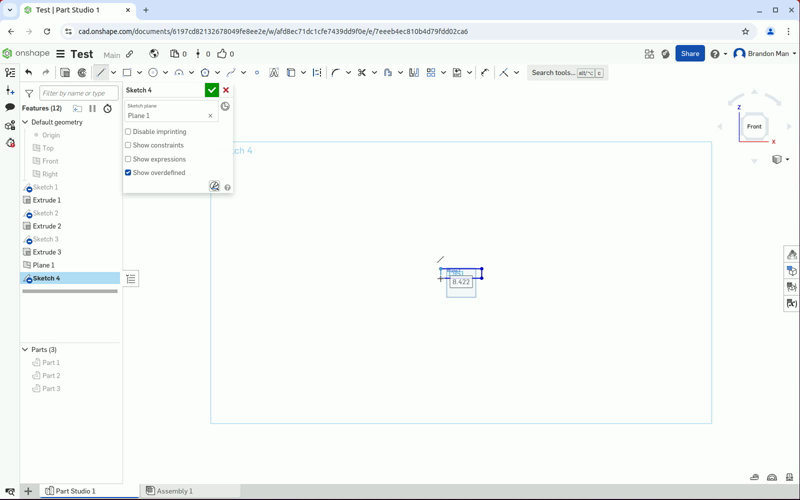
key_up(shift)
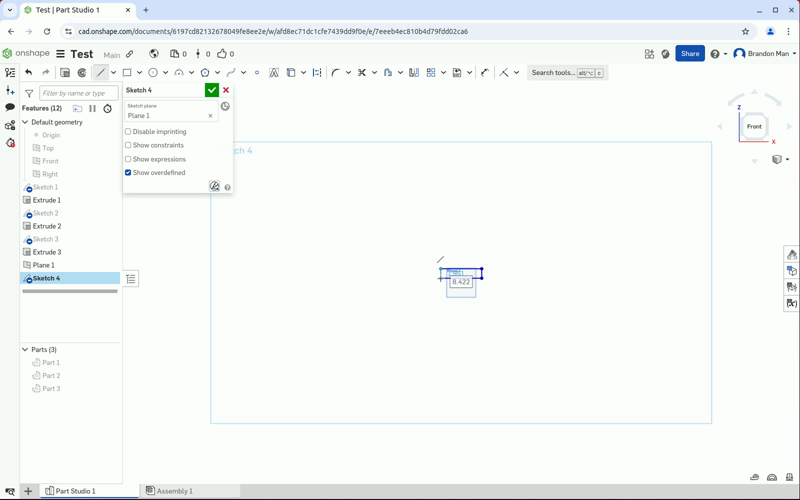
click(440, 278)
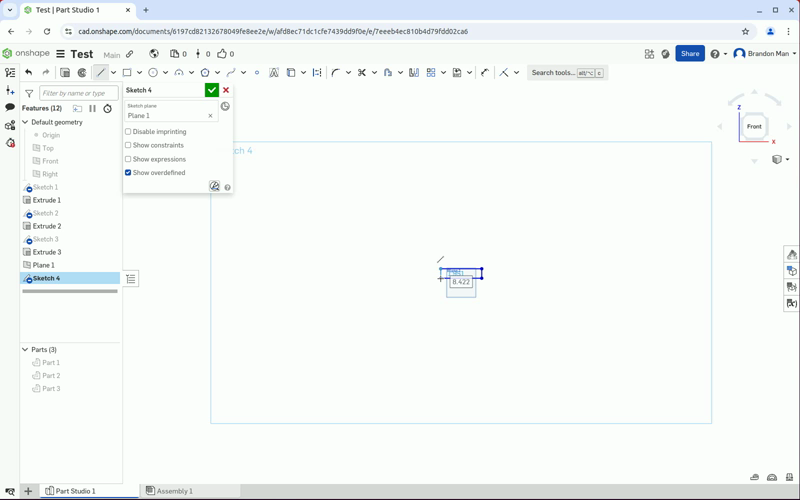
key(esc)
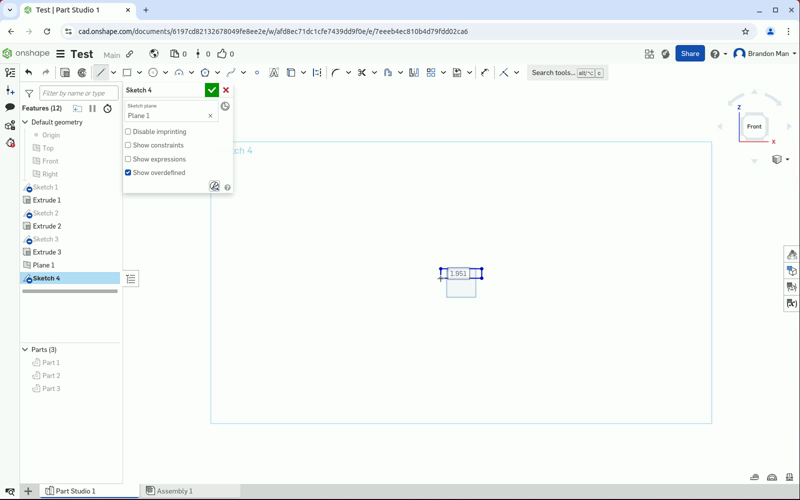
mouse_move(459, 277)
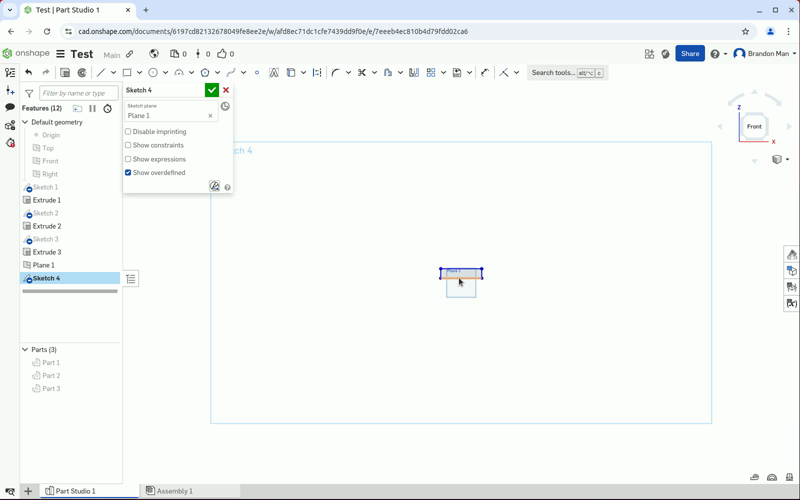
scroll(6)
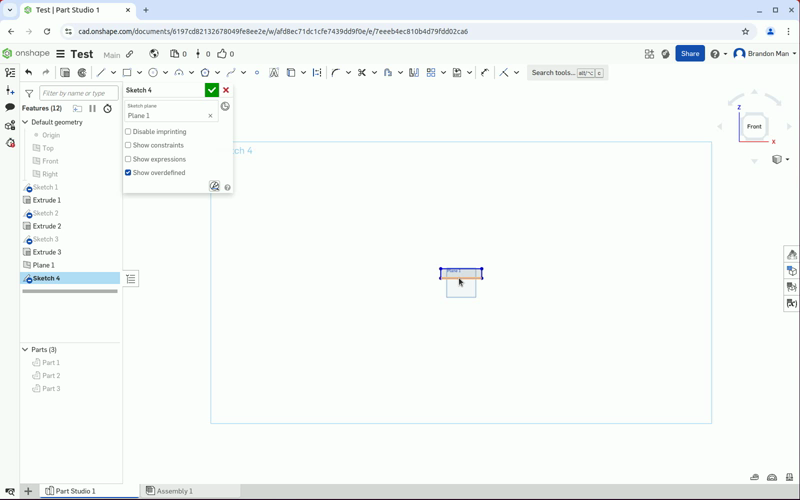
scroll(6)
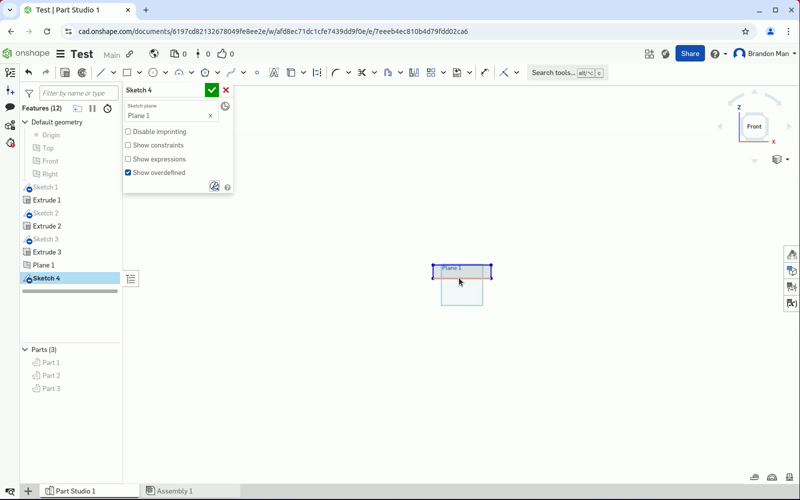
scroll(6)
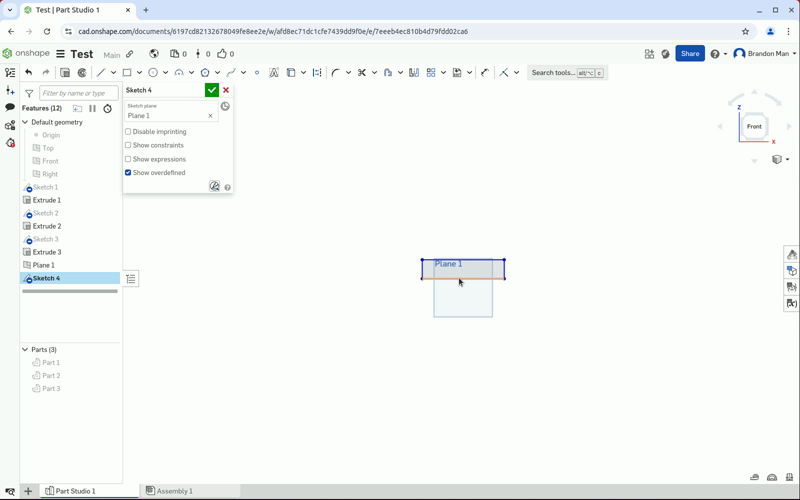
scroll(6)
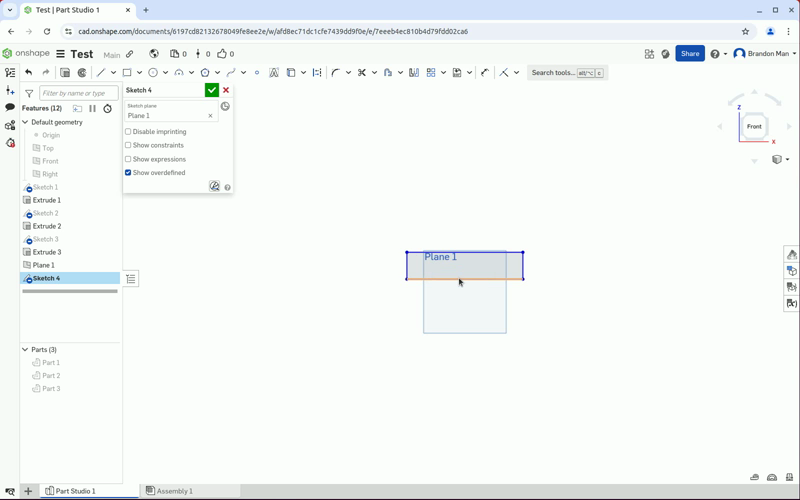
scroll(6)
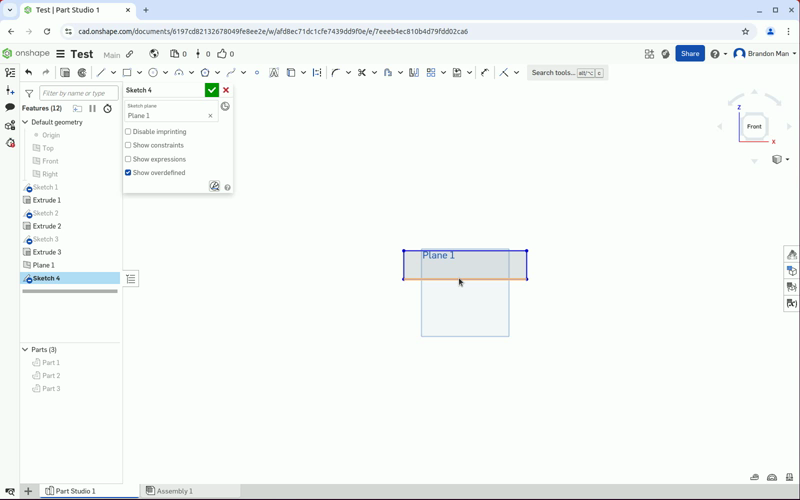
scroll(6)
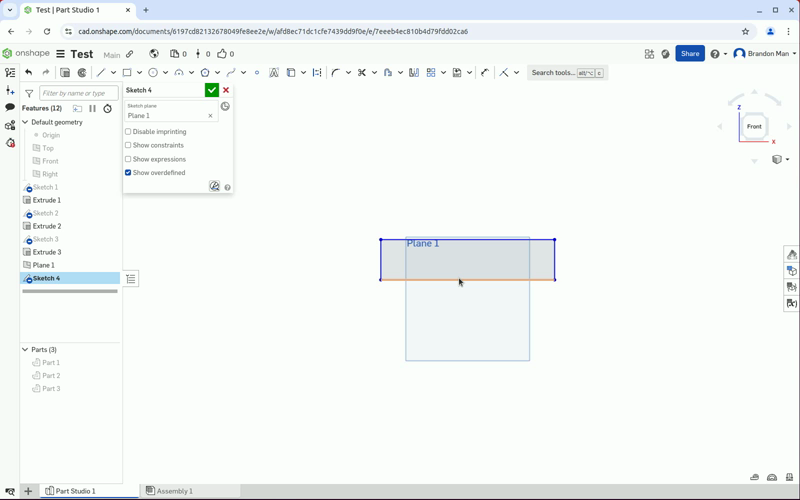
scroll(6)
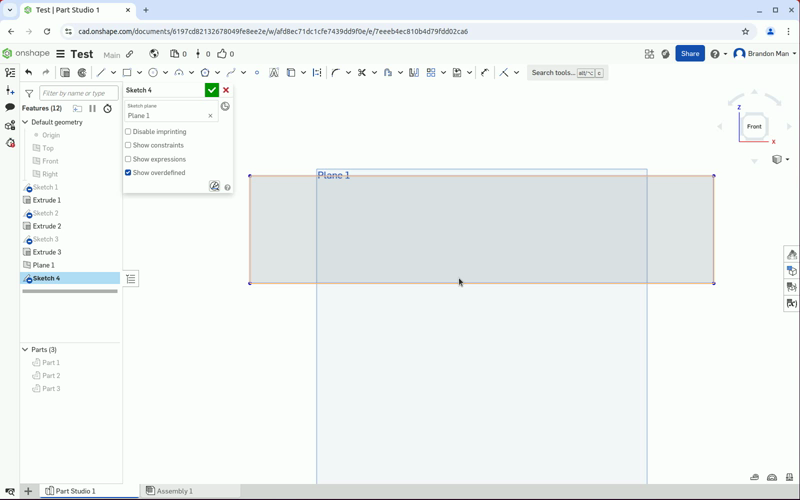
click(459, 277)
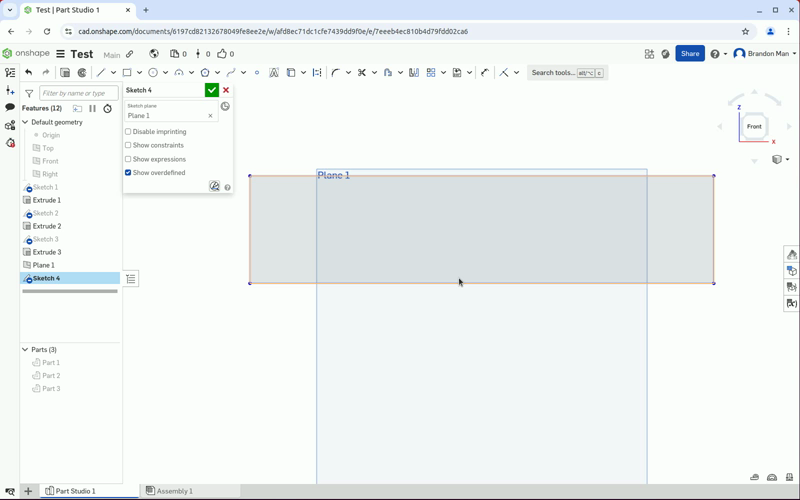
scroll(-6)
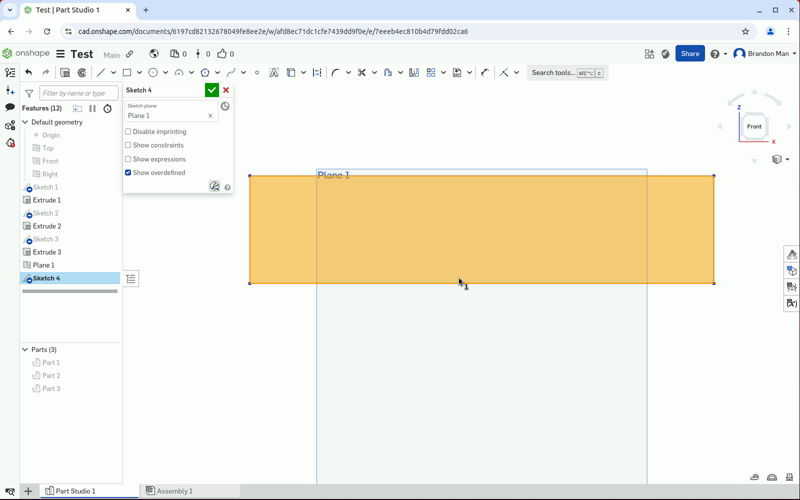
scroll(-6)
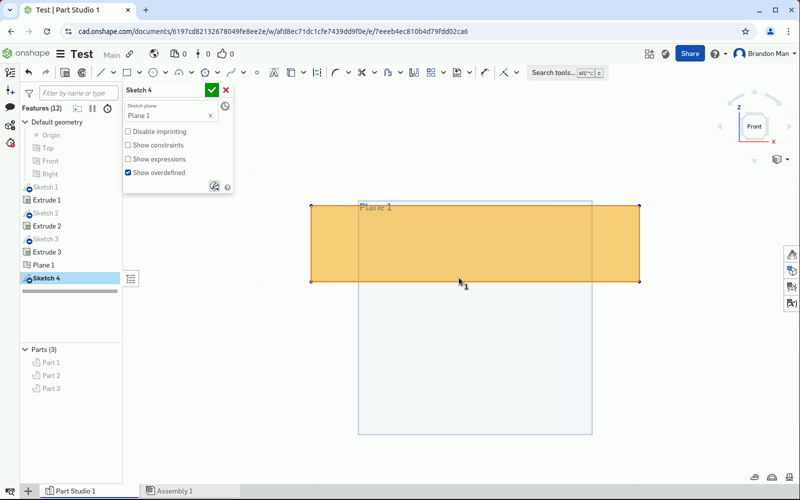
scroll(-6)
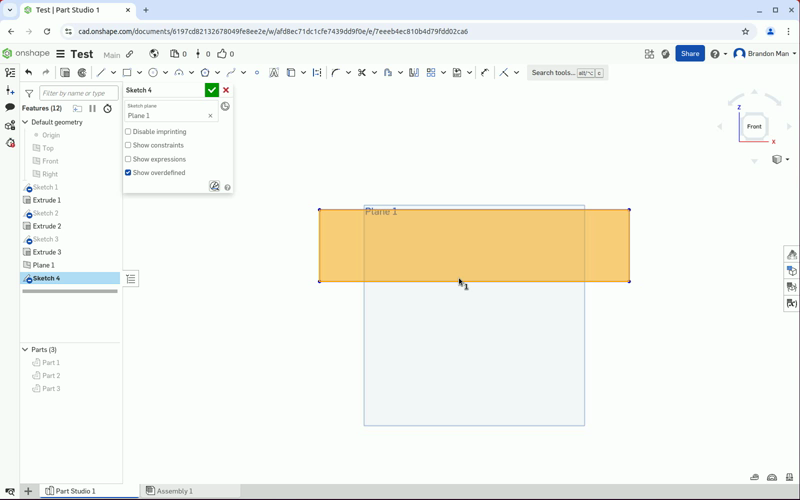
scroll(-6)
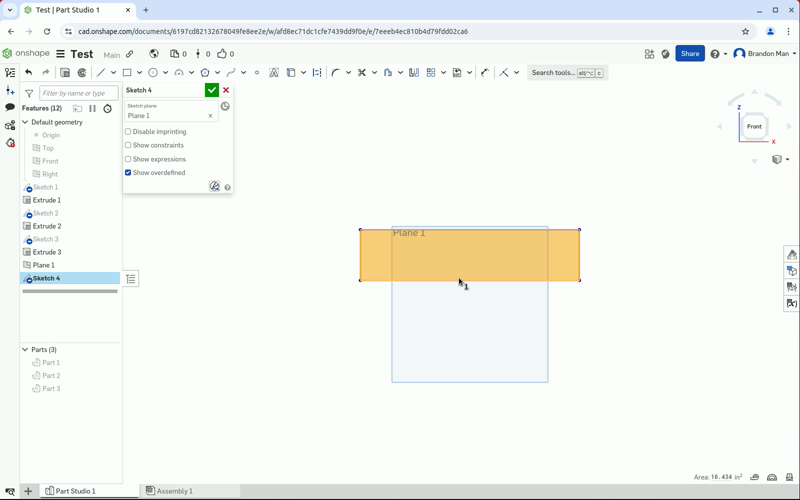
scroll(-6)
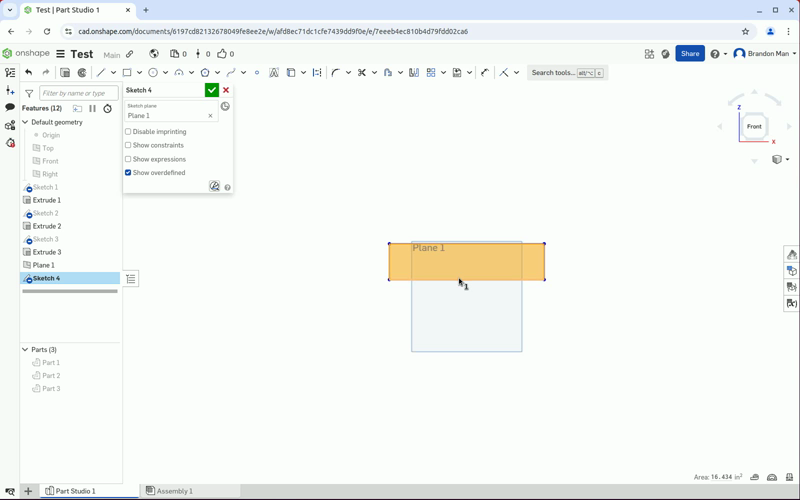
scroll(-6)
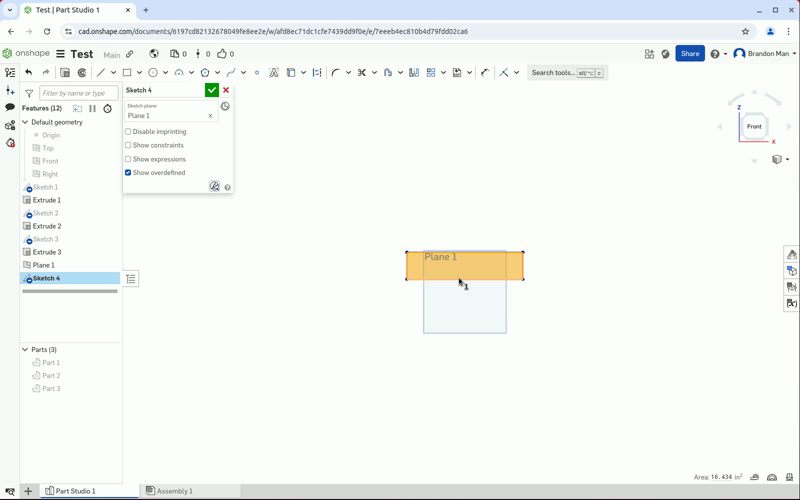
scroll(-6)
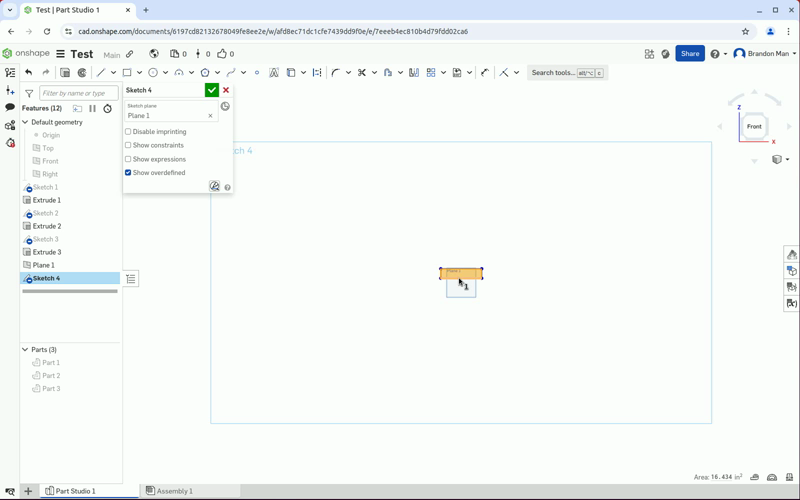
mouse_move(73, 352)
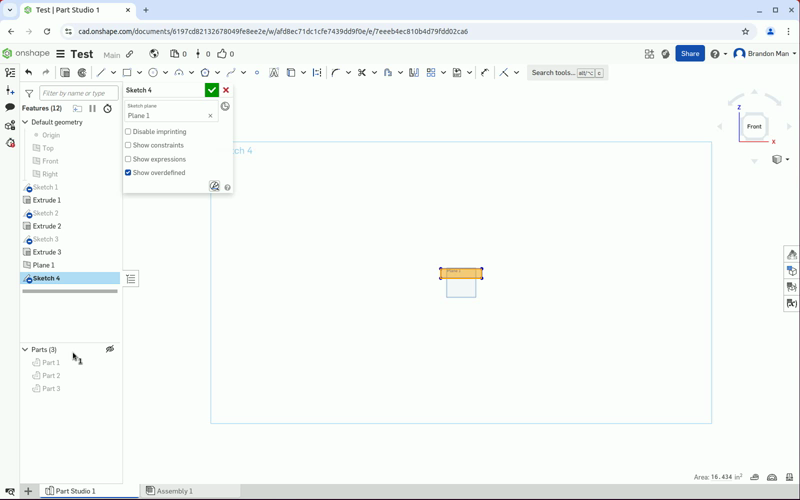
key(shift+y)
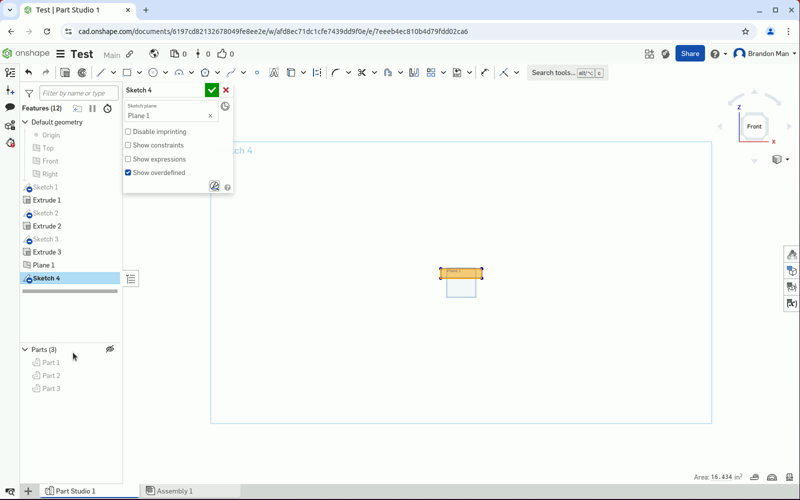
key(shift+e)
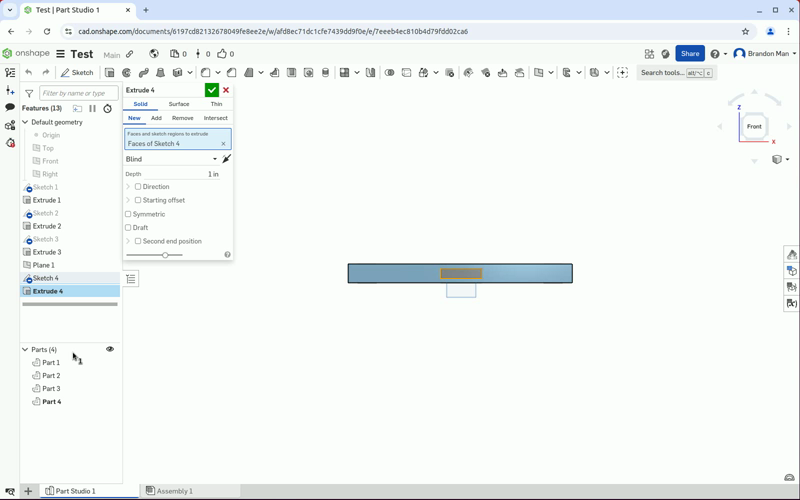
mouse_move(143, 106)
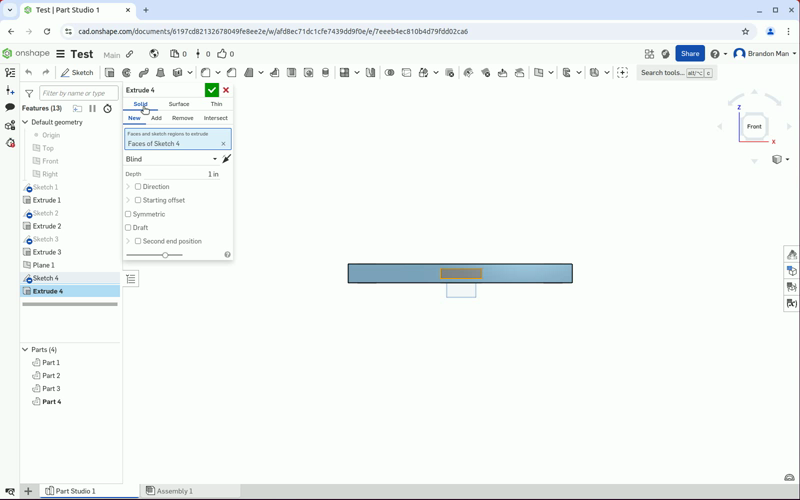
click(143, 106)
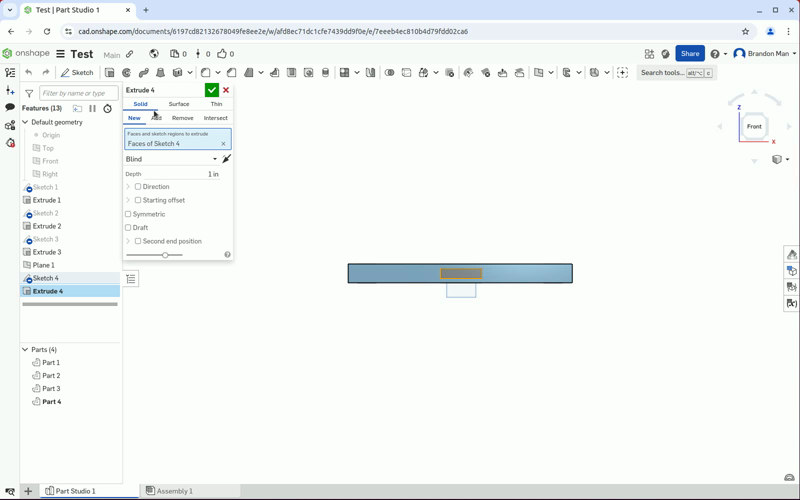
mouse_move(186, 120)
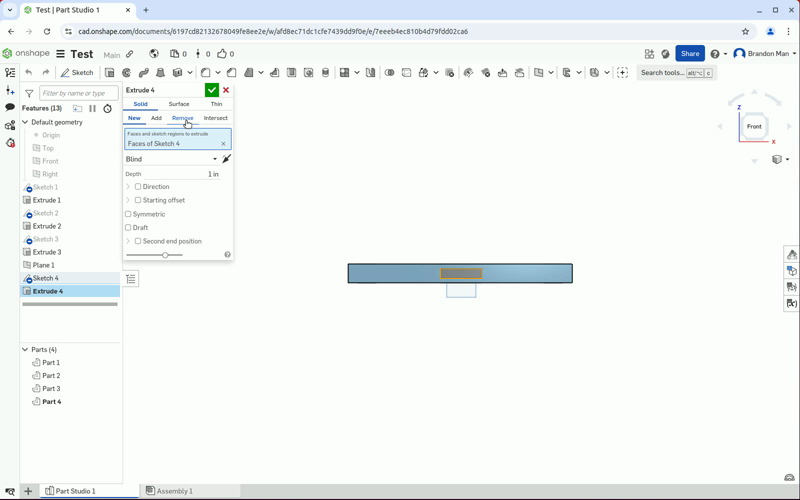
click(186, 120)
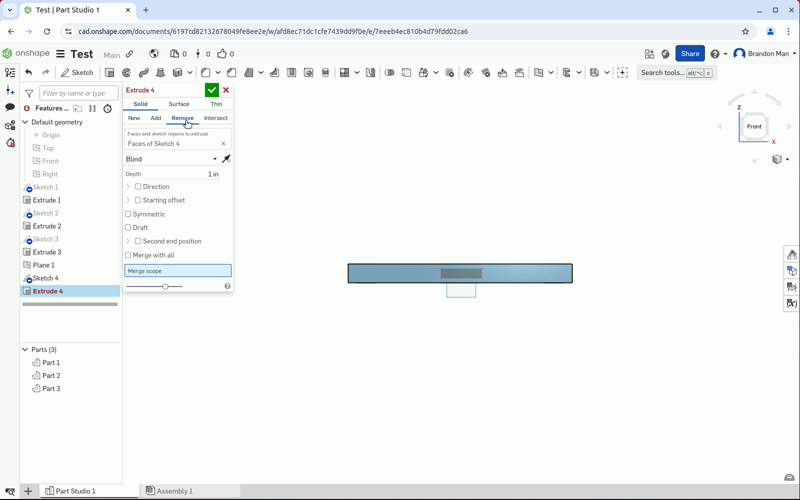
key(tab, 4)
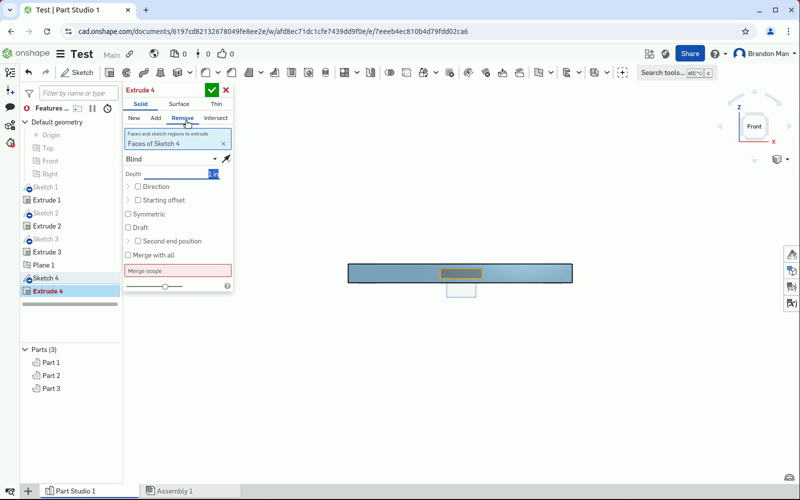
text(5.777)
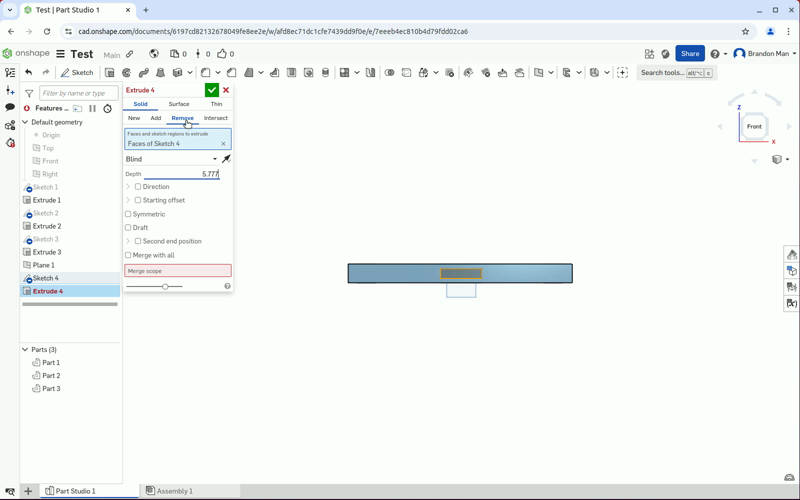
key(tab, 6)
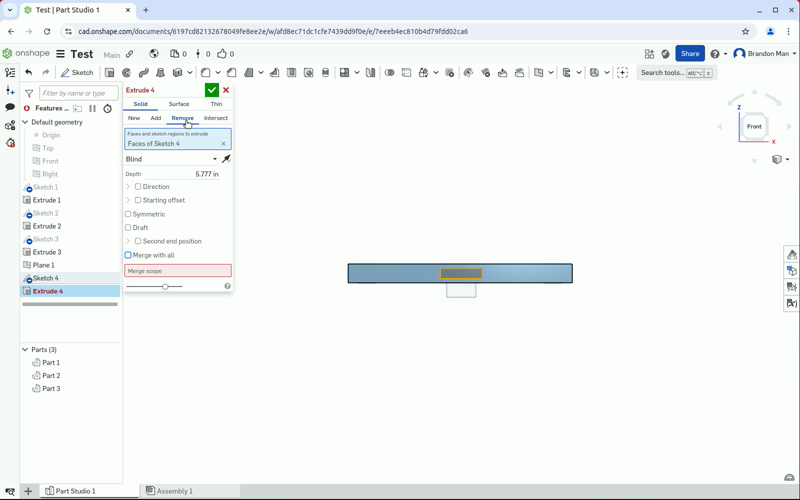
key(space)
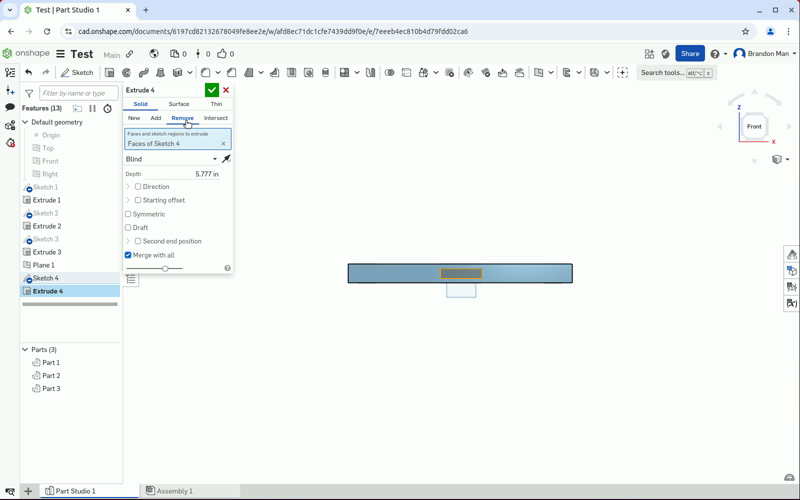
key(enter)
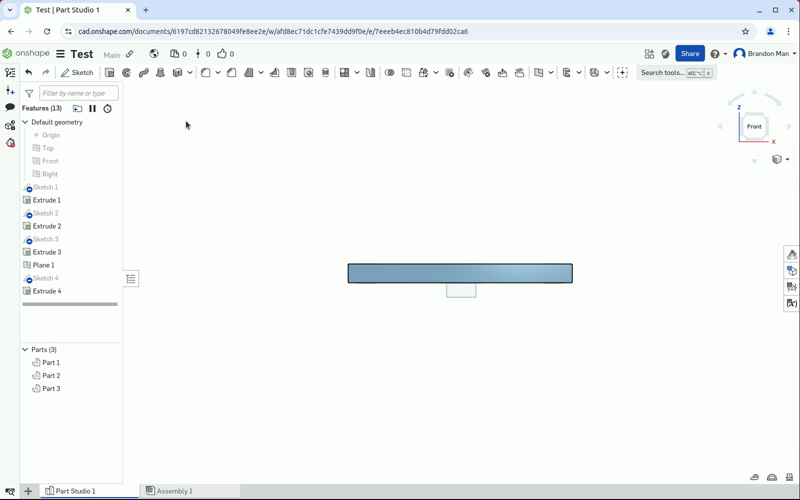
key(shift+h)
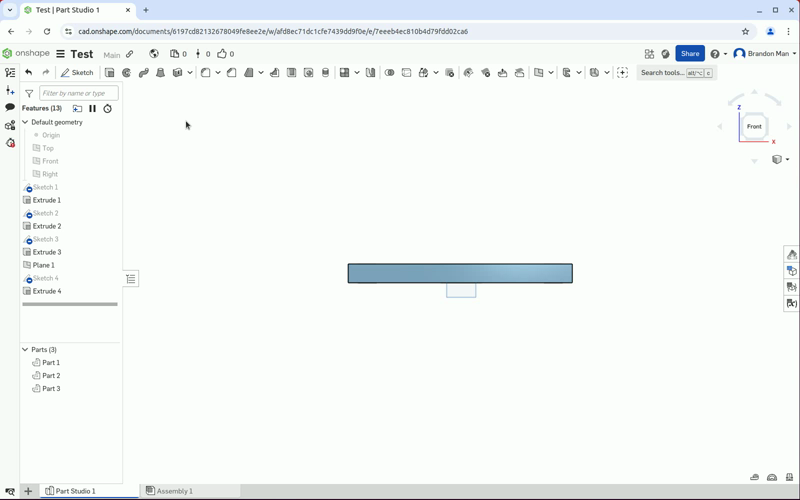
key(shift+h)
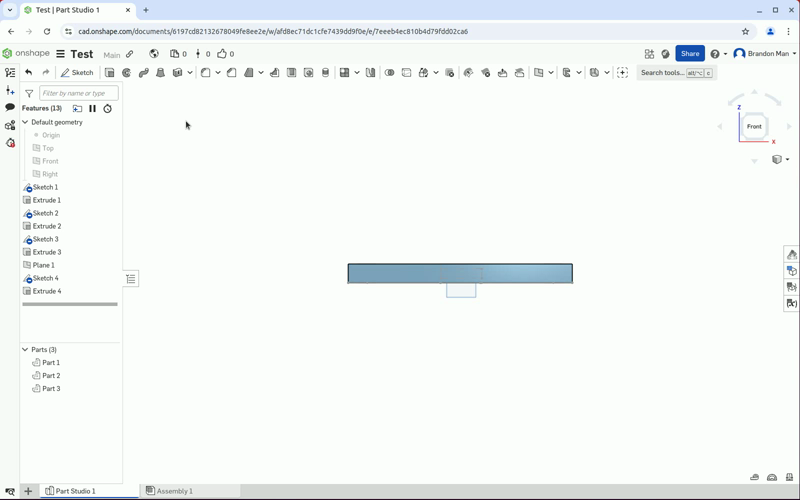
key(shift+7)
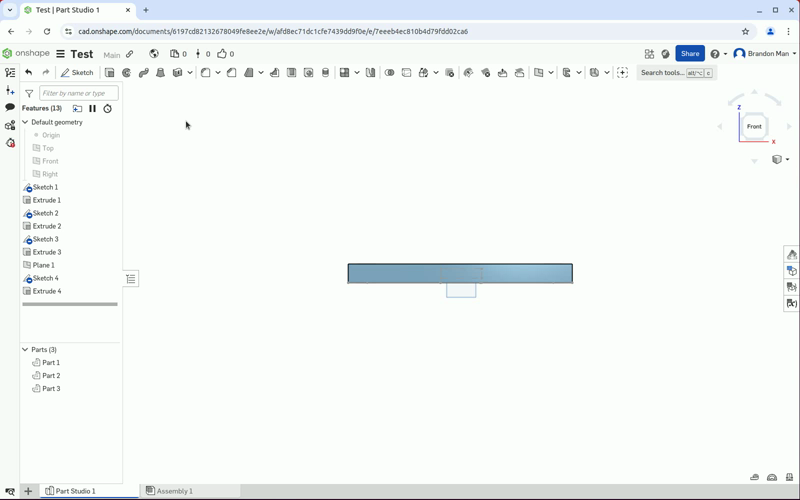
key(left, 2)
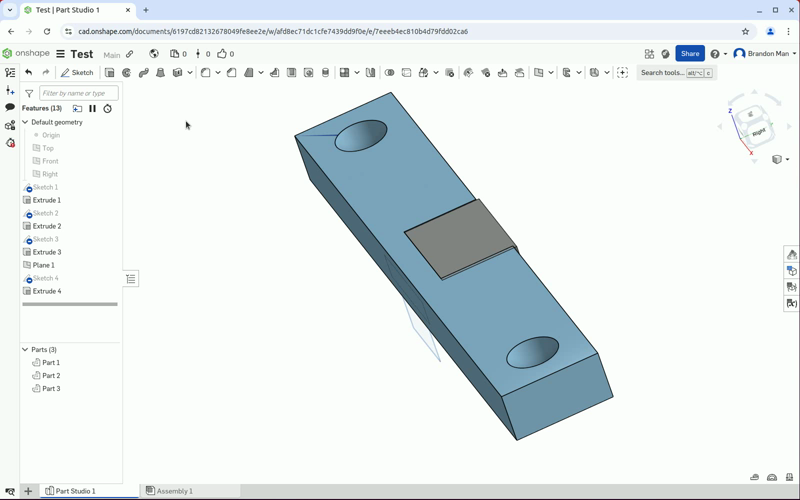
key(down, 2)
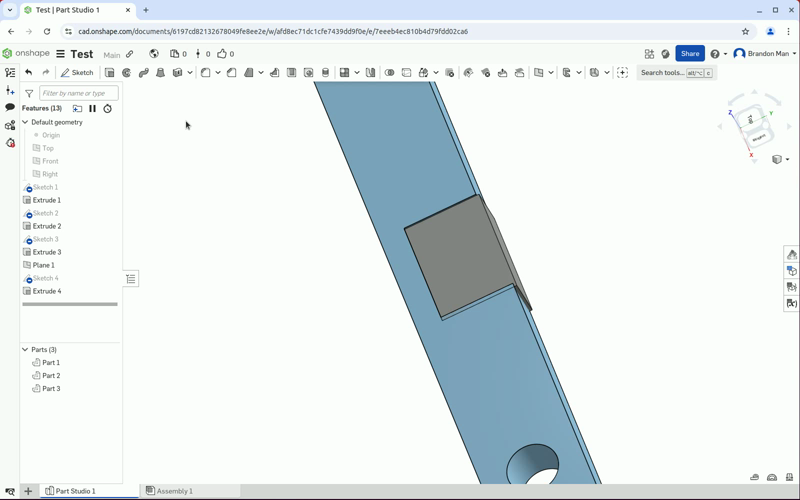
key(up, 2)
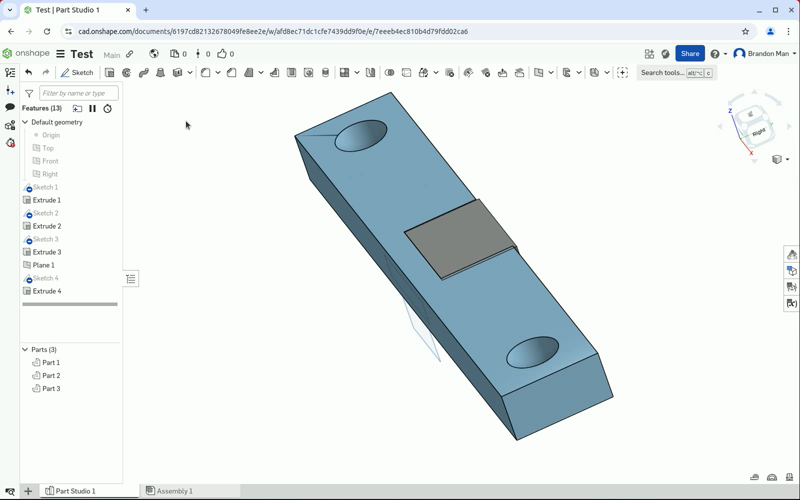
key(right, 2)
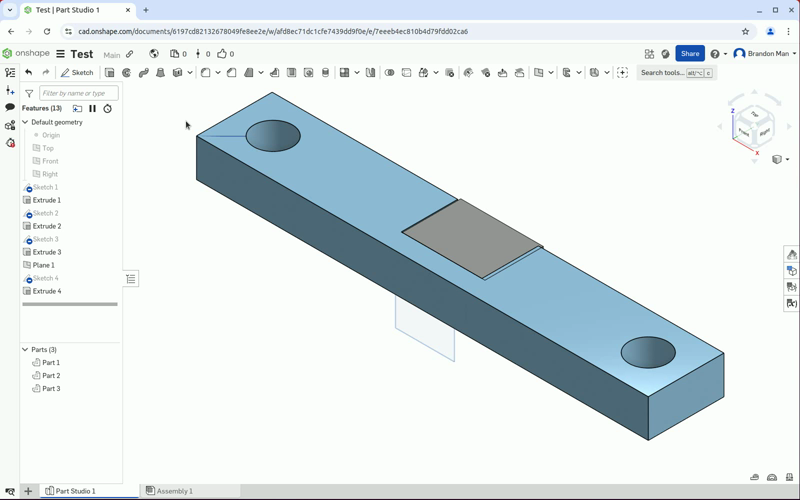
mouse_move(73, 189)
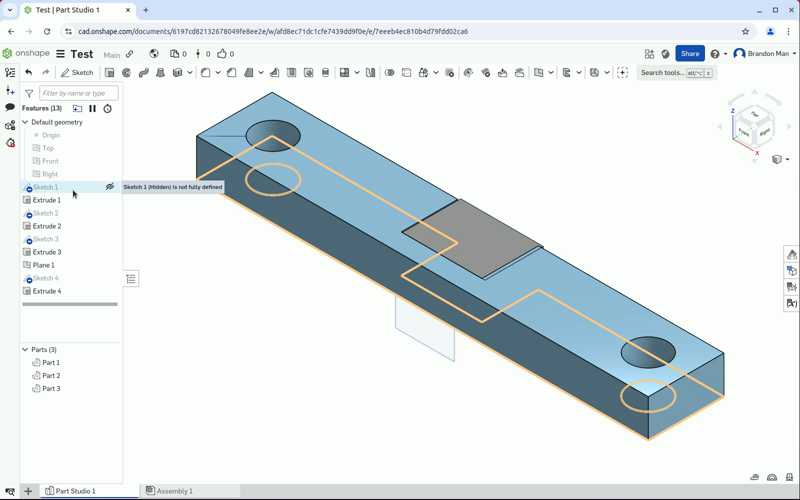
click(73, 189)